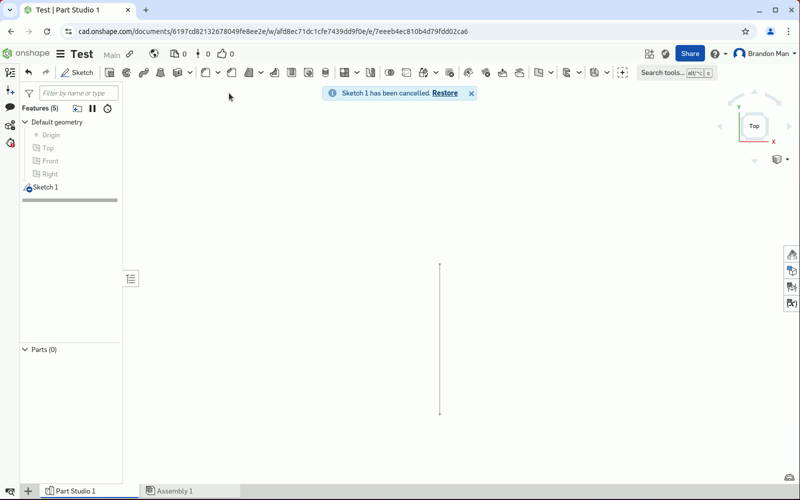
key(shift+h)
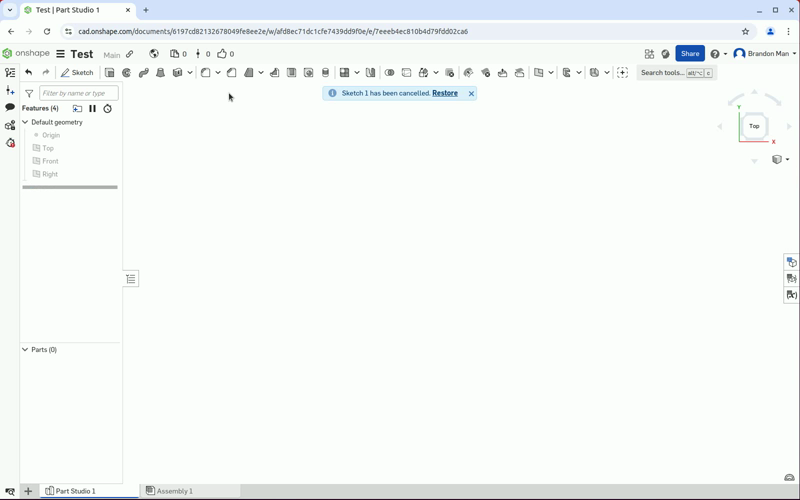
key(shift+s)
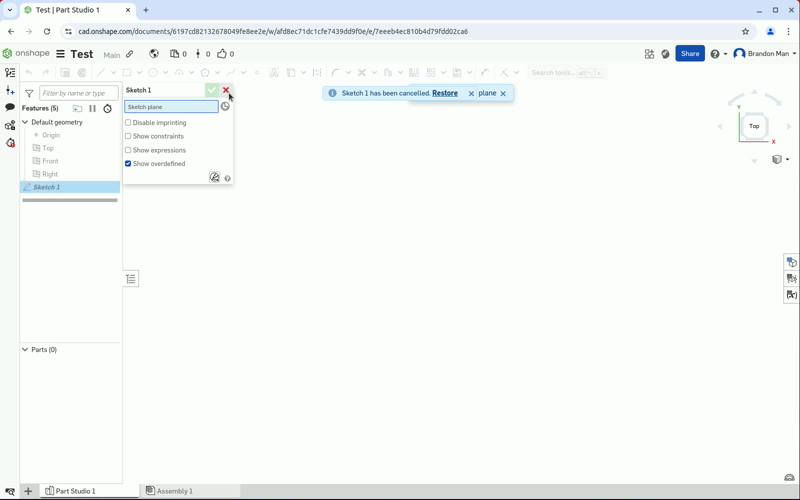
mouse_move(73, 150)
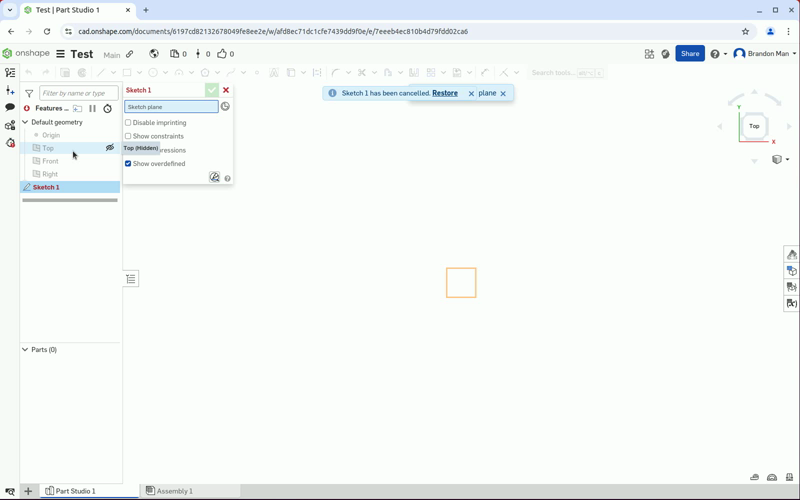
click(73, 150)
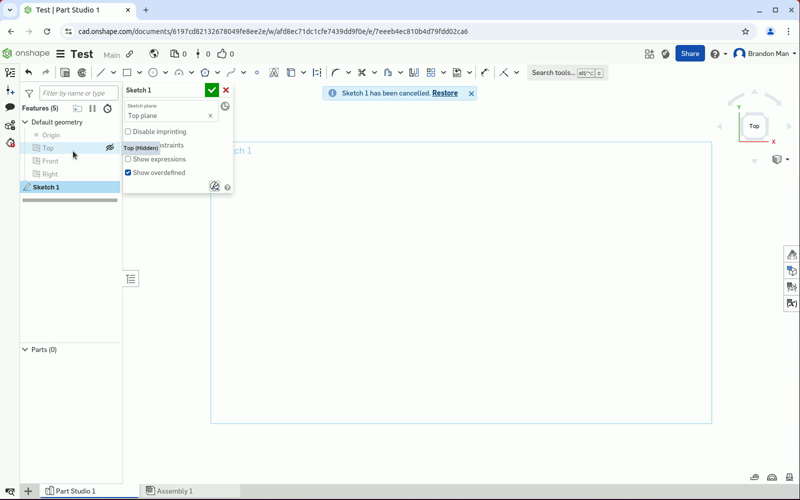
mouse_move(73, 352)
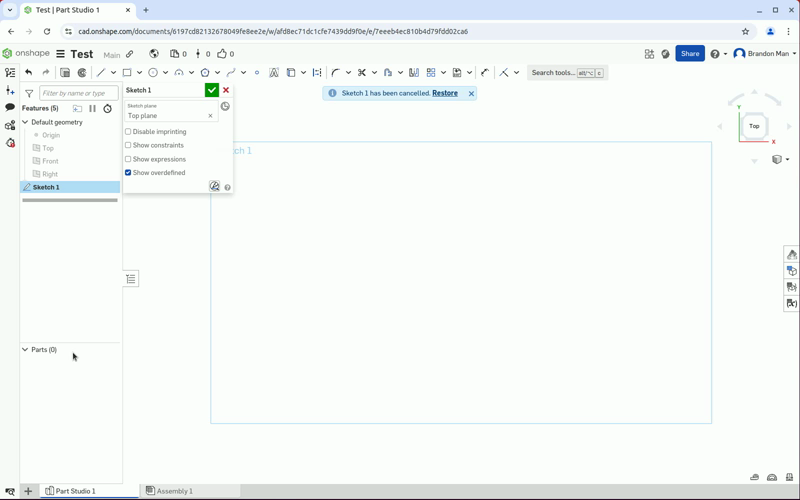
key(y)
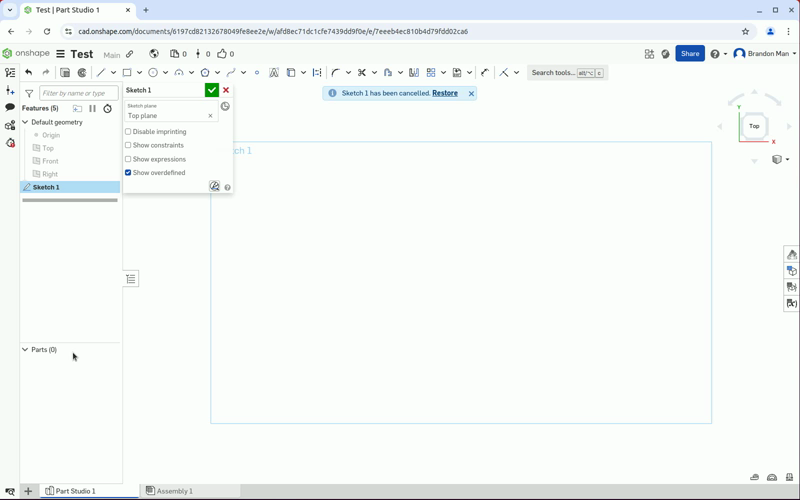
key(a)
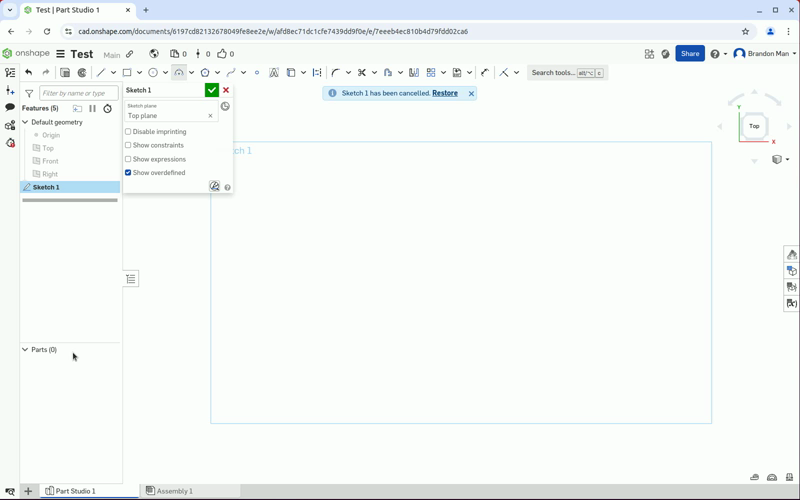
key_down(shift)
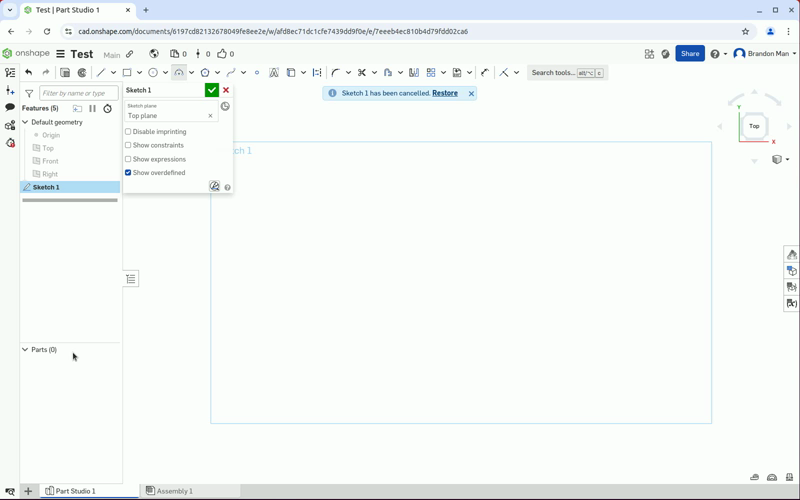
mouse_move(355, 321)
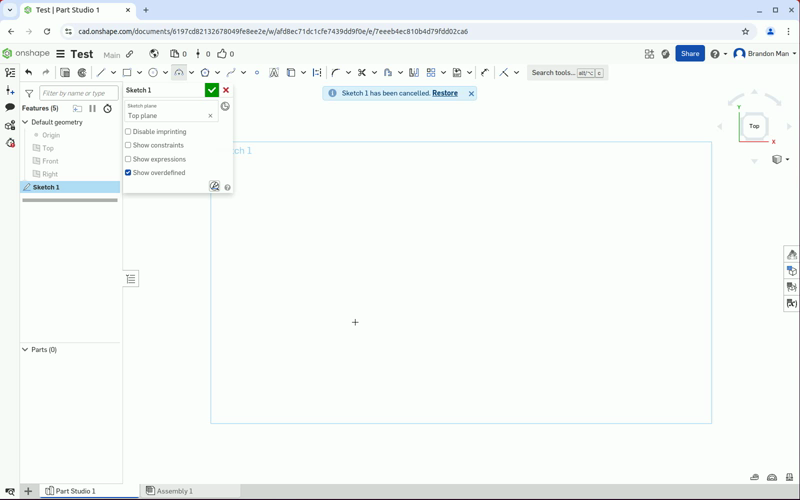
click(355, 321)
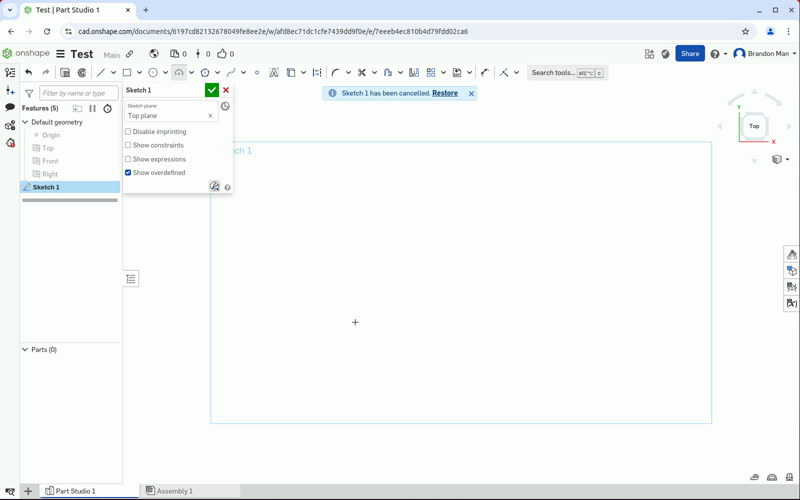
key_up(shift)
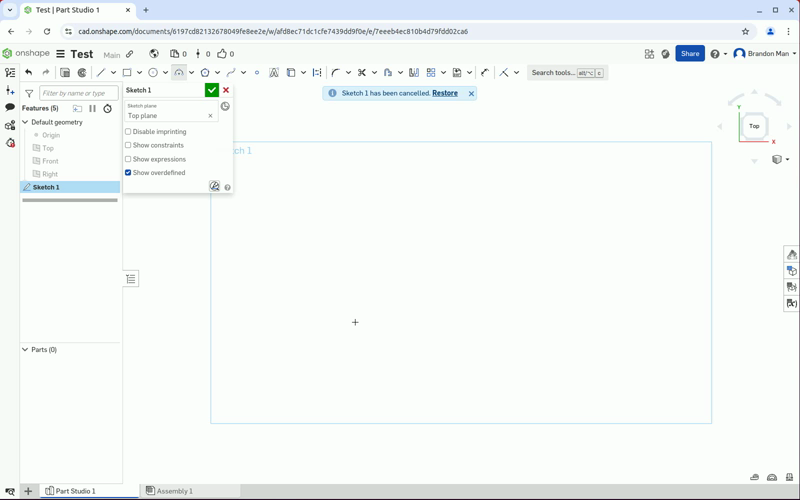
key_down(shift)
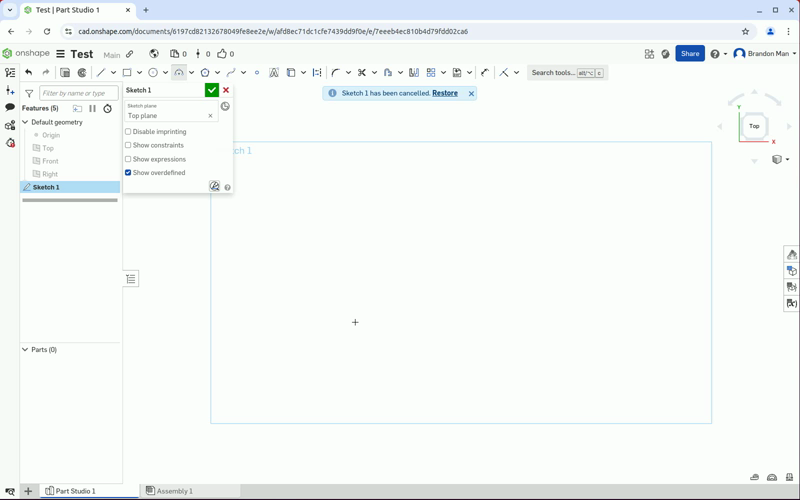
mouse_move(364, 330)
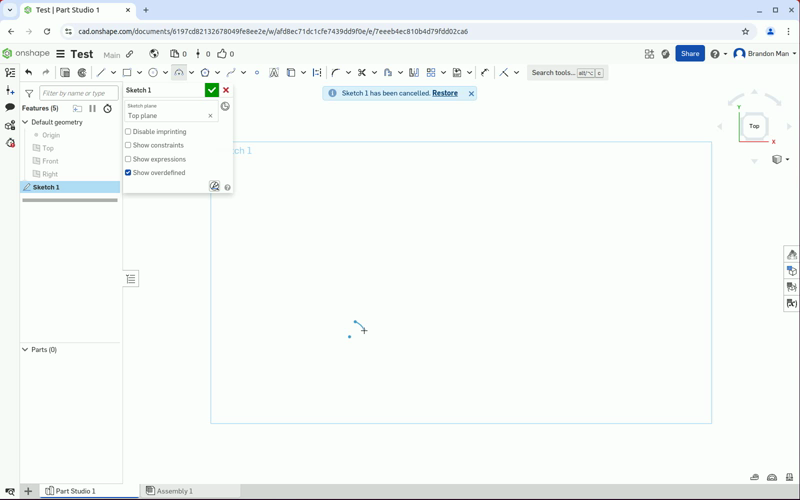
click(364, 330)
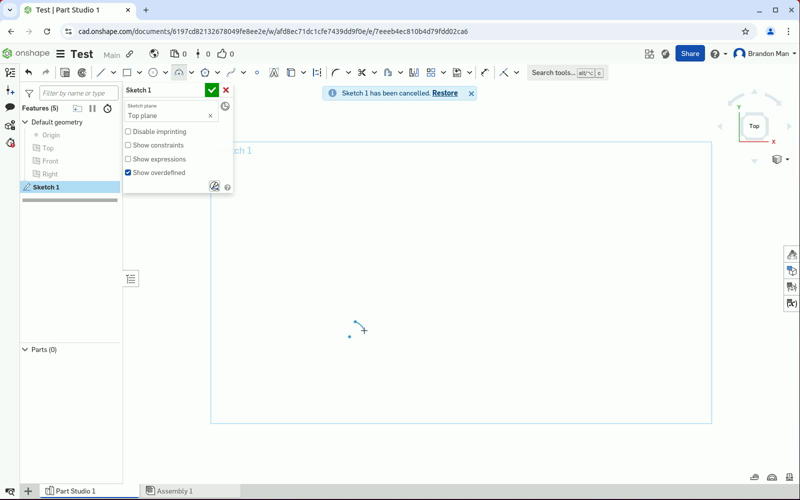
mouse_move(357, 327)
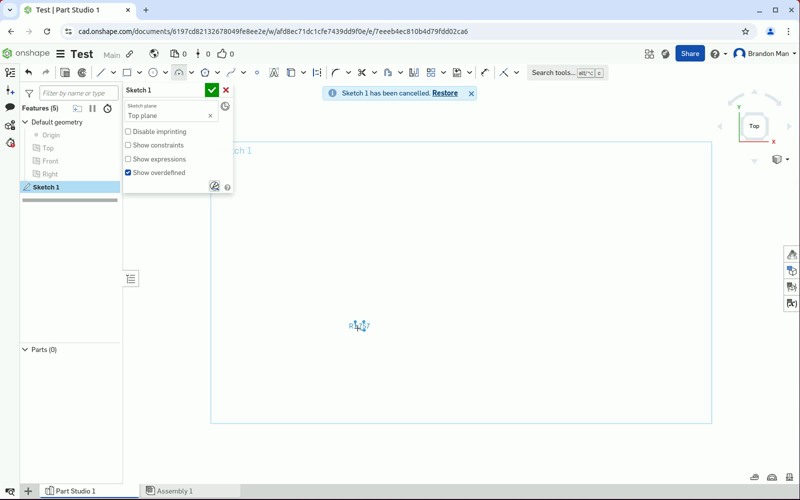
click(357, 327)
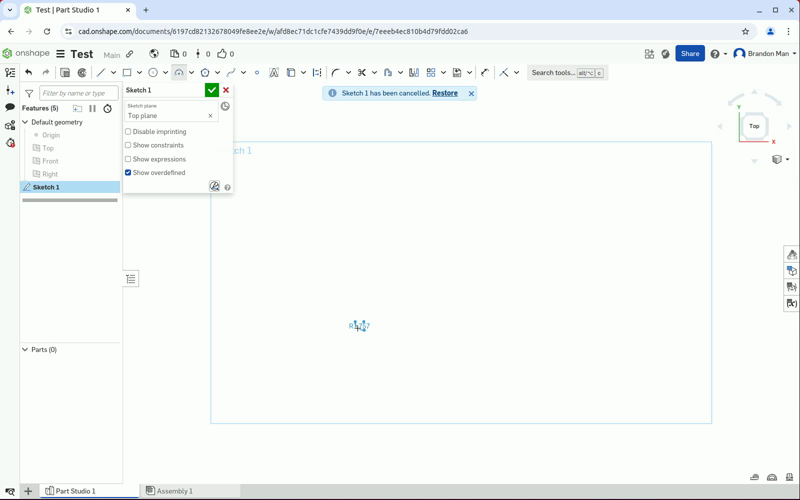
key_up(shift)
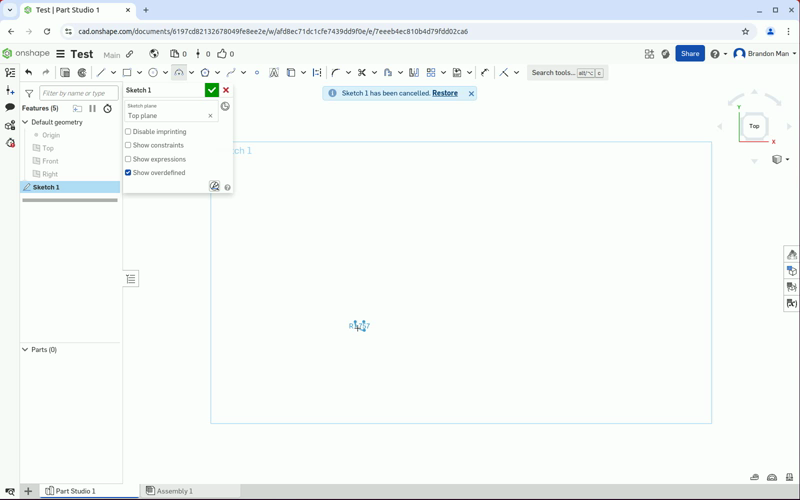
key(esc)
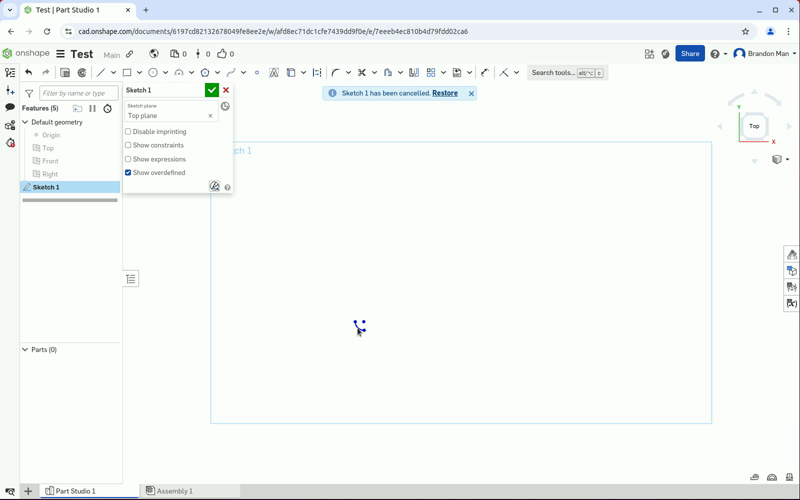
key(l)
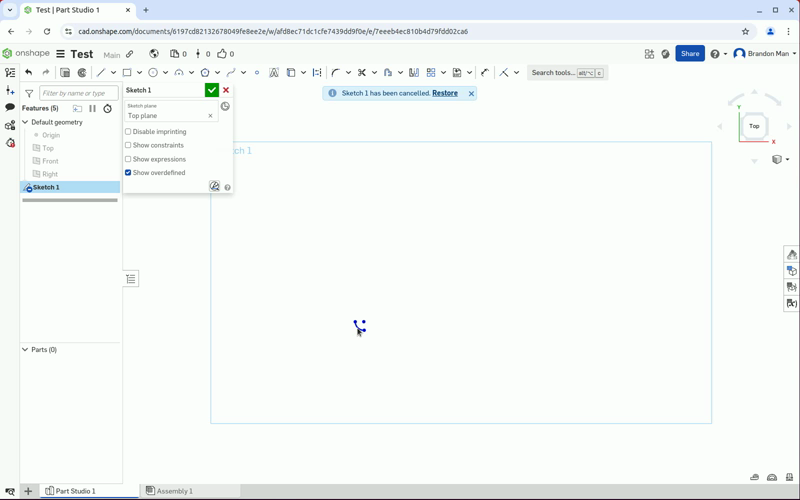
mouse_move(364, 330)
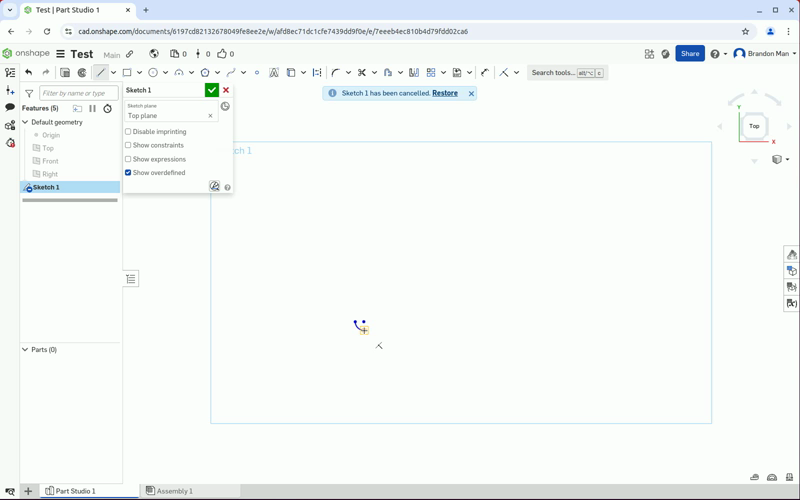
click(364, 330)
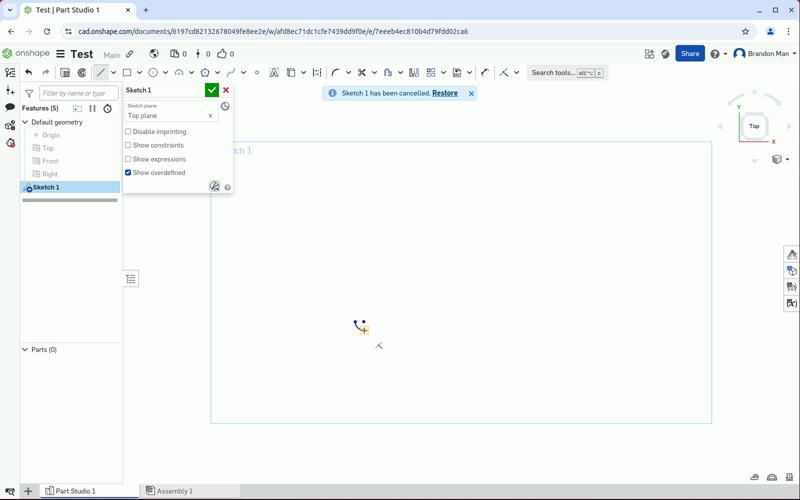
key_down(shift)
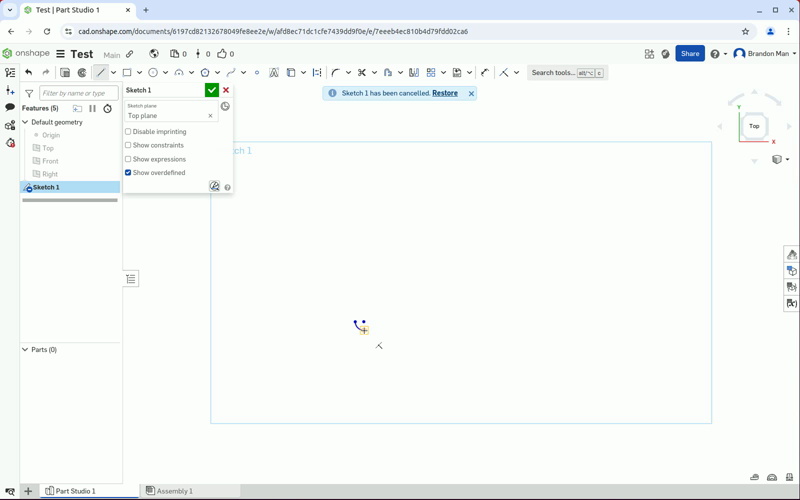
mouse_move(556, 330)
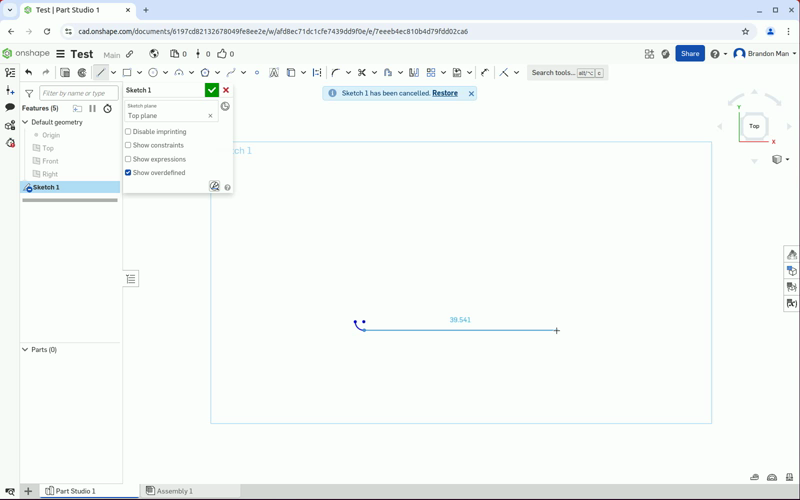
click(556, 330)
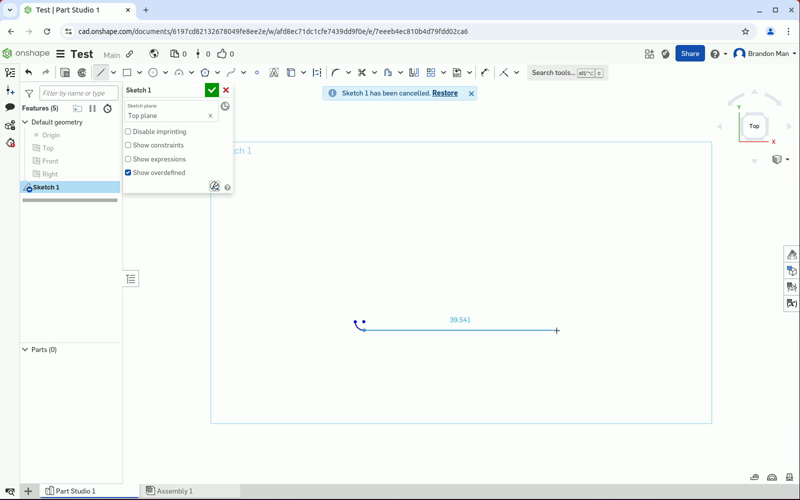
key_up(shift)
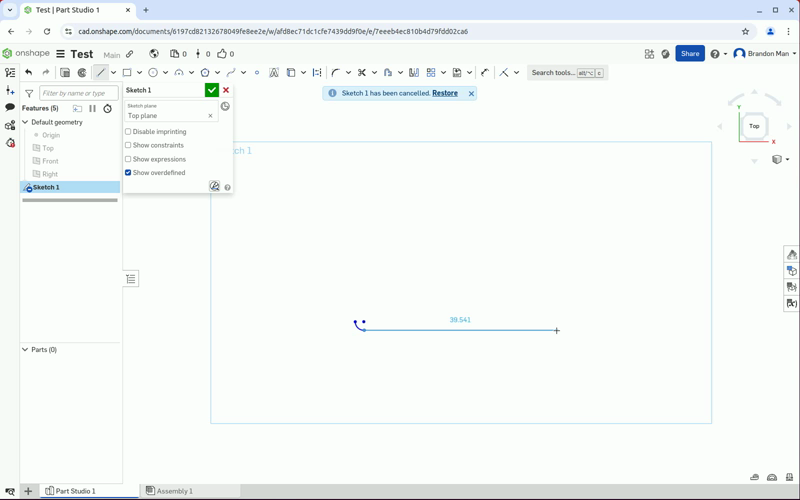
key(esc)
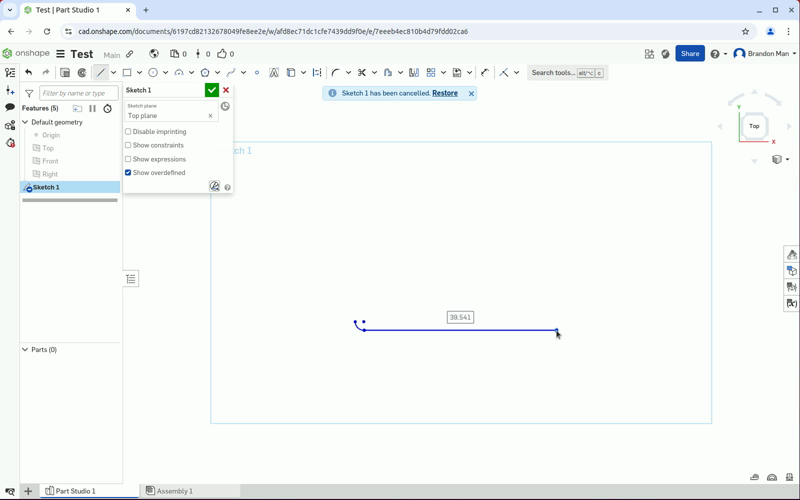
key(a)
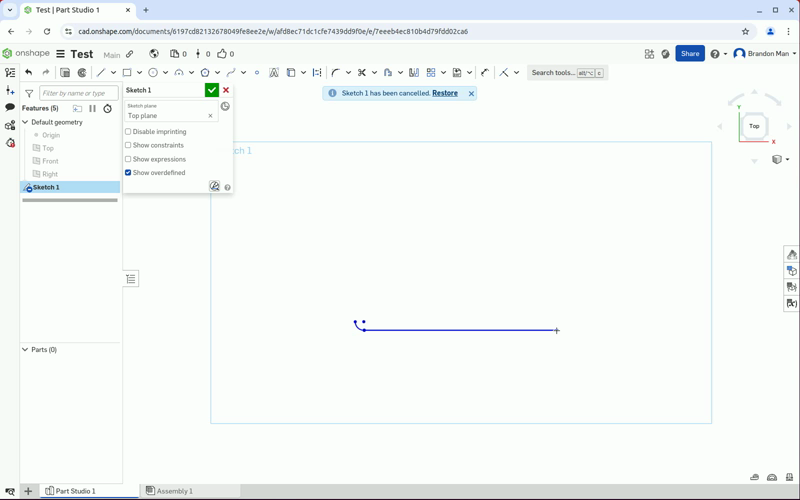
mouse_move(556, 330)
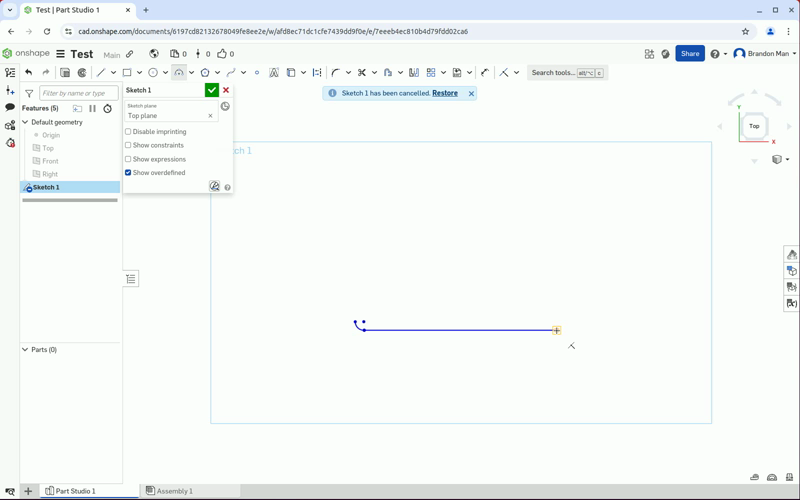
click(556, 330)
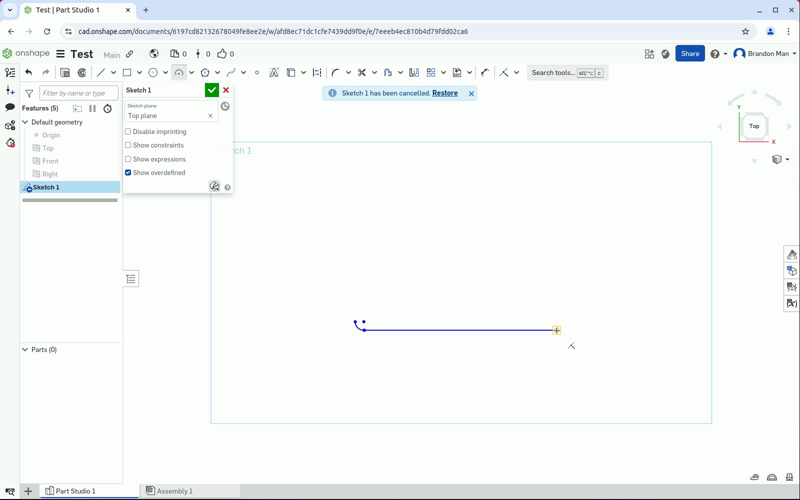
key_down(shift)
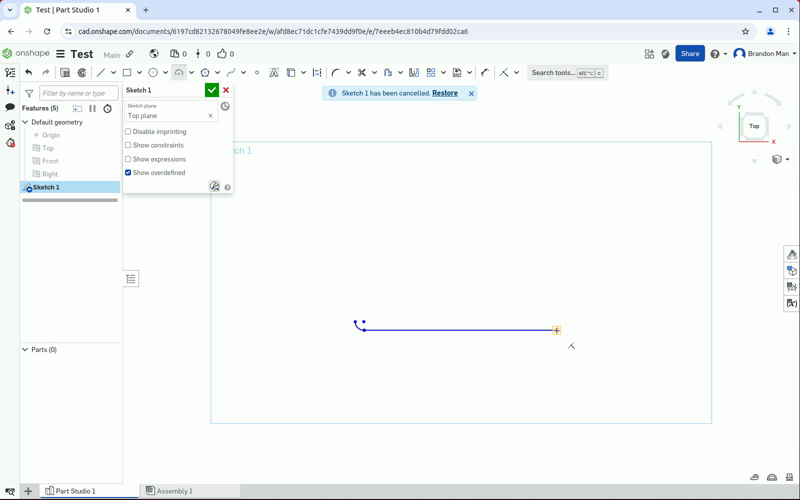
mouse_move(565, 321)
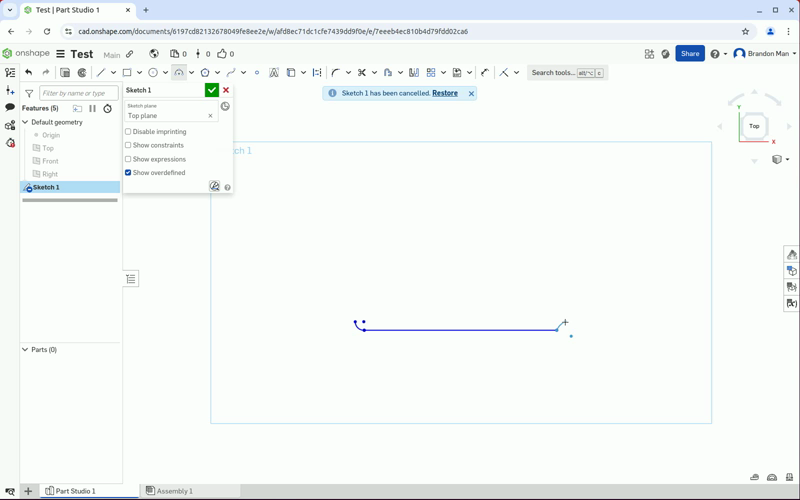
click(565, 321)
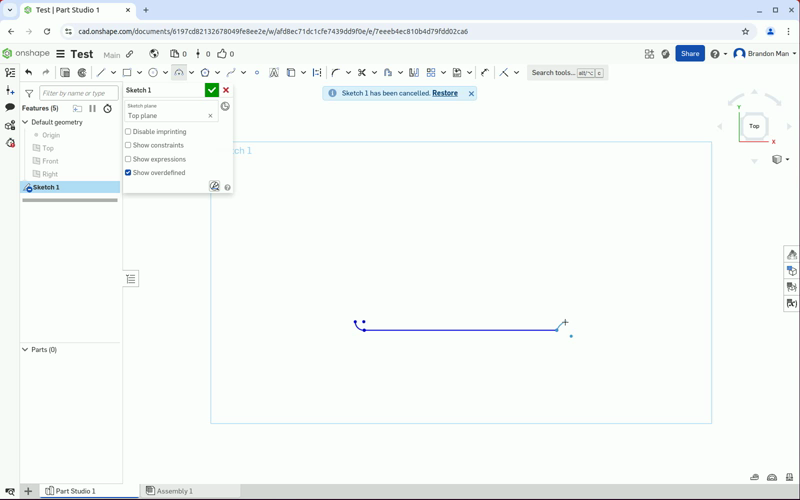
mouse_move(562, 327)
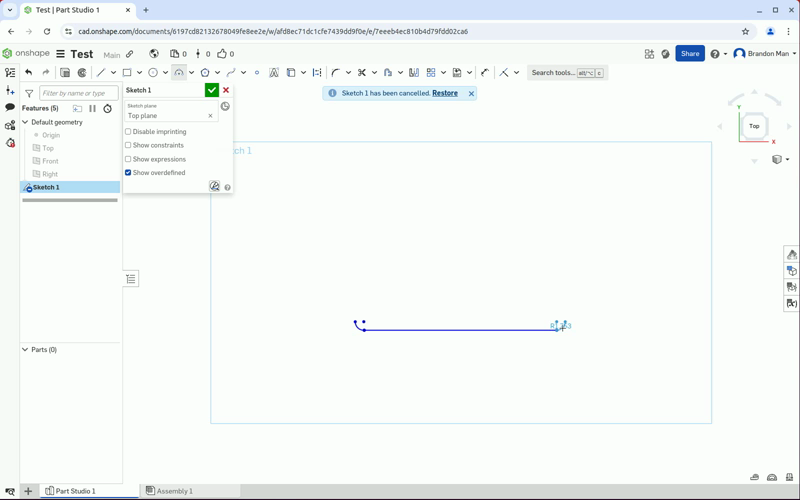
click(562, 327)
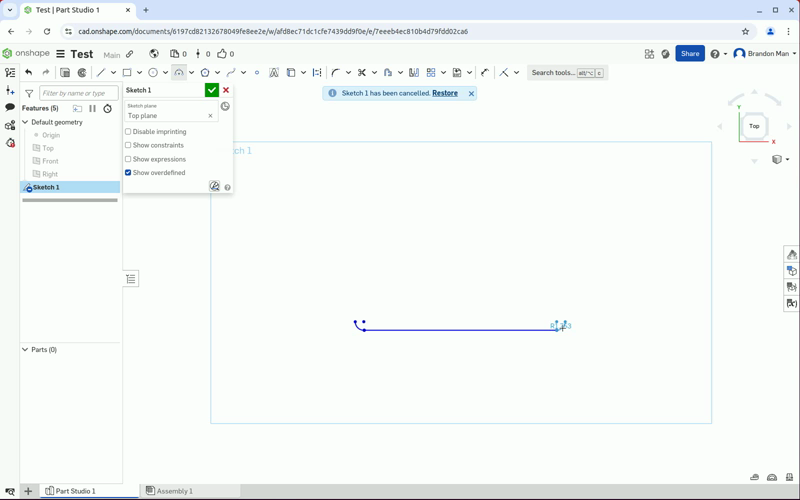
key_up(shift)
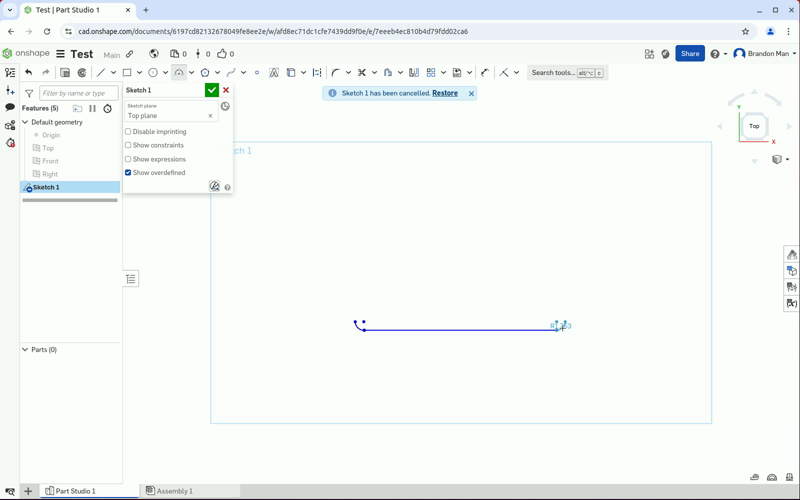
key(esc)
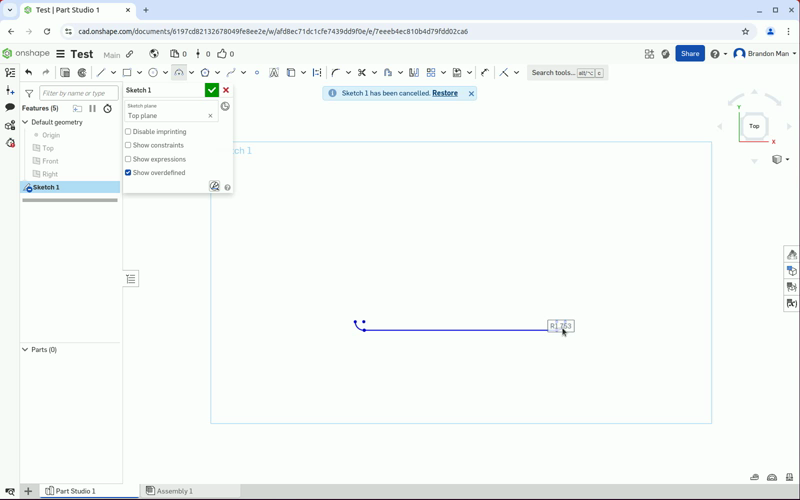
key(l)
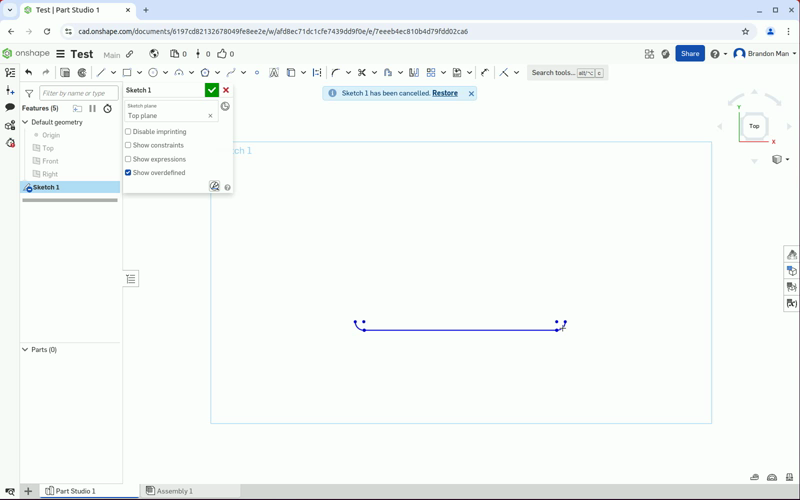
mouse_move(565, 321)
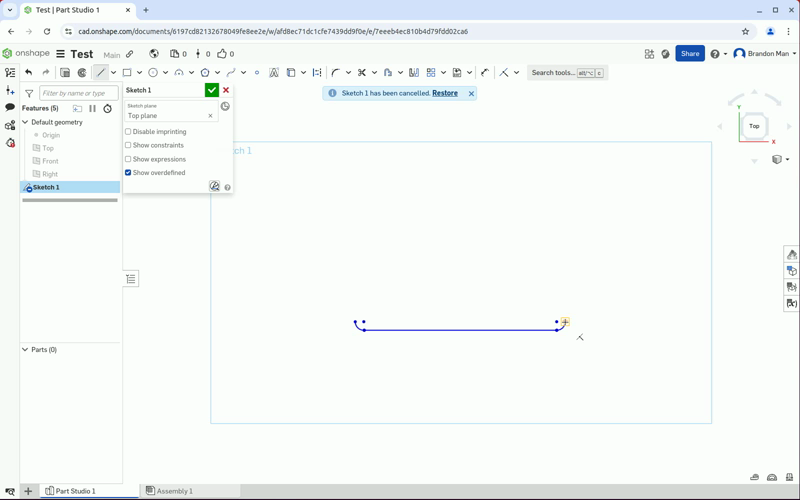
click(565, 321)
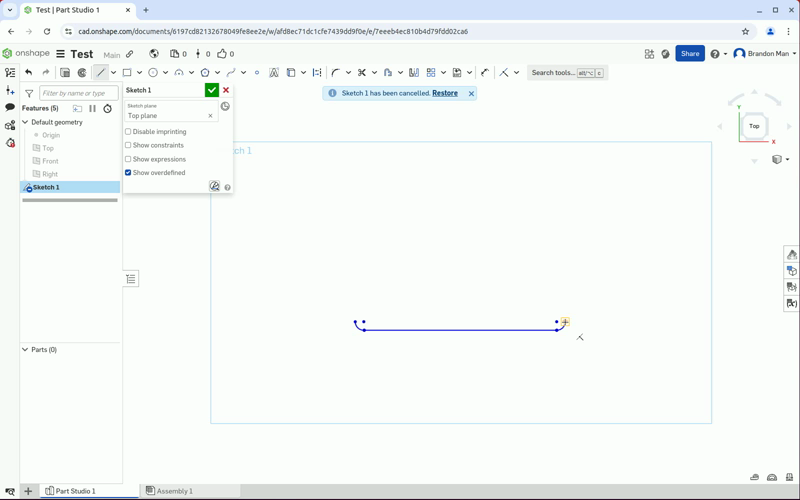
key_down(shift)
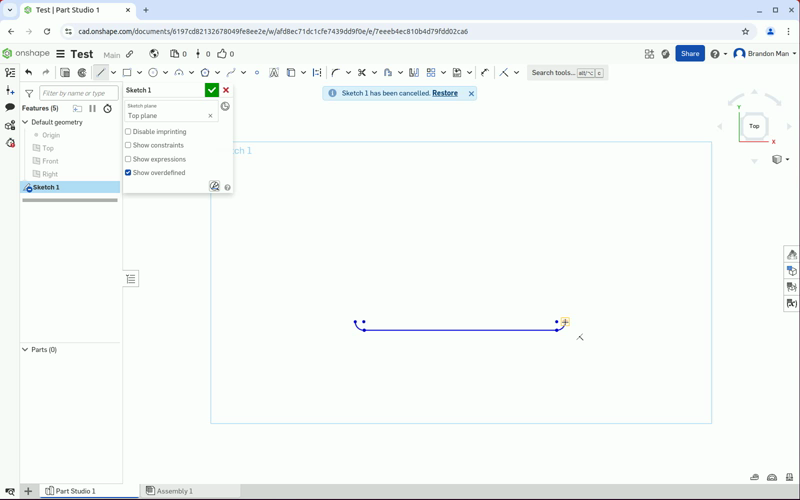
mouse_move(565, 244)
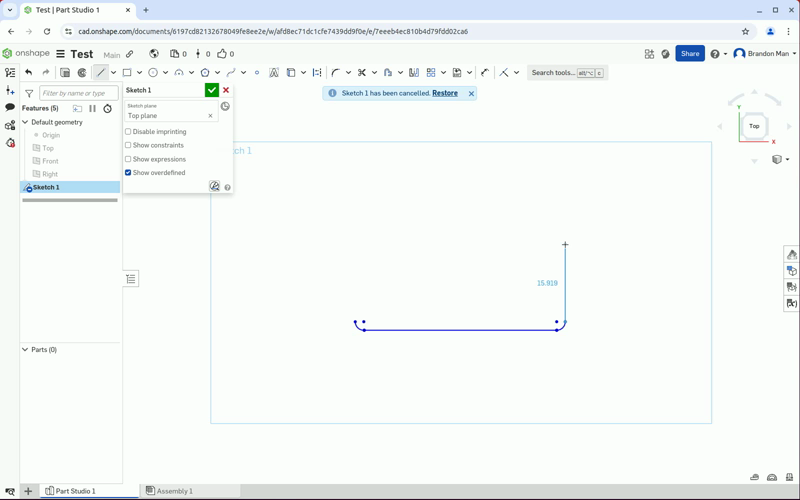
click(565, 244)
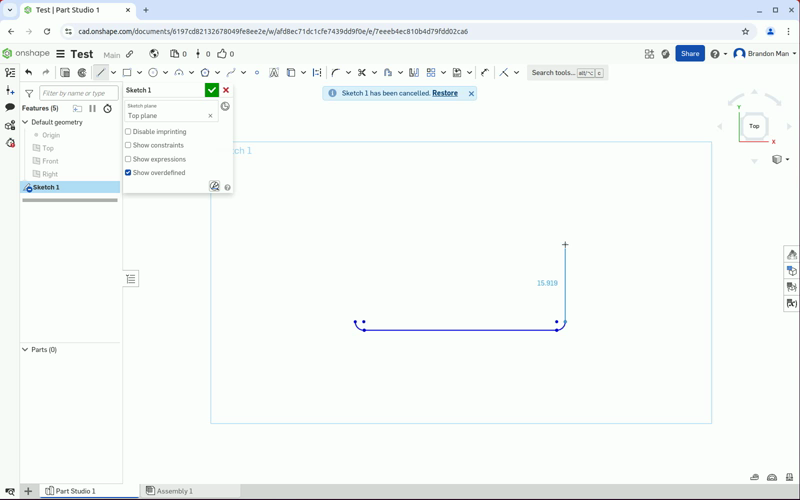
key_up(shift)
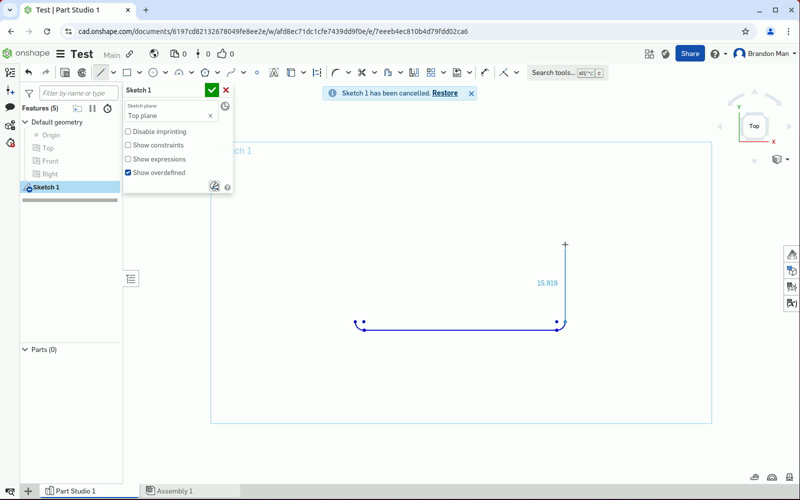
key(esc)
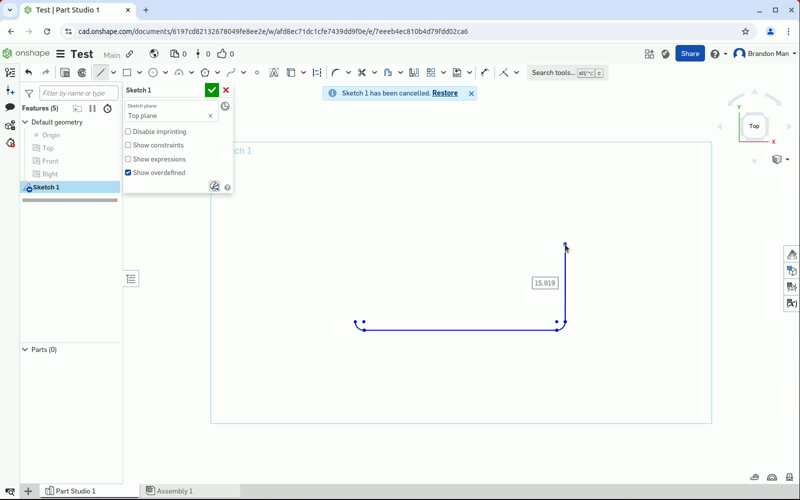
key(a)
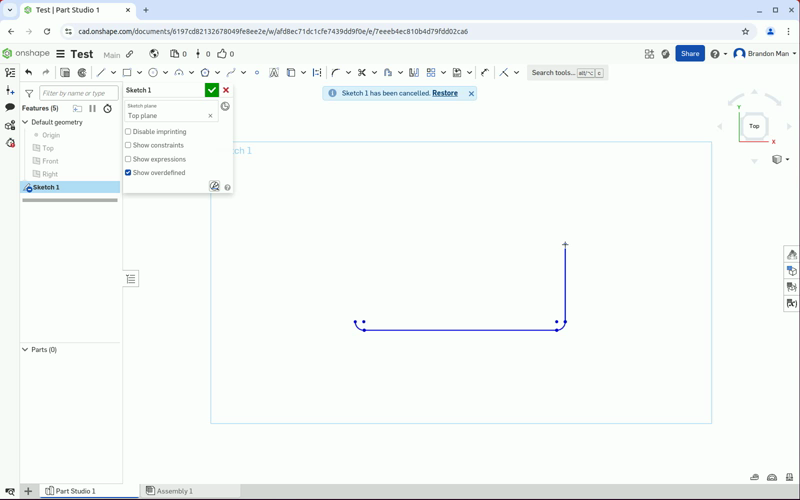
mouse_move(565, 244)
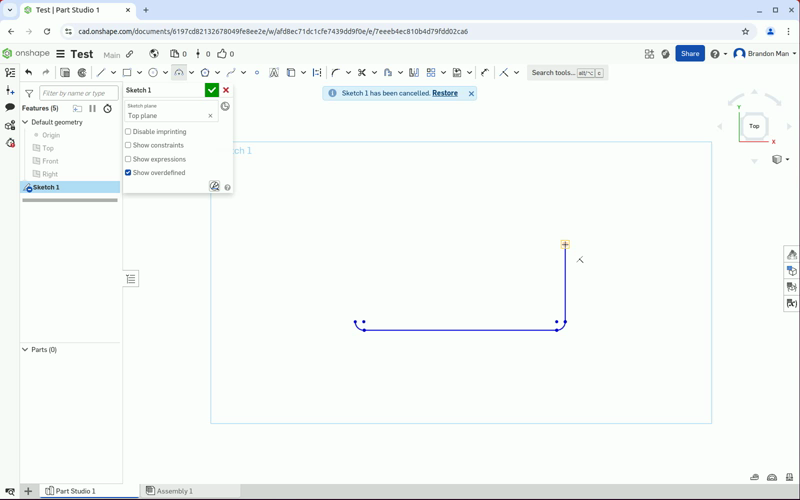
click(565, 244)
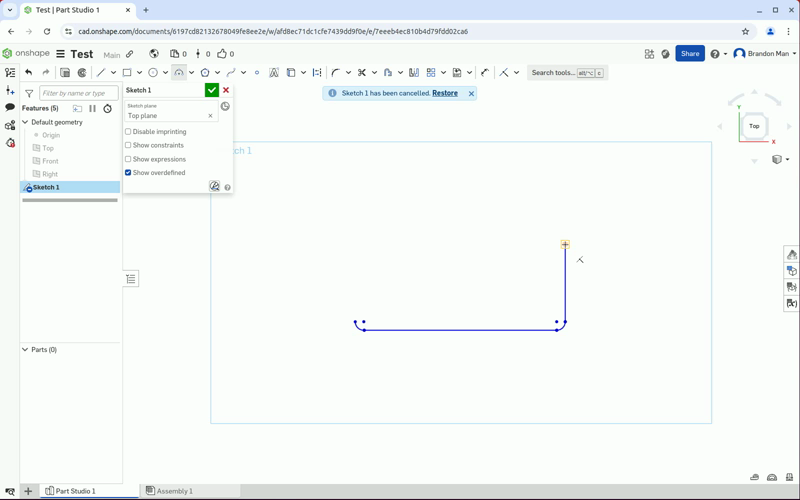
key_down(shift)
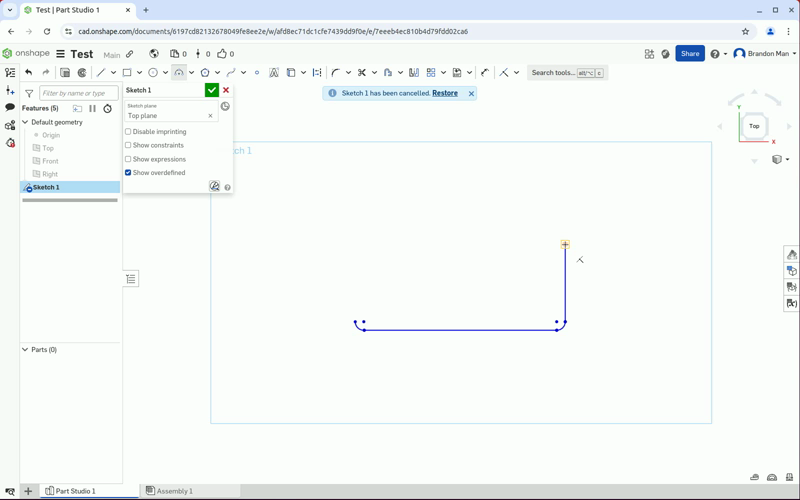
mouse_move(556, 235)
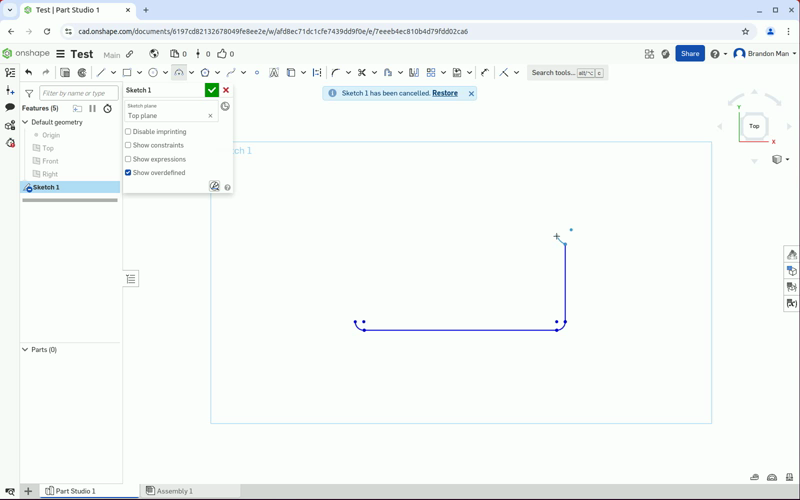
click(556, 235)
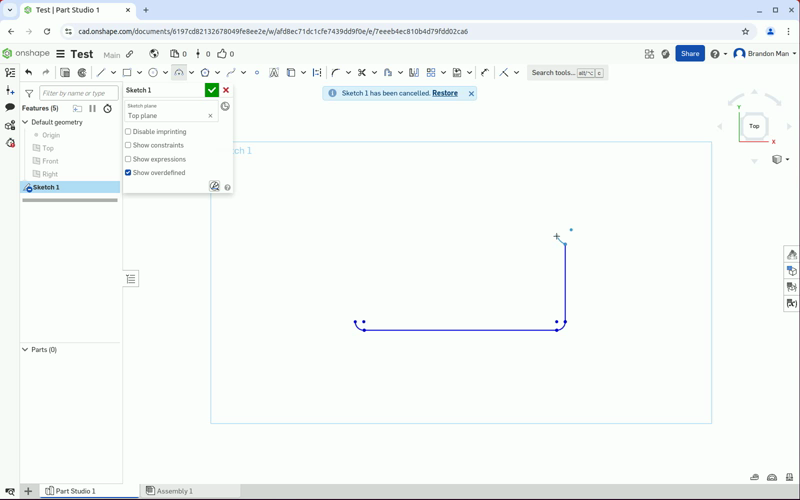
mouse_move(562, 237)
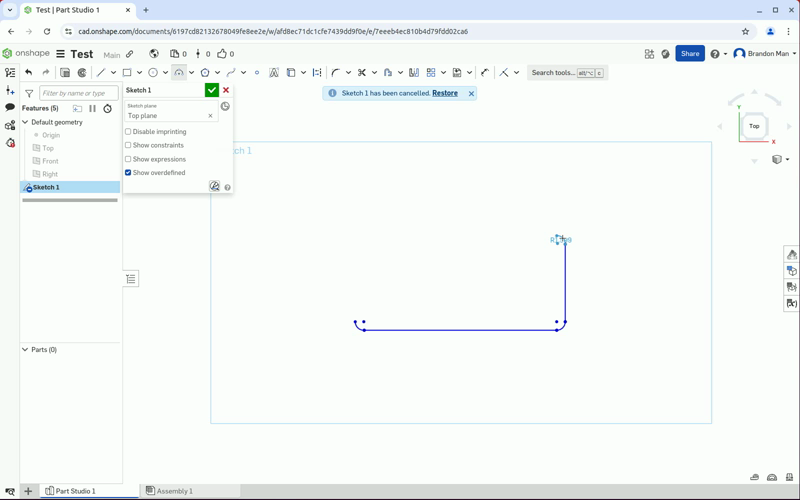
click(562, 237)
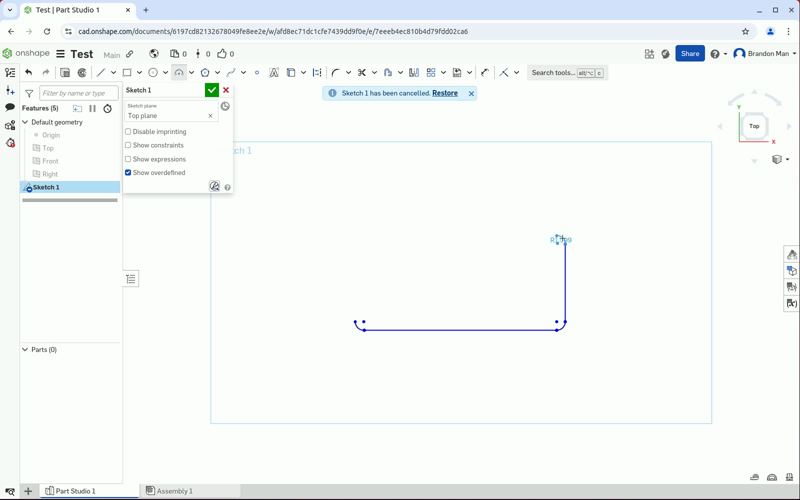
key_up(shift)
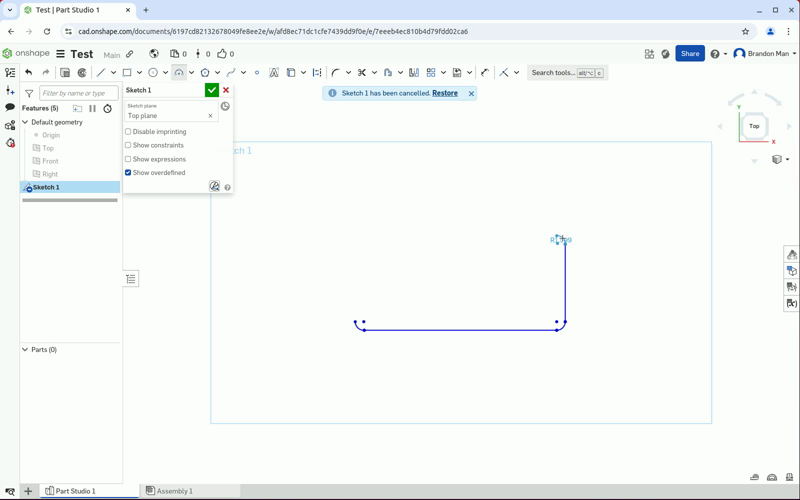
key(esc)
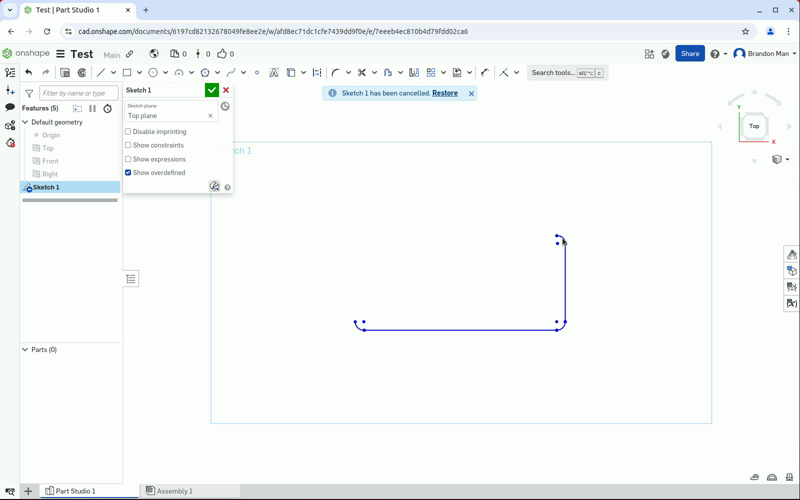
key(l)
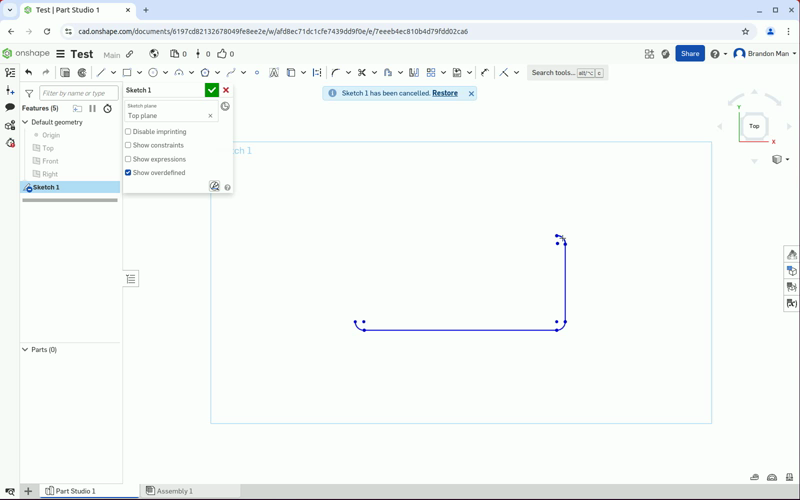
mouse_move(556, 235)
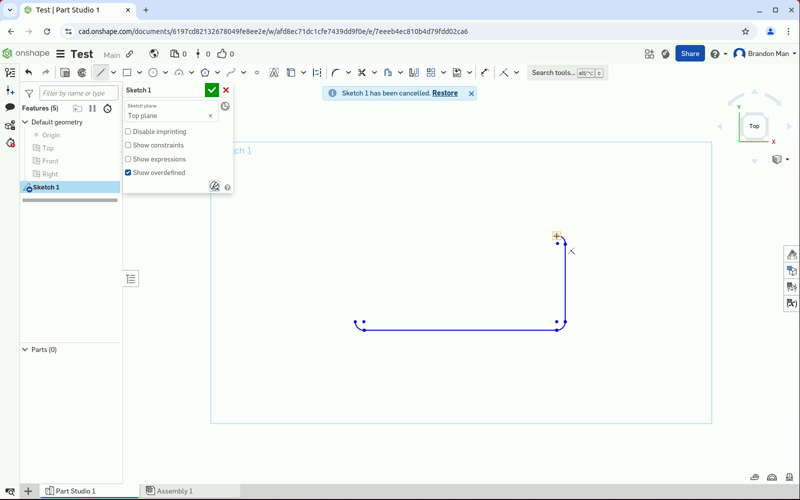
click(556, 235)
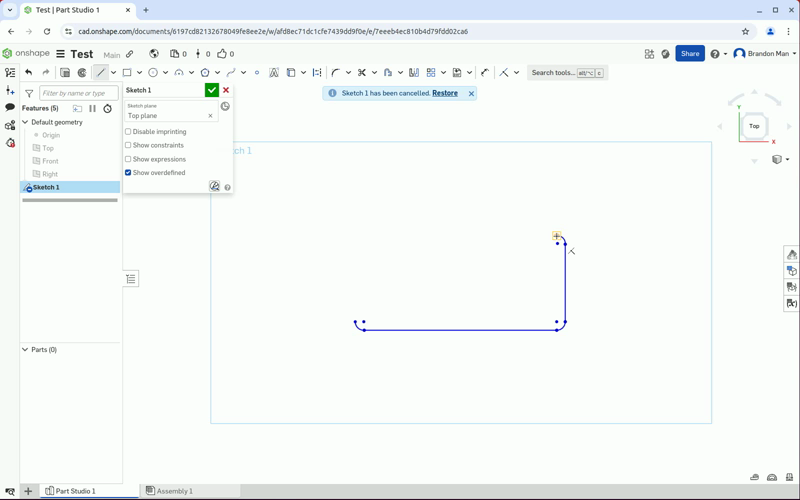
key_down(shift)
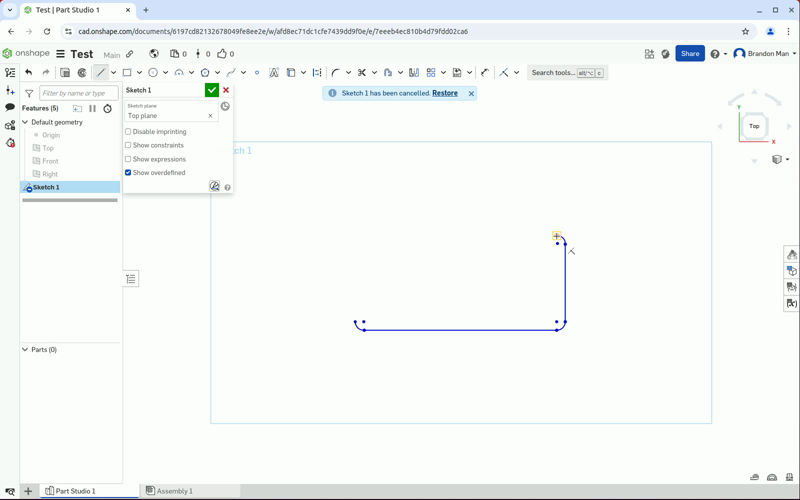
mouse_move(364, 235)
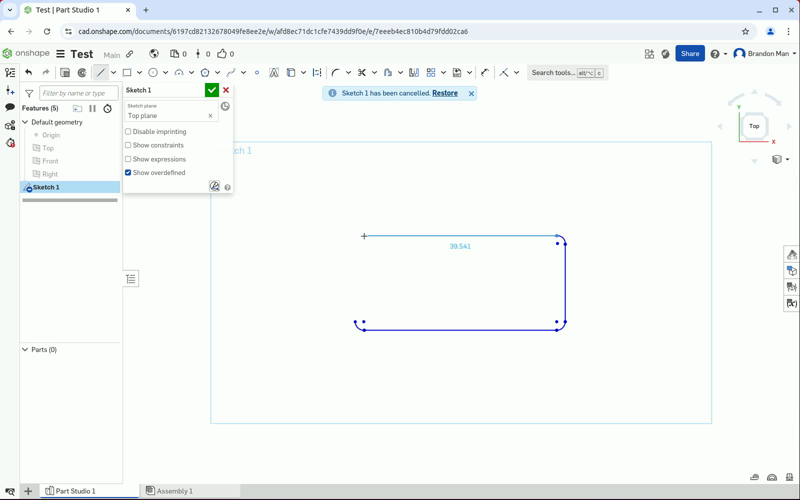
click(364, 235)
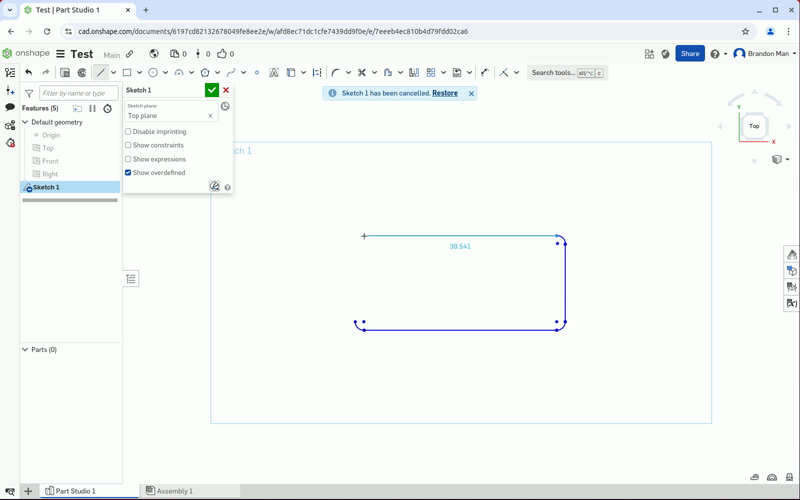
key_up(shift)
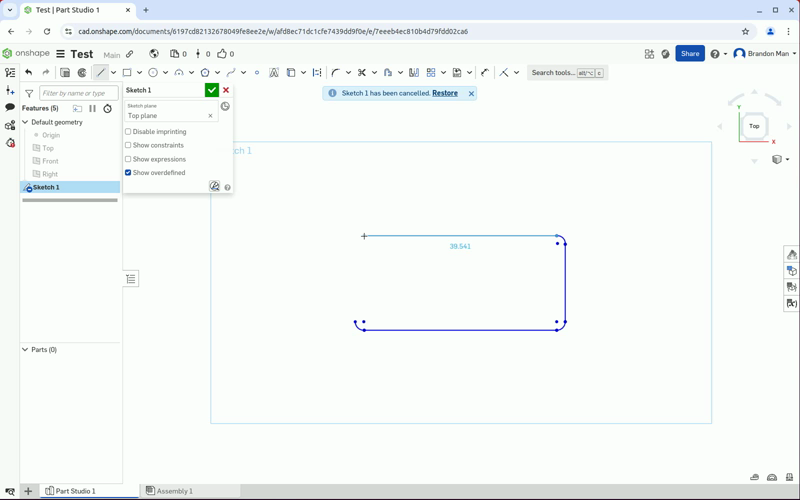
key(esc)
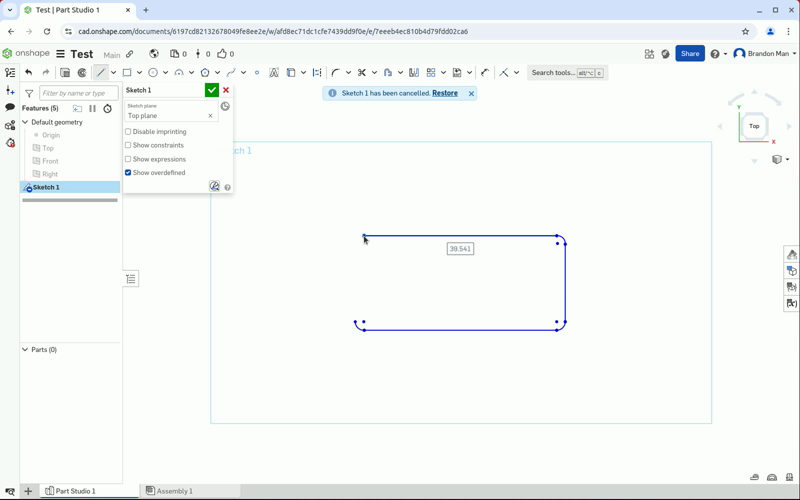
key(a)
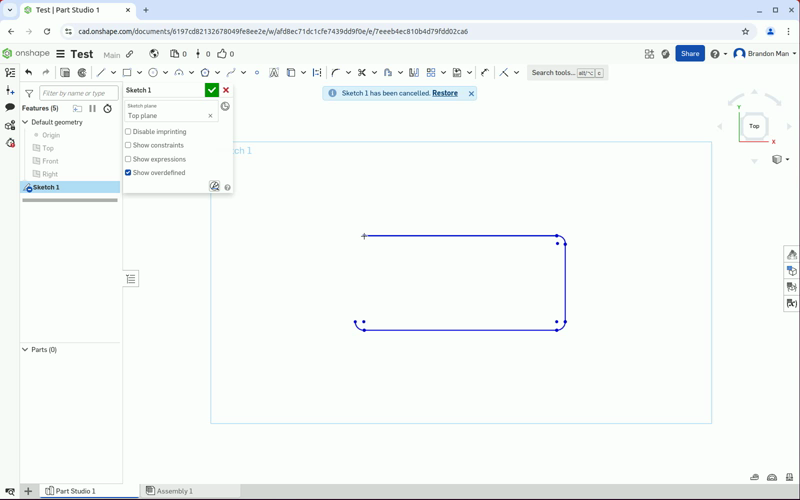
mouse_move(364, 235)
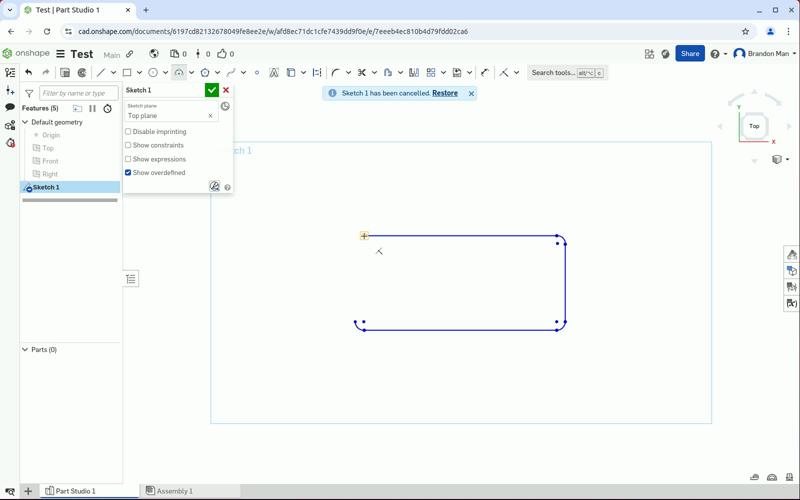
click(364, 235)
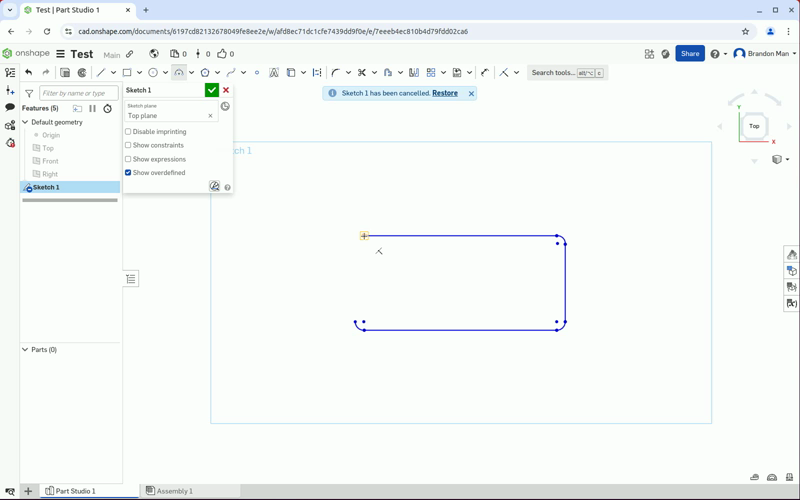
key_down(shift)
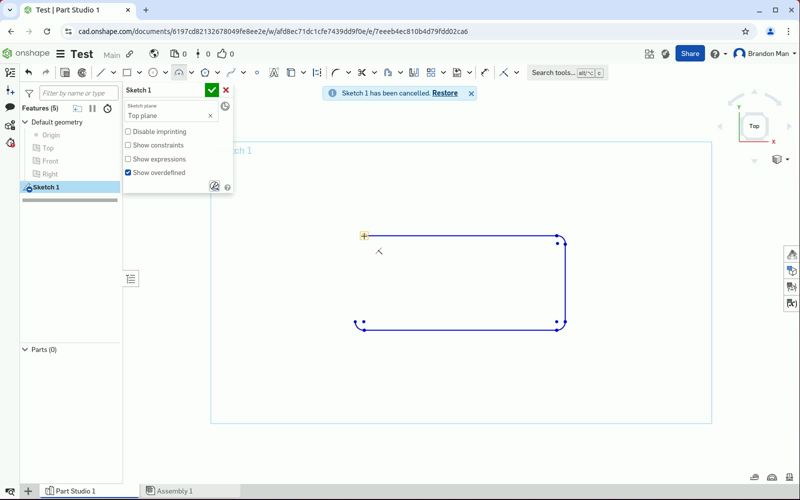
mouse_move(355, 244)
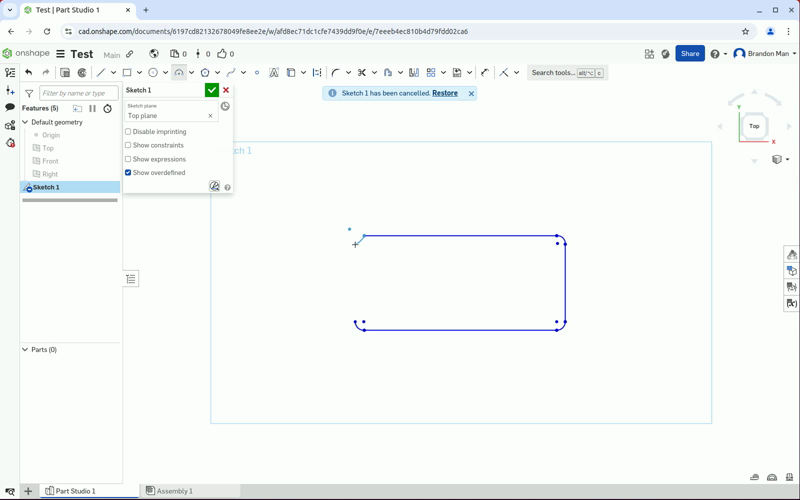
click(355, 244)
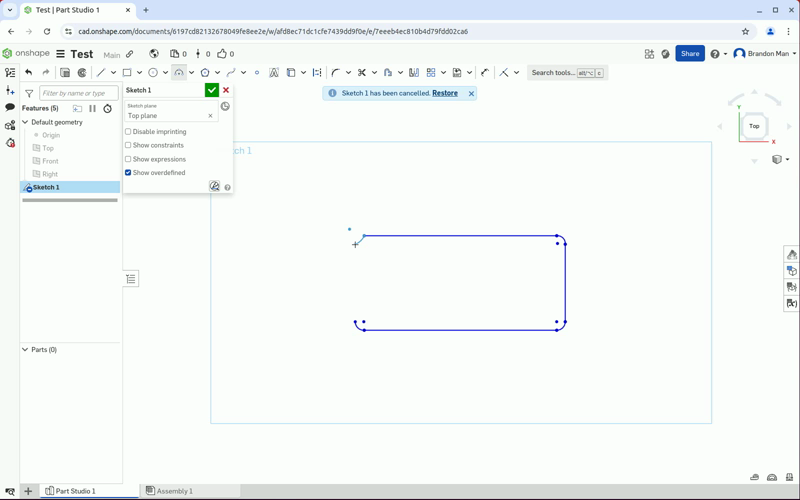
mouse_move(357, 237)
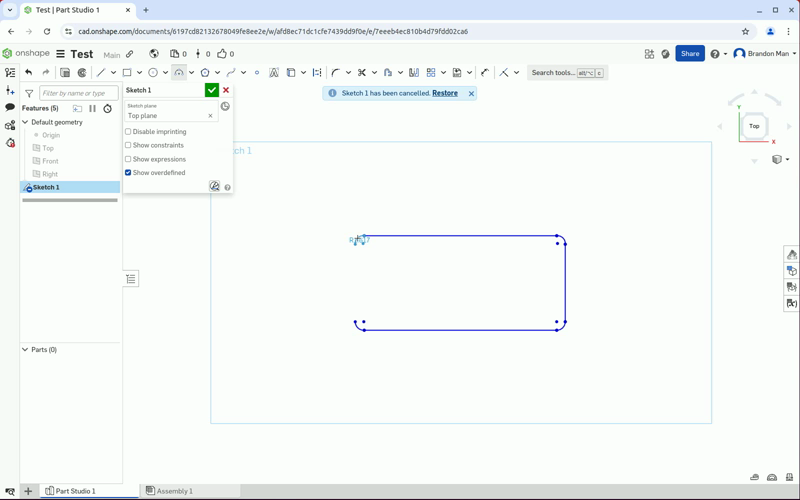
click(357, 237)
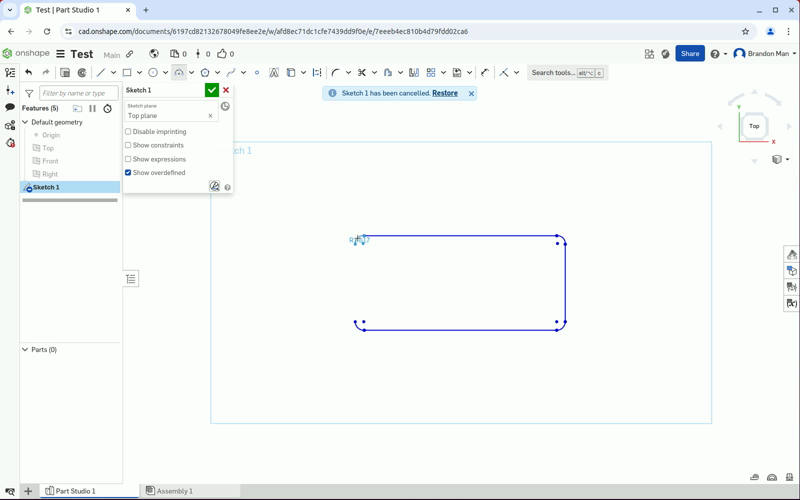
key_up(shift)
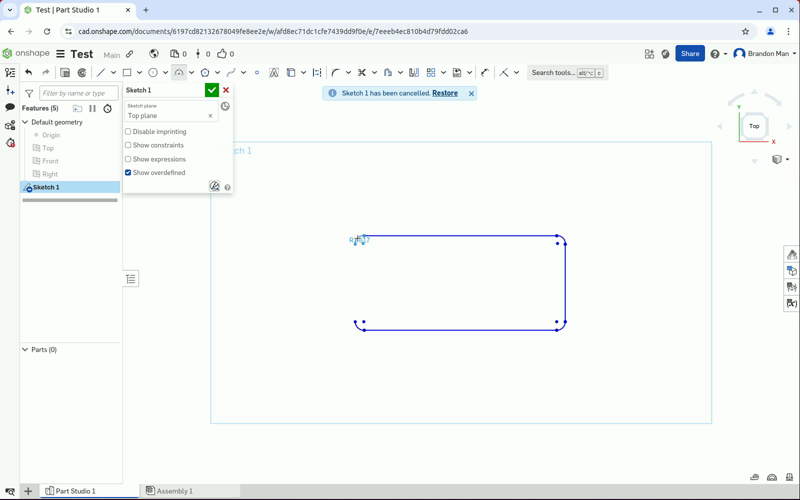
key(esc)
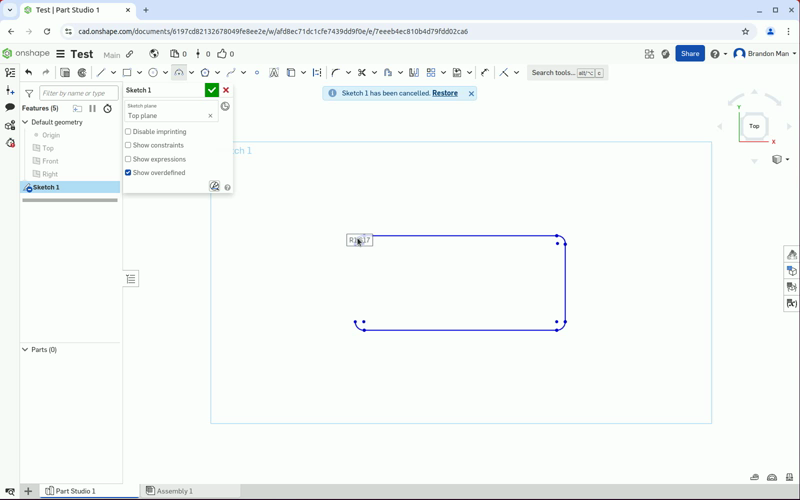
key(l)
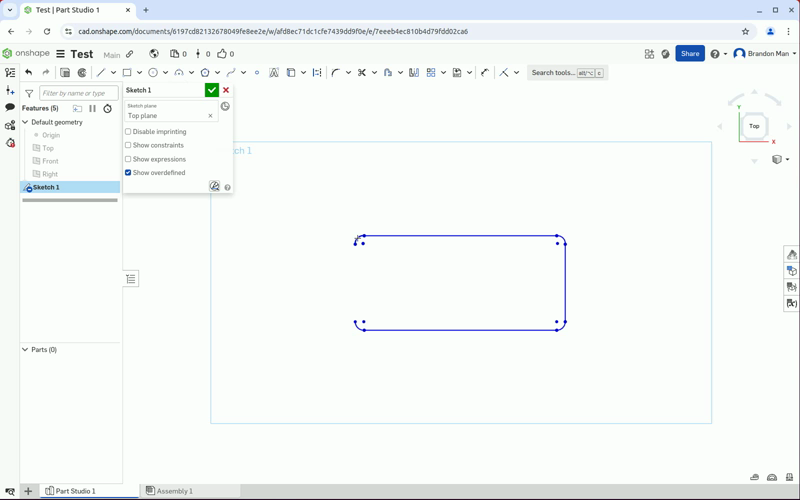
mouse_move(355, 244)
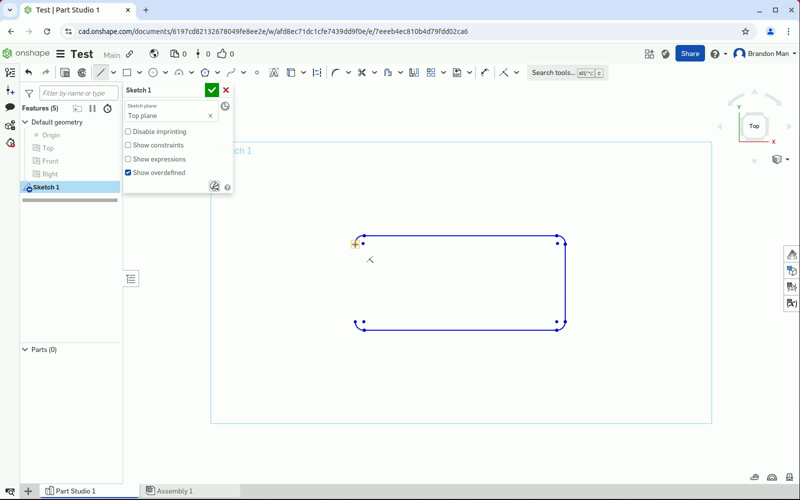
click(355, 244)
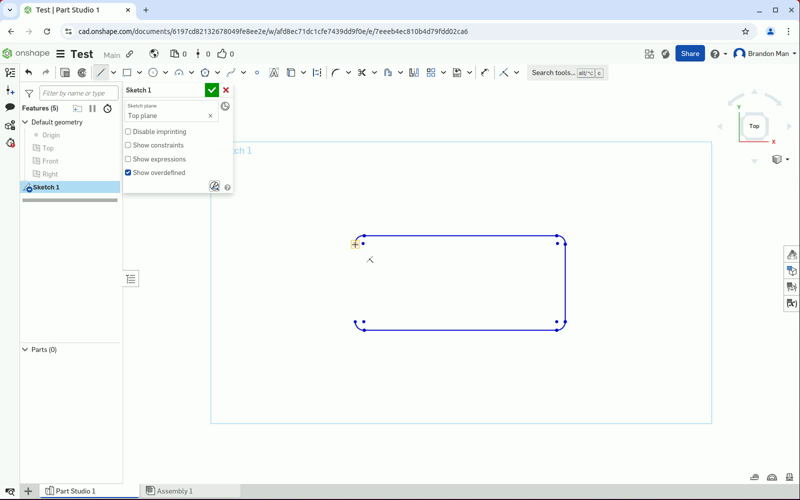
key_down(shift)
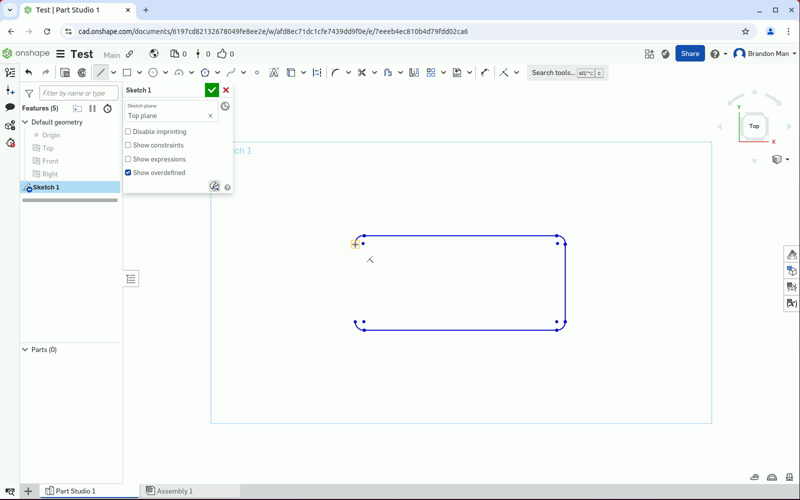
mouse_move(355, 321)
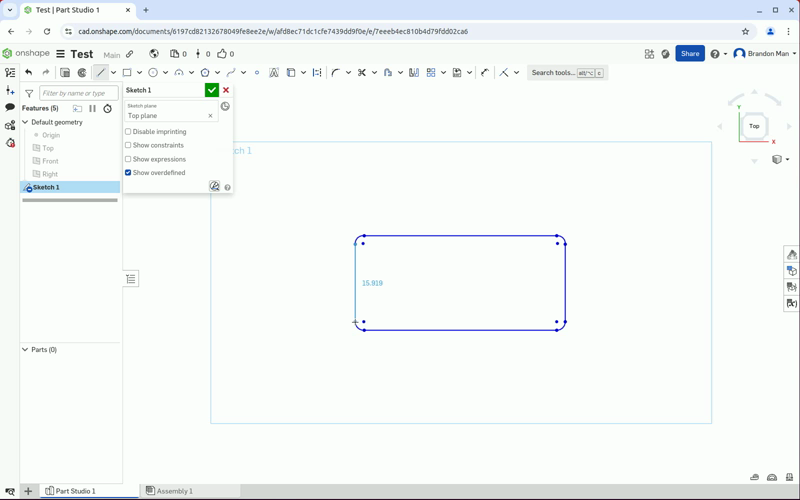
key_up(shift)
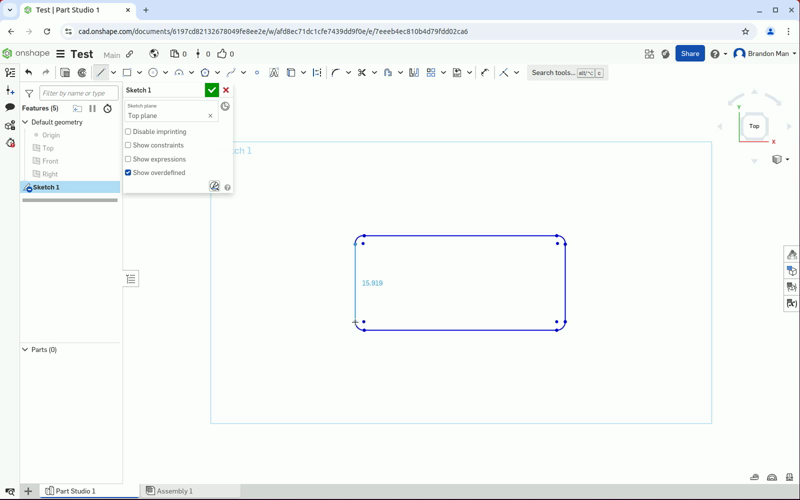
click(355, 321)
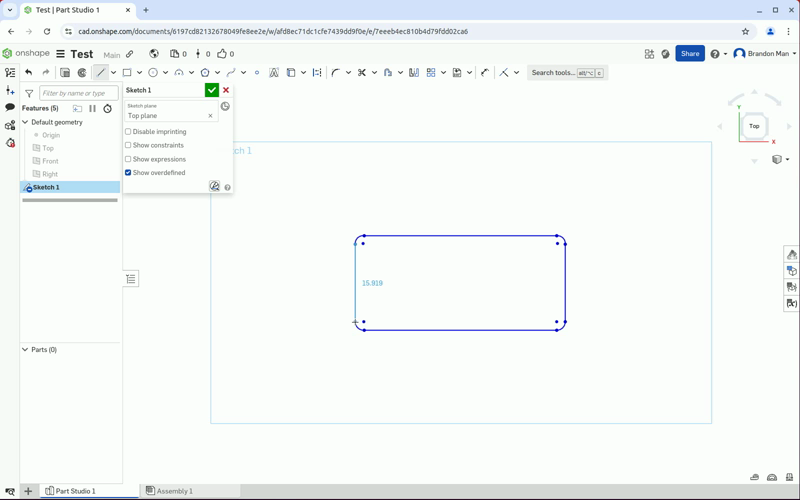
key(esc)
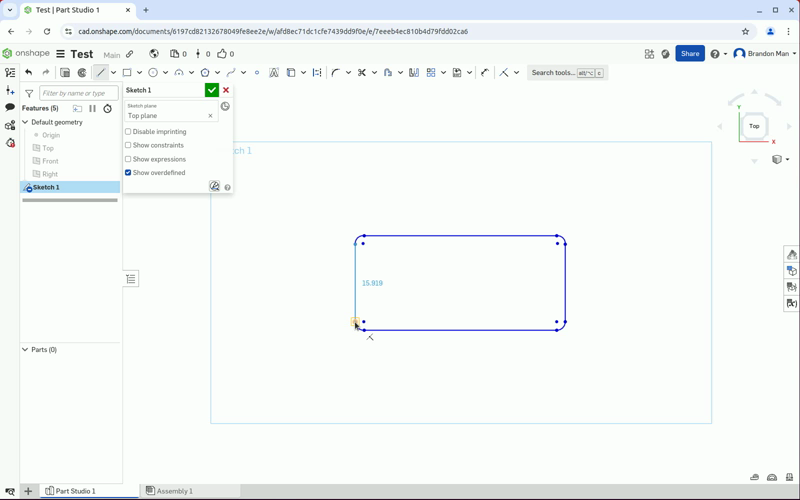
key(c)
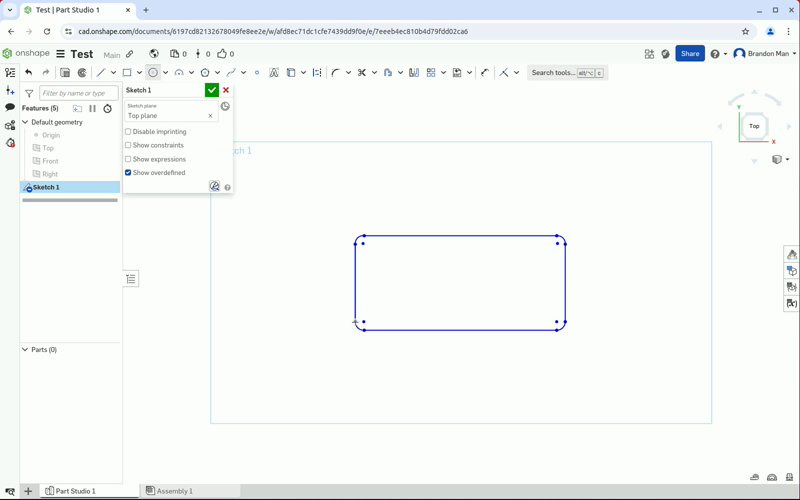
key_down(shift)
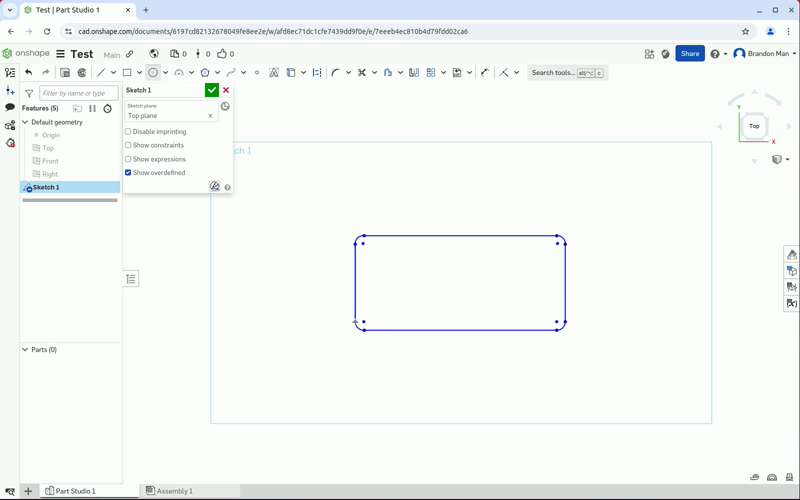
mouse_move(366, 319)
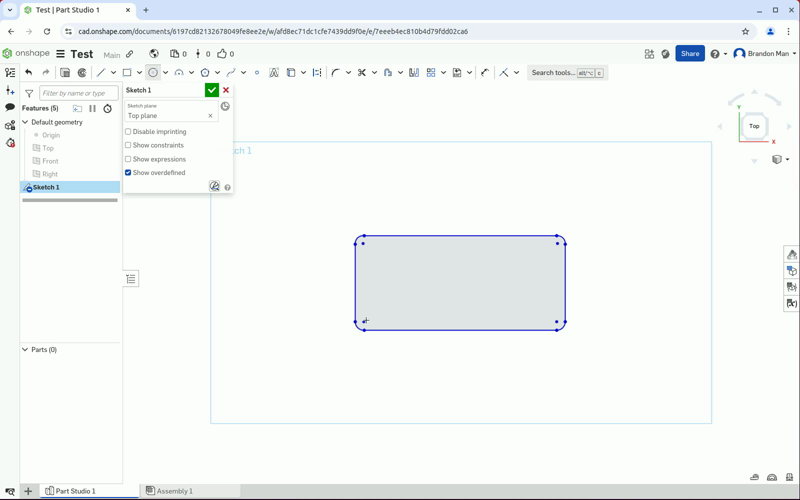
scroll(6)
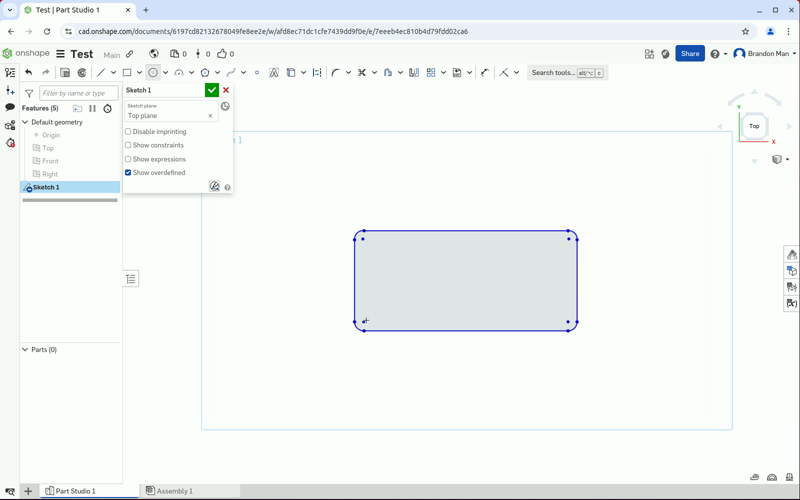
scroll(6)
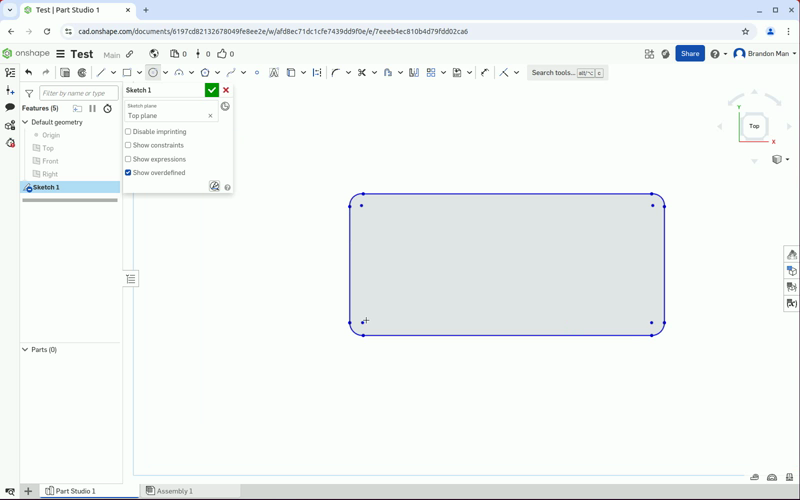
scroll(6)
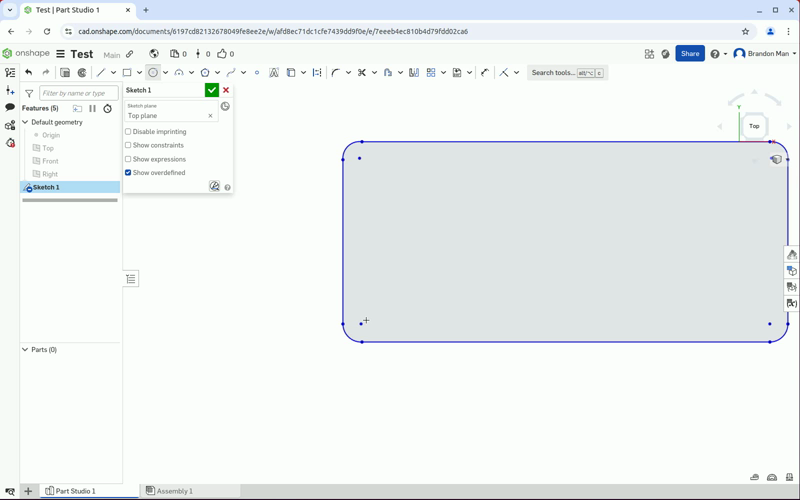
scroll(6)
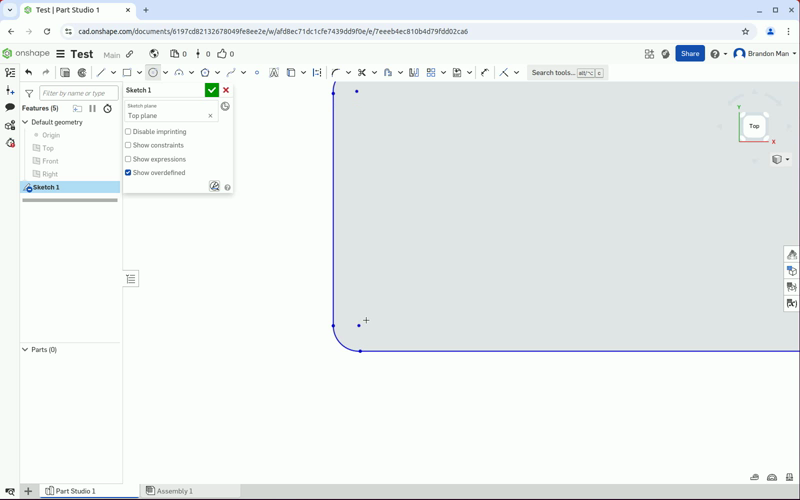
scroll(6)
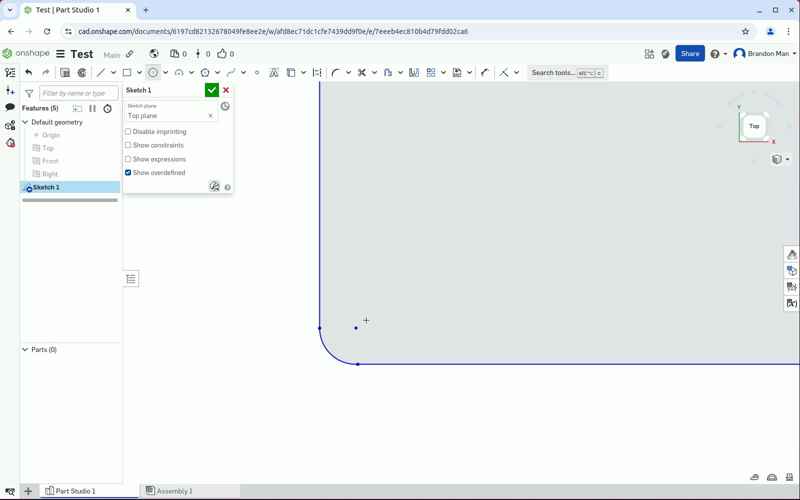
scroll(6)
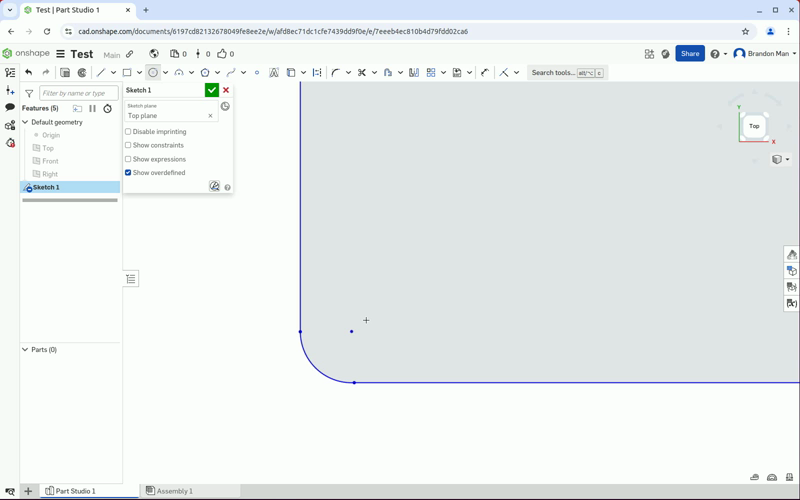
scroll(6)
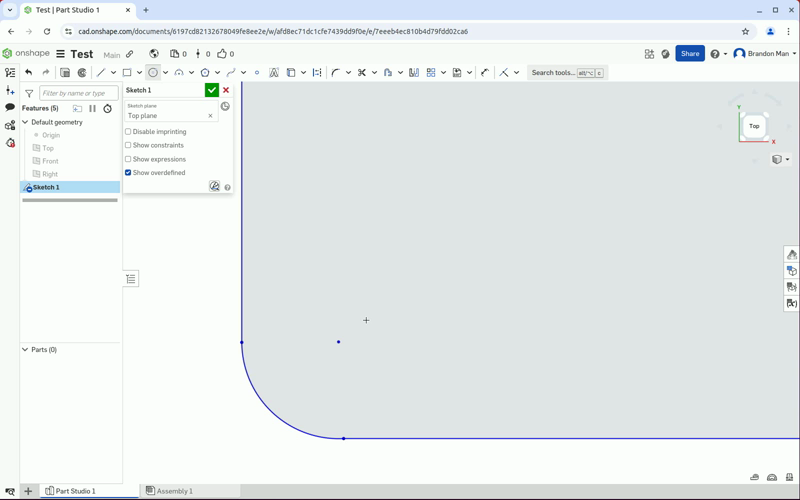
click(366, 319)
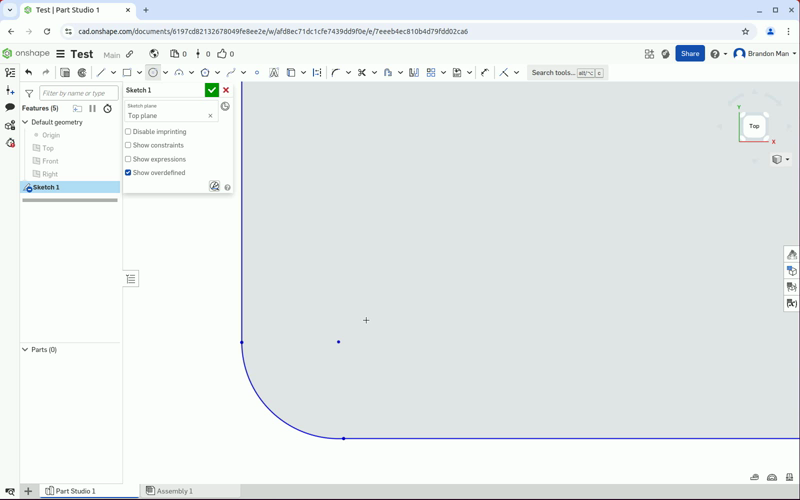
scroll(-6)
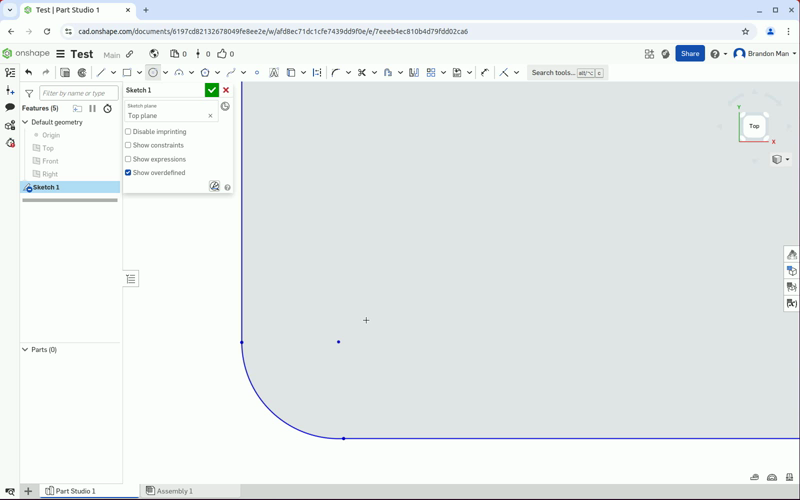
scroll(-6)
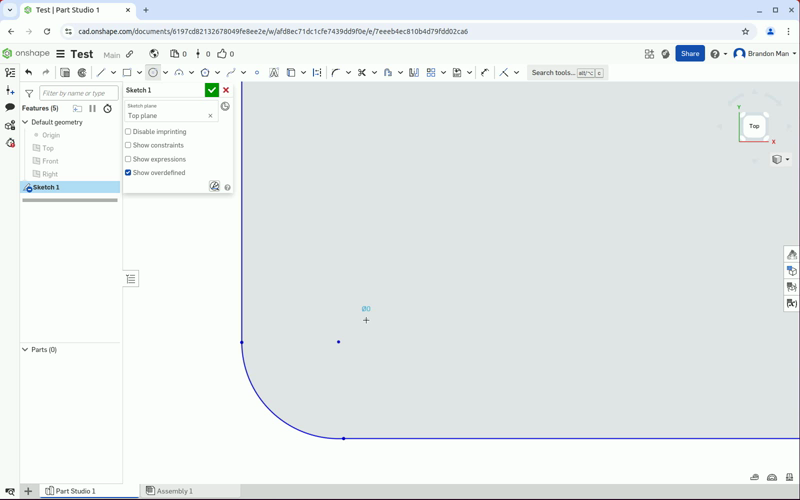
scroll(-6)
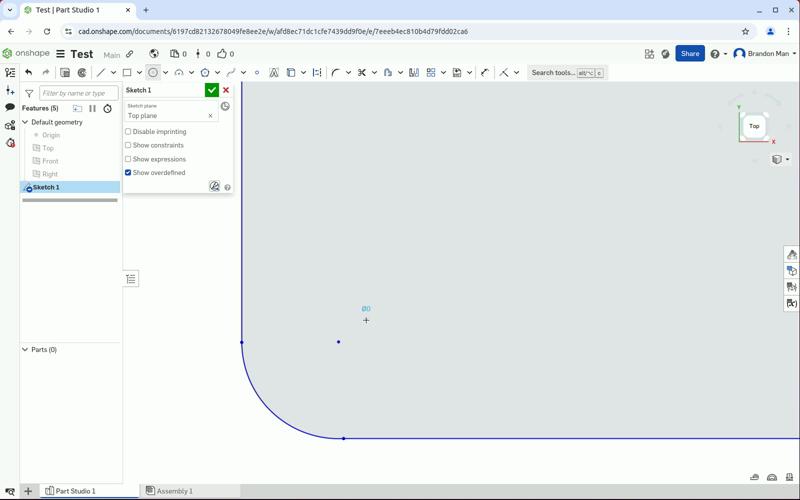
scroll(-6)
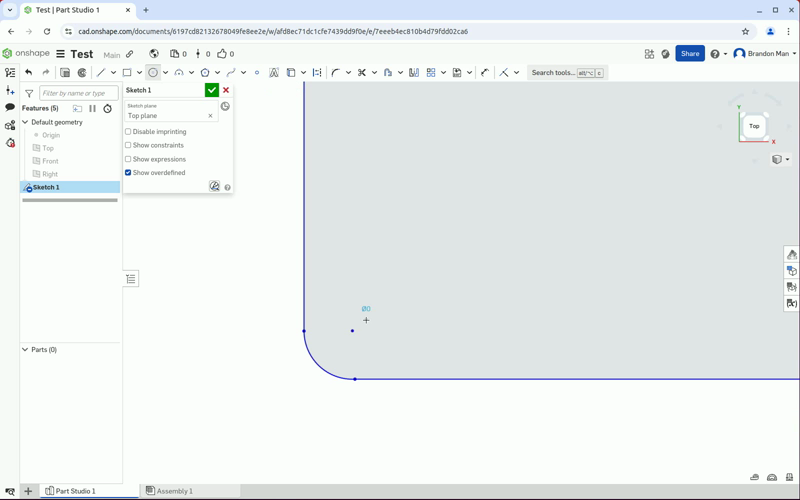
scroll(-6)
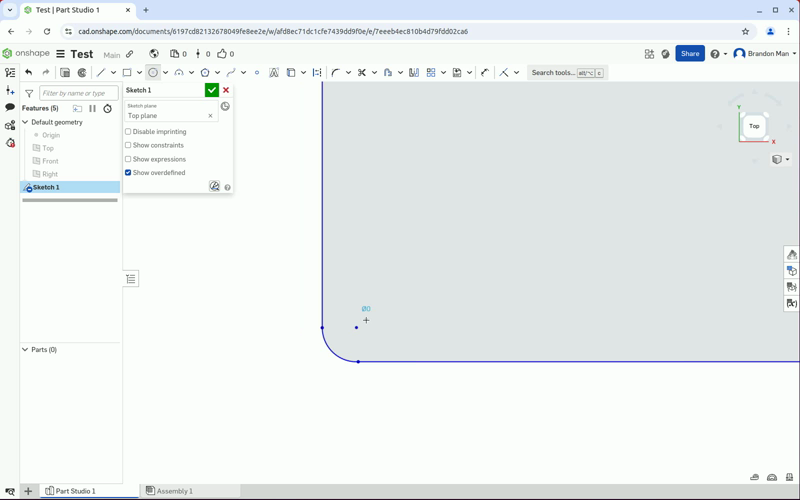
scroll(-6)
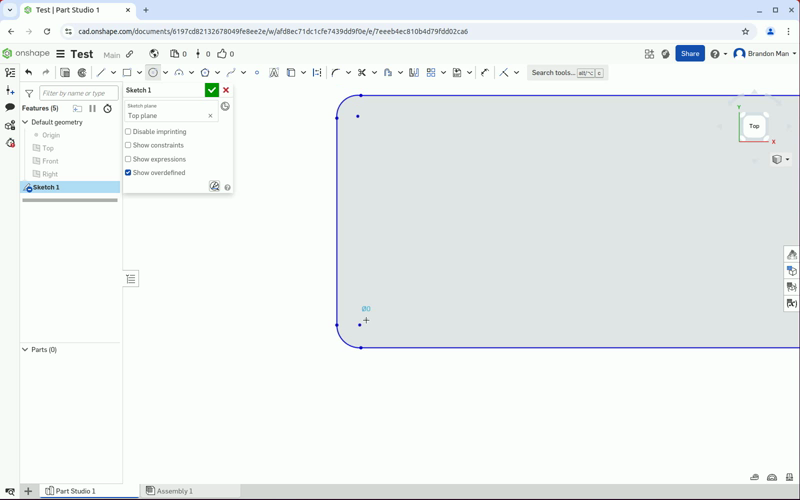
scroll(-6)
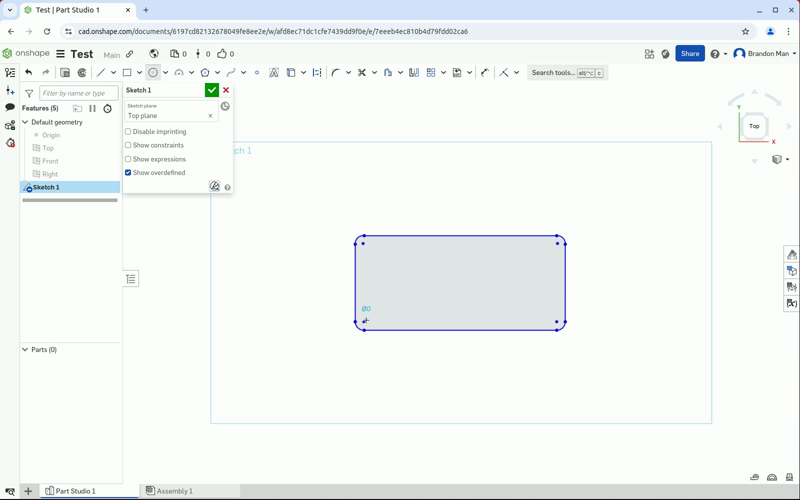
key_up(shift)
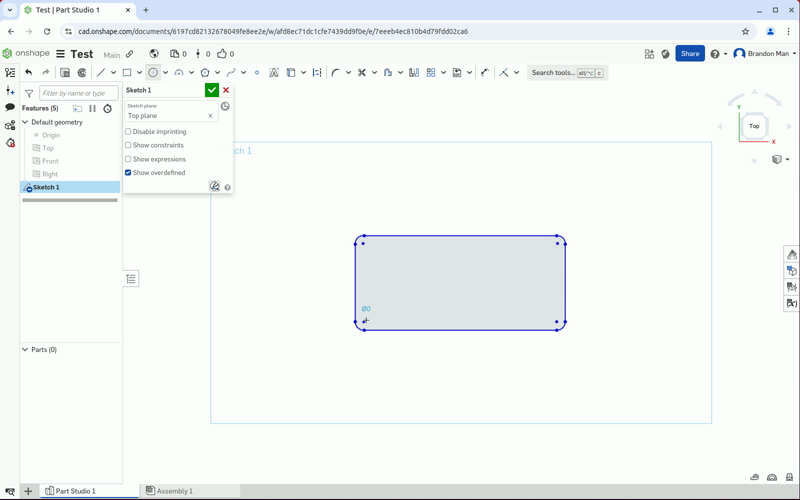
mouse_move(370, 319)
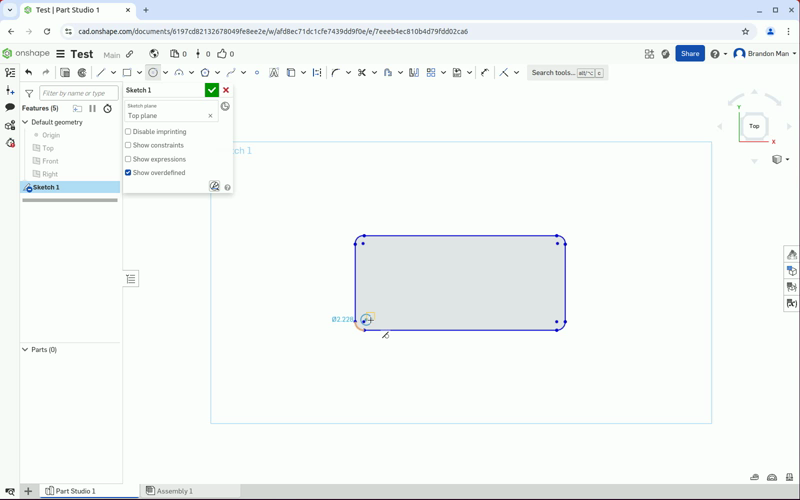
click(370, 319)
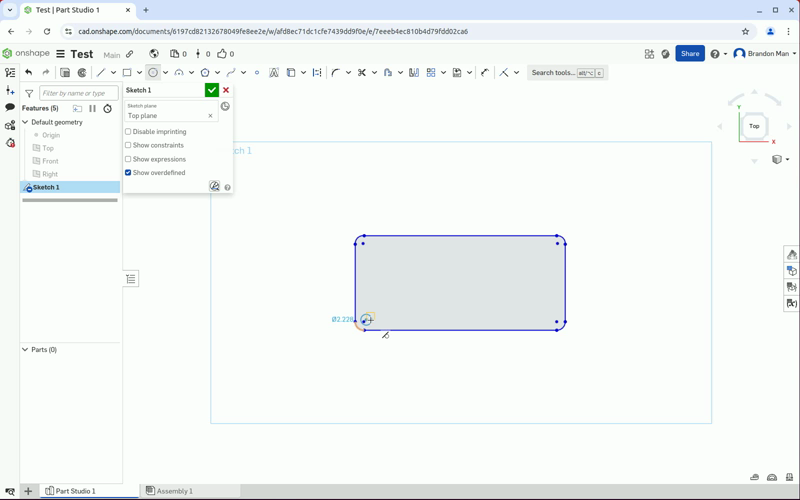
key(esc)
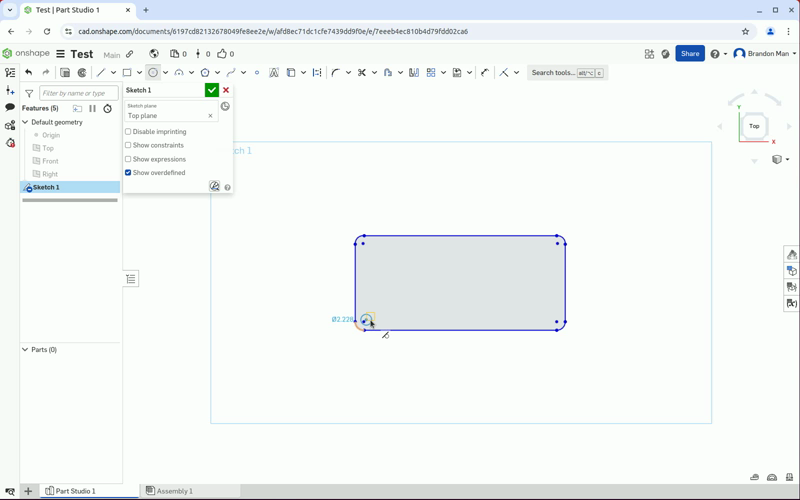
key(c)
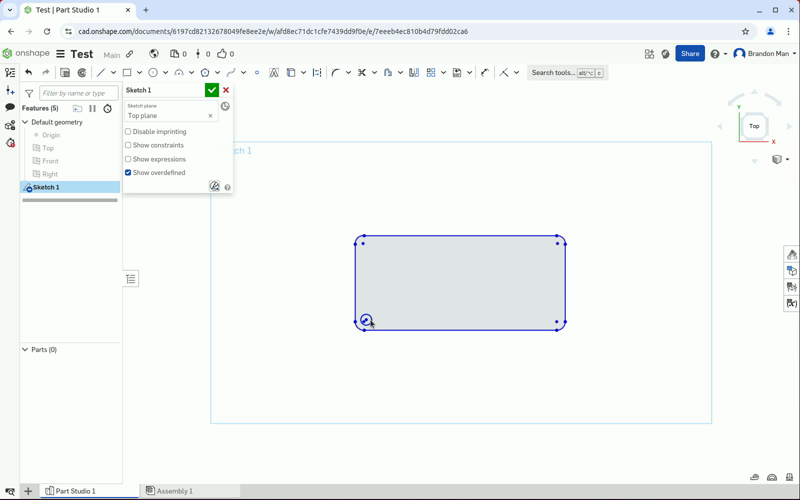
key_down(shift)
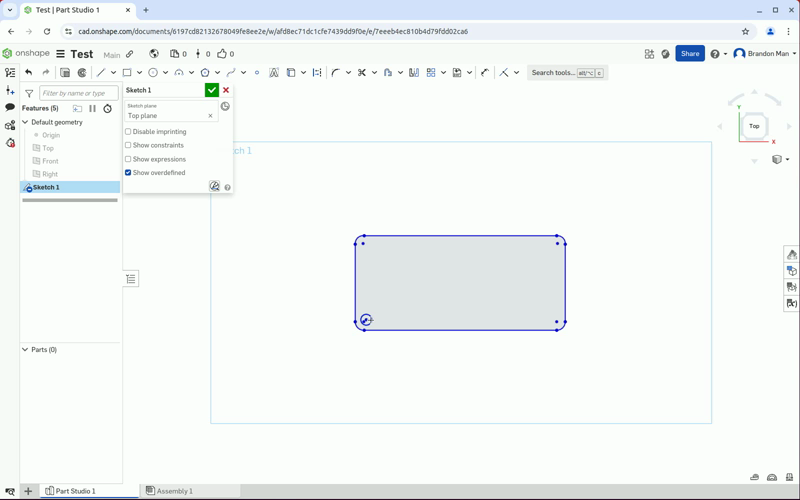
mouse_move(366, 246)
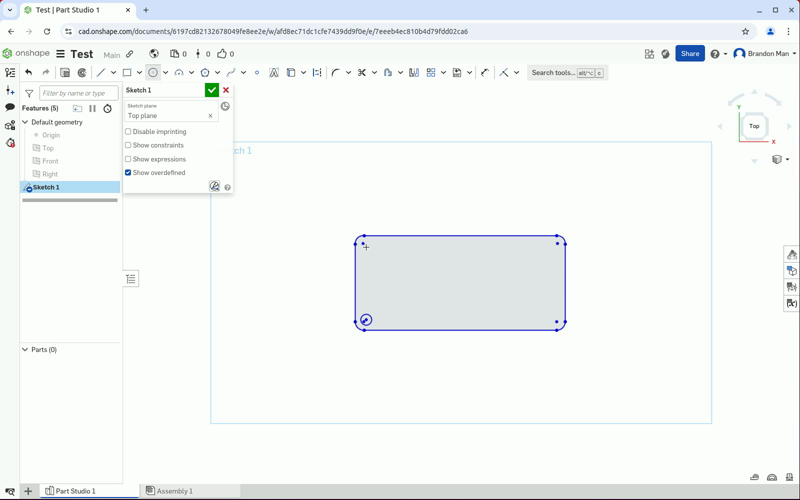
scroll(6)
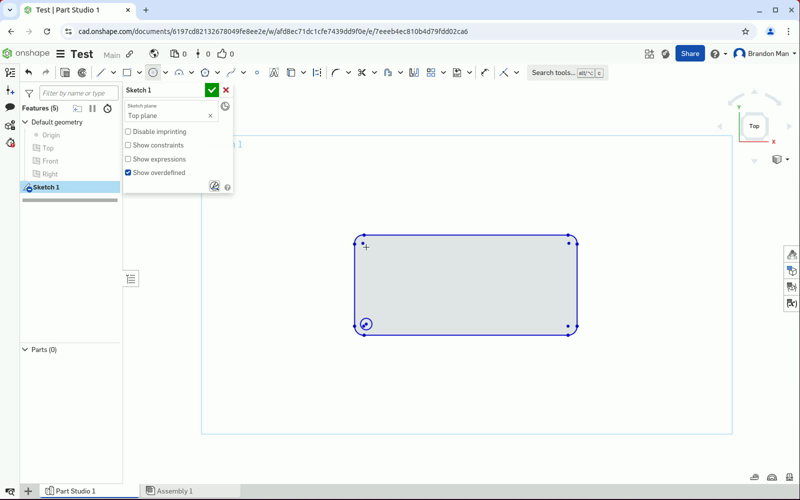
scroll(6)
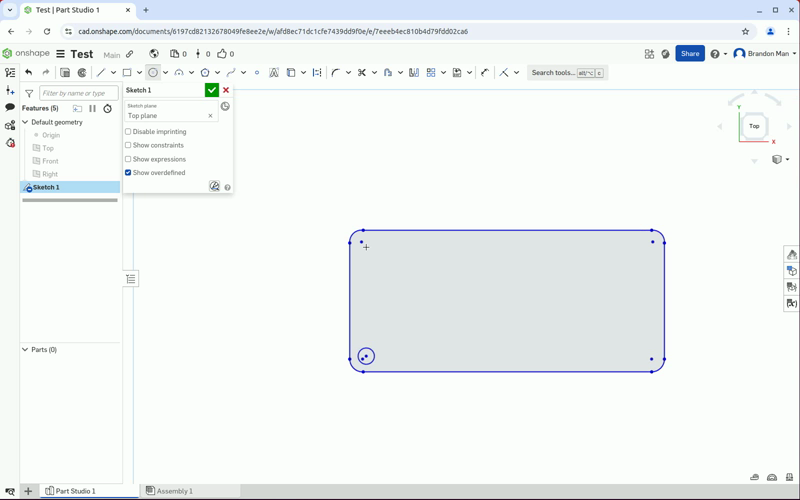
scroll(6)
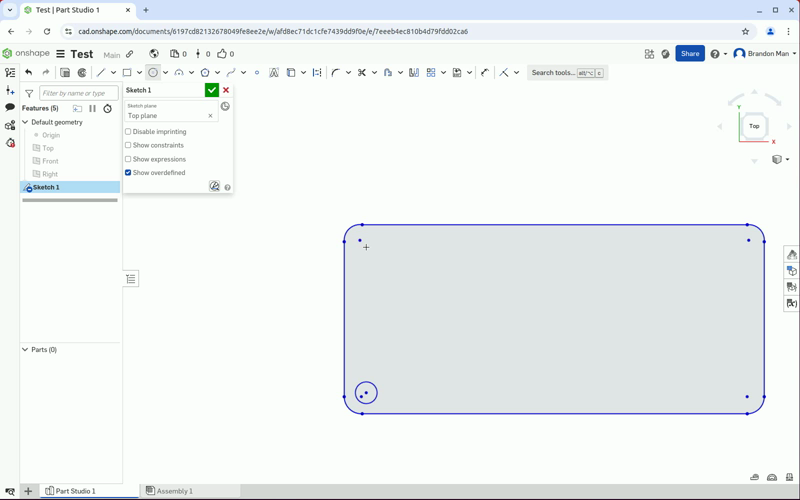
scroll(6)
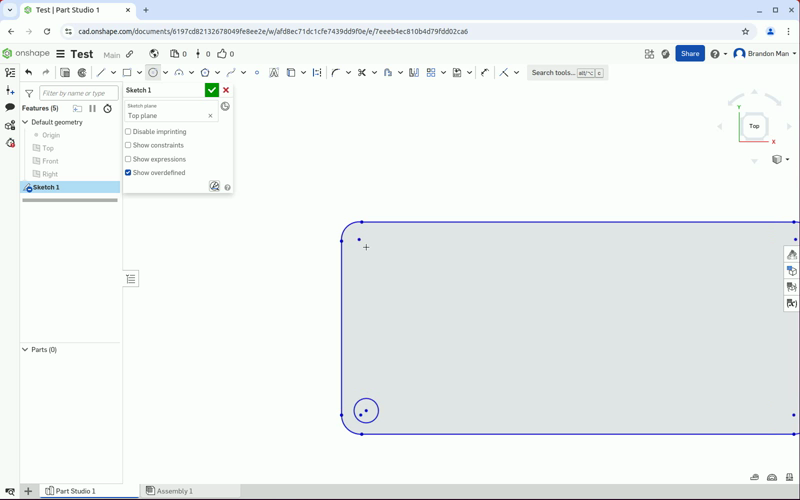
scroll(6)
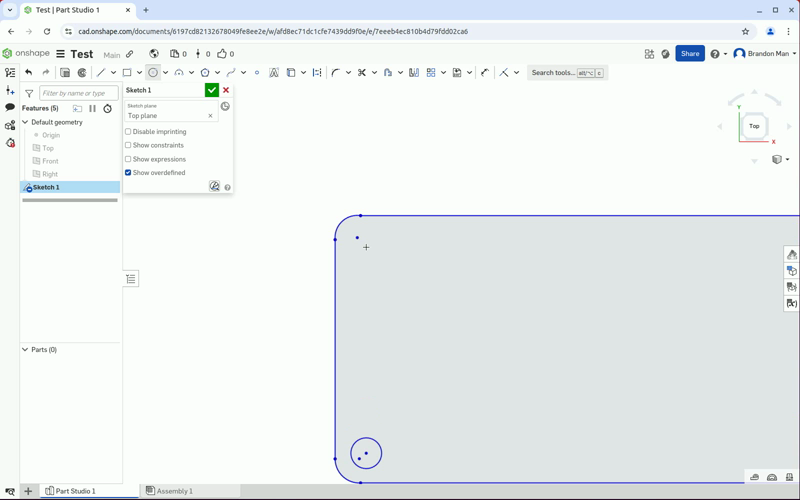
scroll(6)
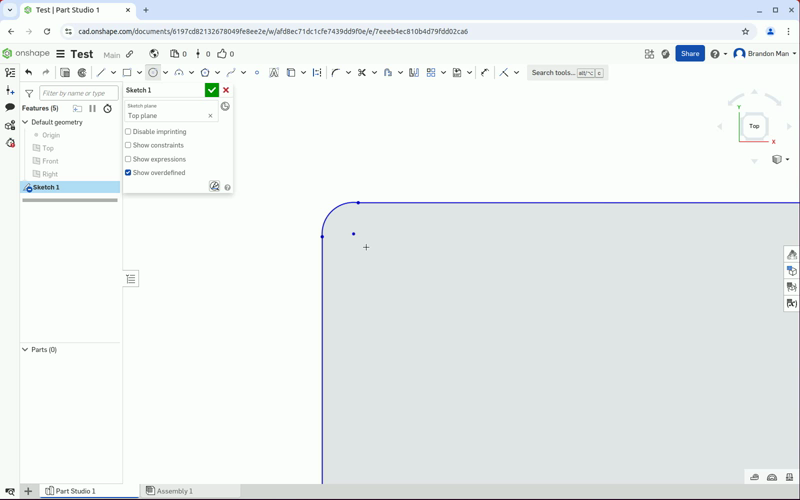
scroll(6)
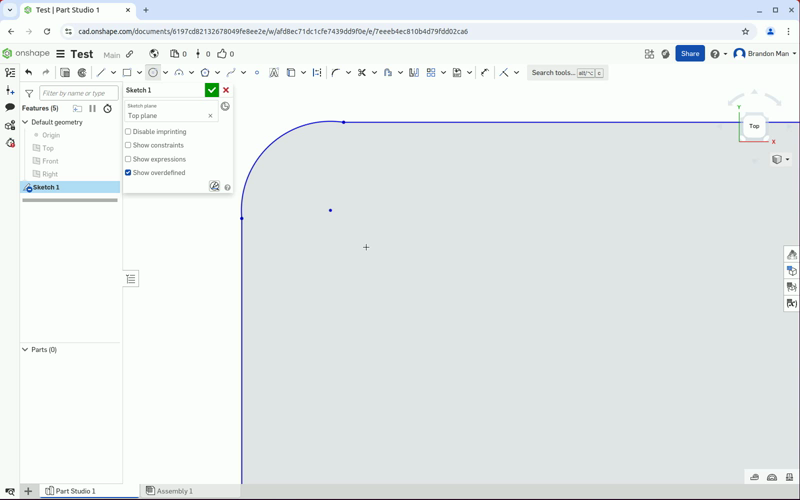
click(366, 246)
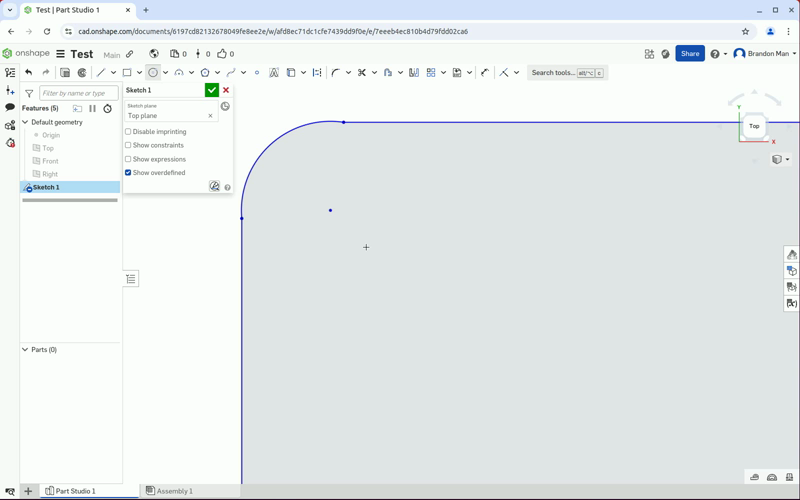
scroll(-6)
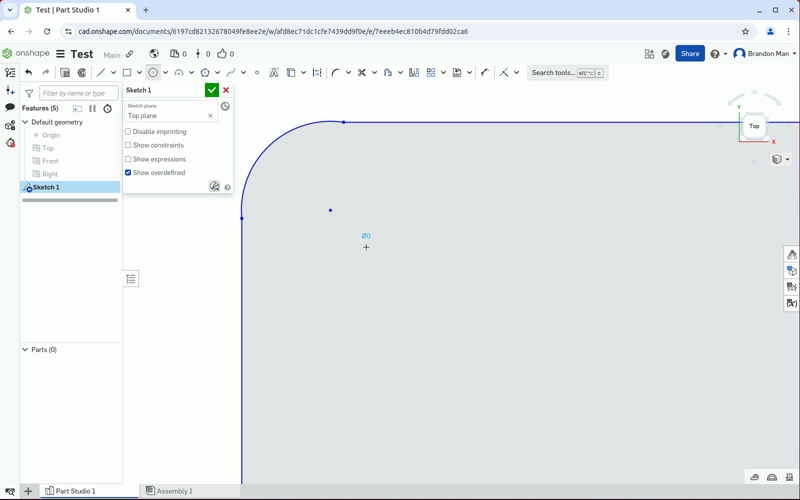
scroll(-6)
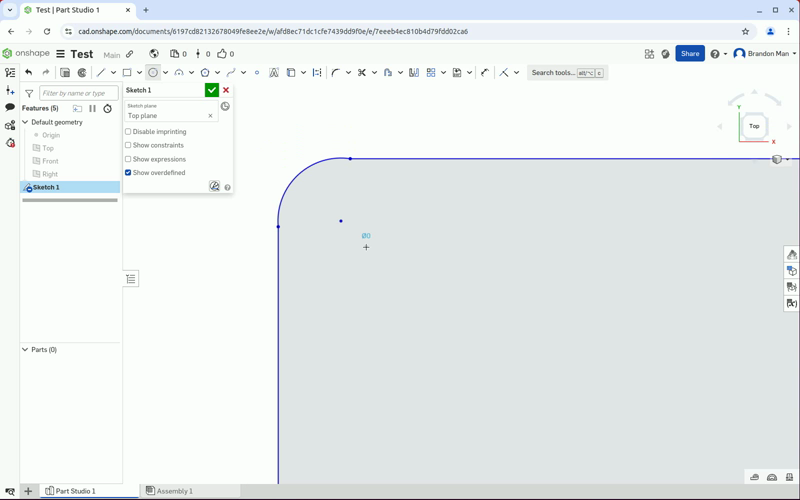
scroll(-6)
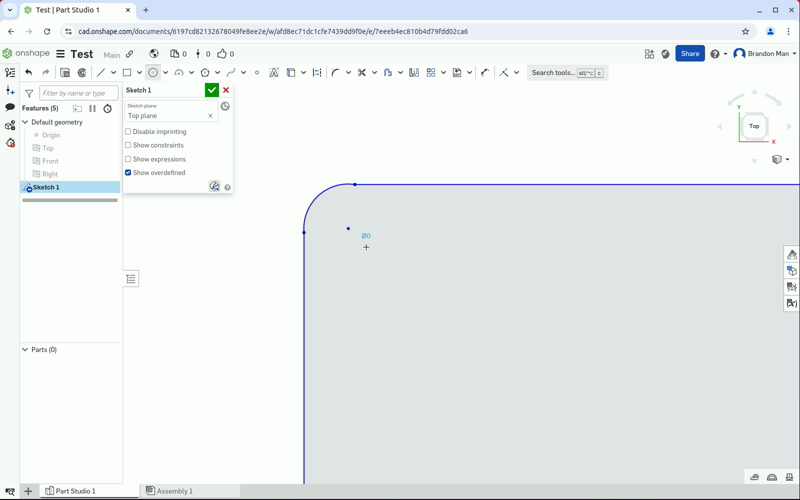
scroll(-6)
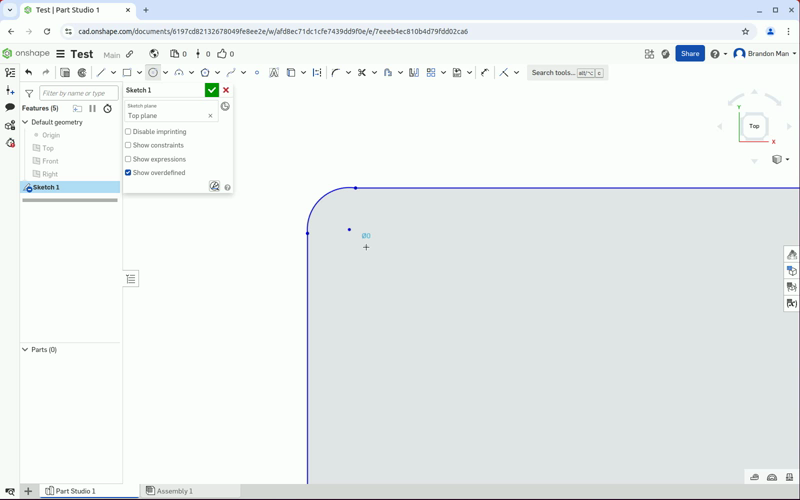
scroll(-6)
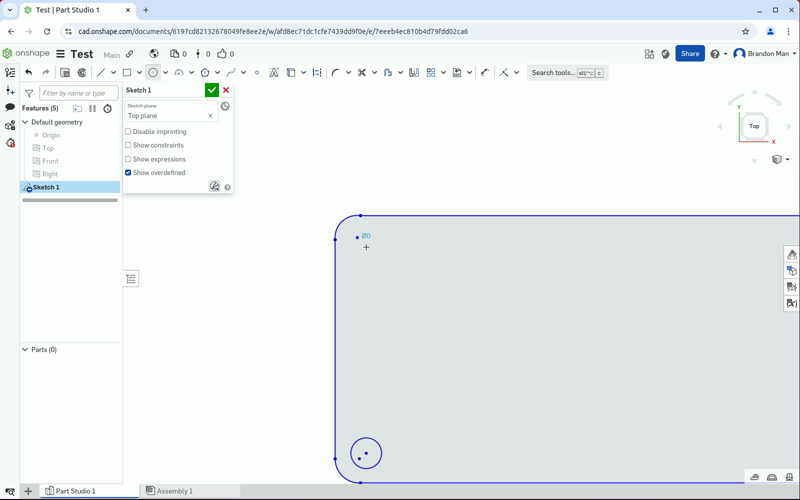
scroll(-6)
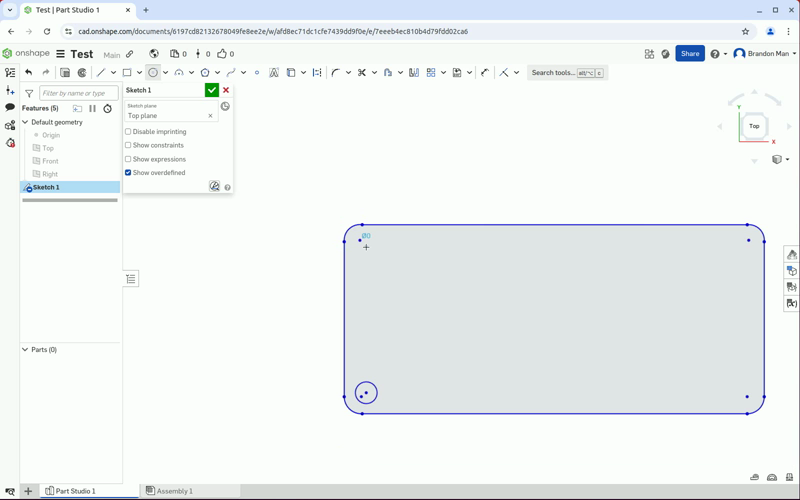
scroll(-6)
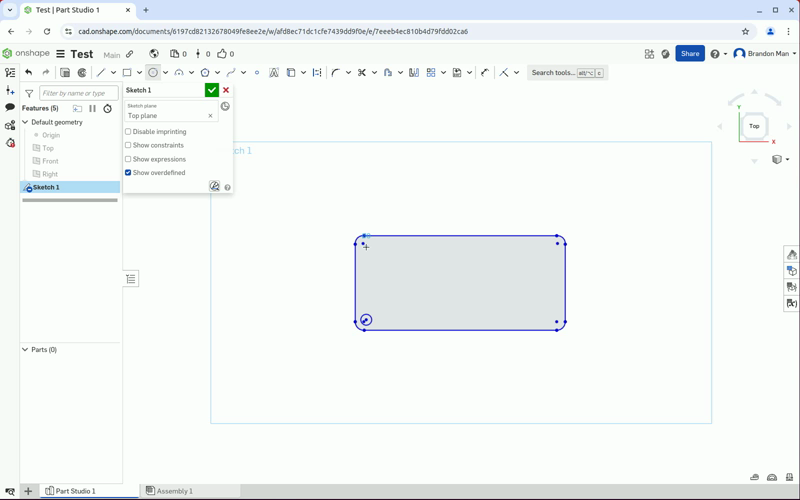
key_up(shift)
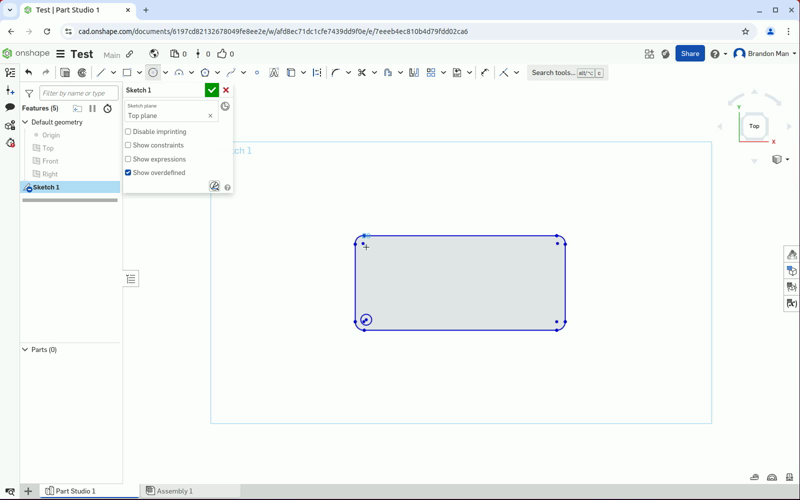
mouse_move(370, 246)
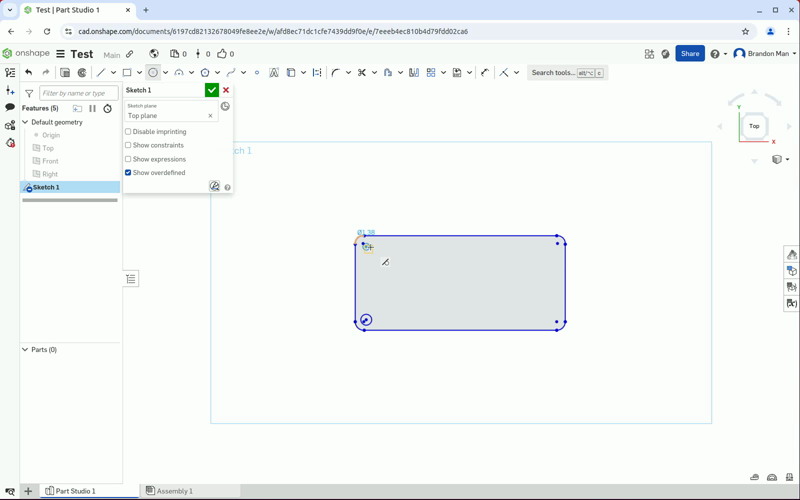
click(370, 246)
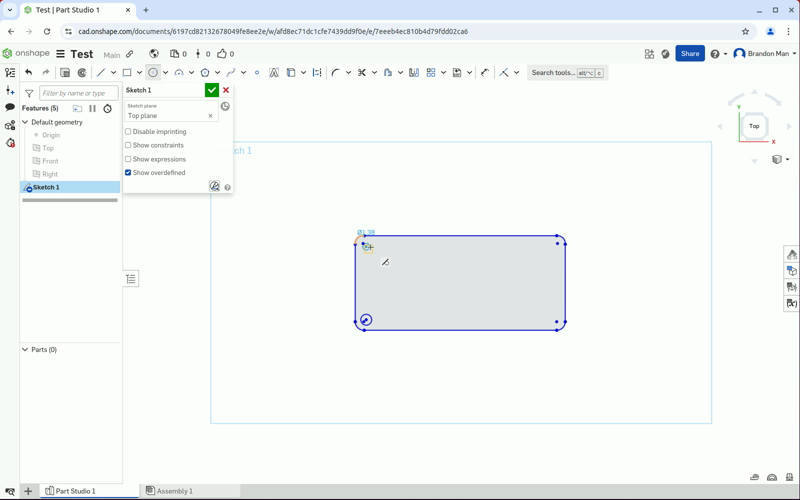
key(esc)
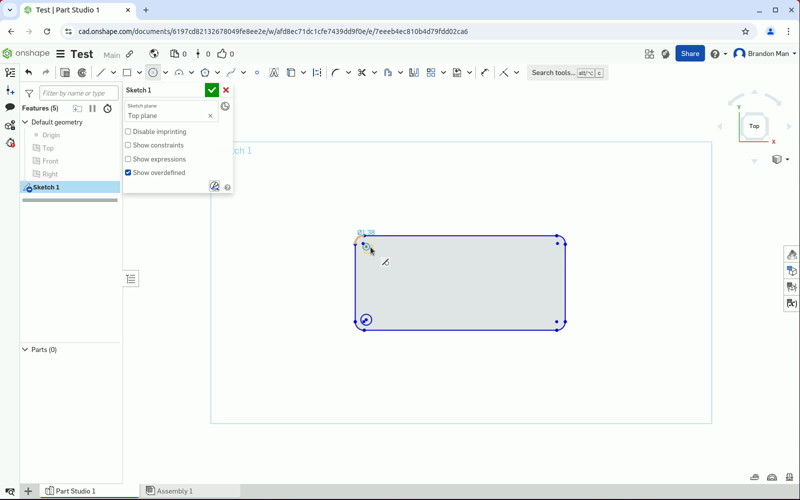
key(c)
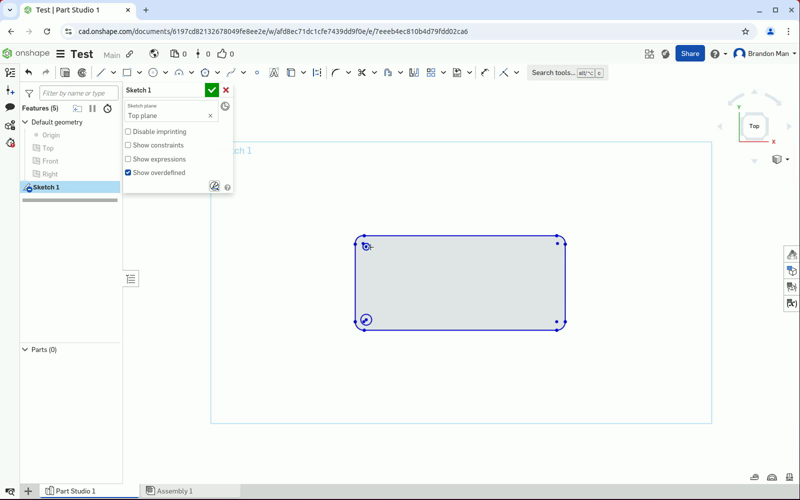
key_down(shift)
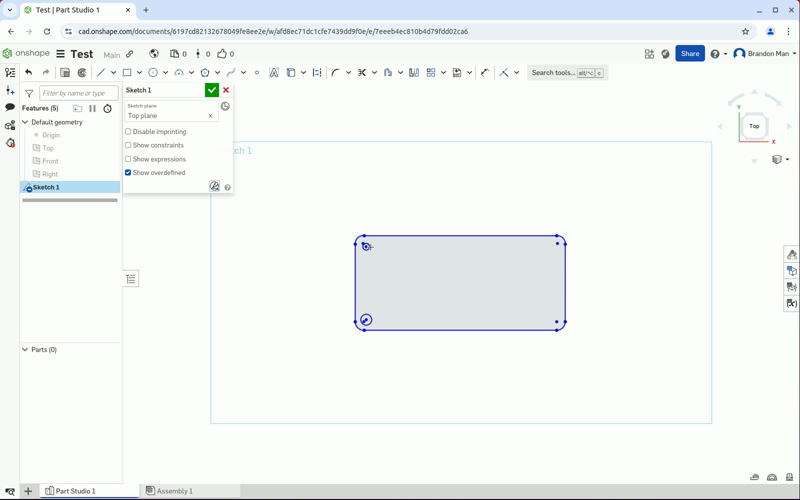
mouse_move(554, 319)
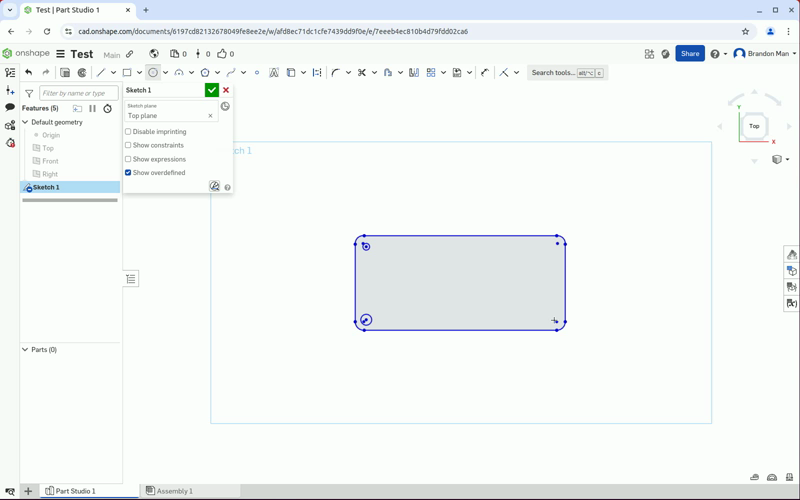
scroll(6)
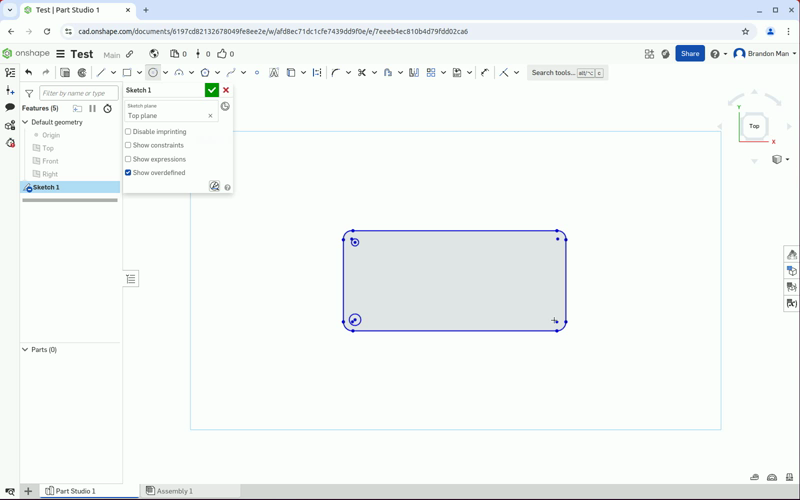
scroll(6)
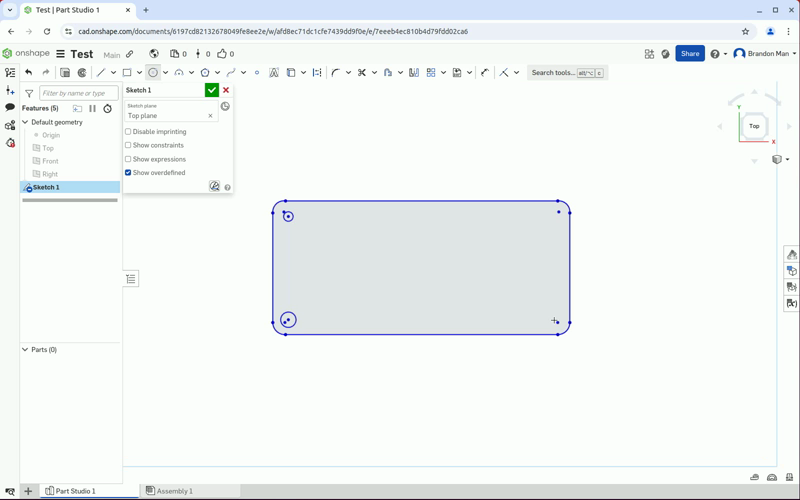
scroll(6)
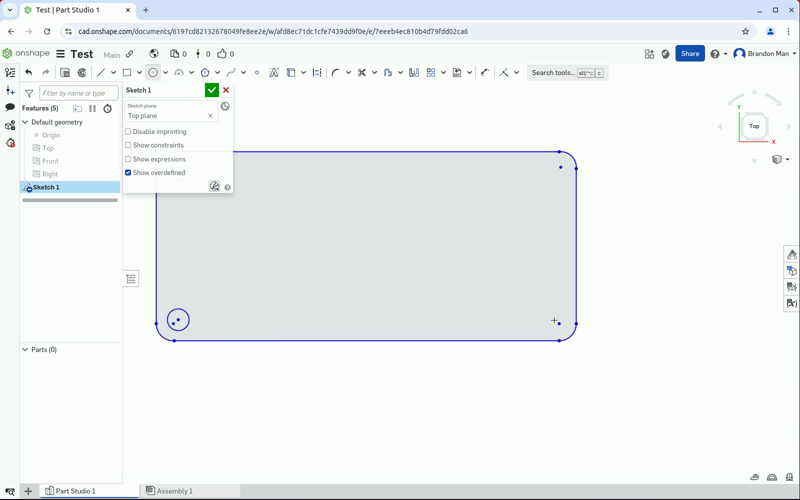
scroll(6)
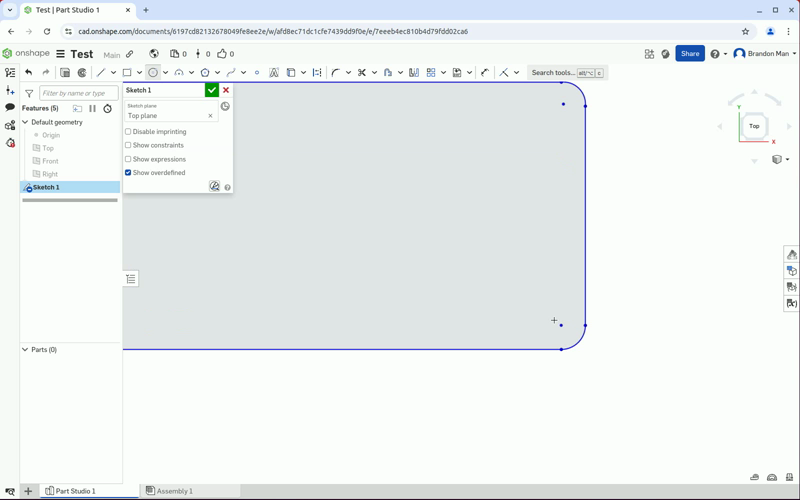
scroll(6)
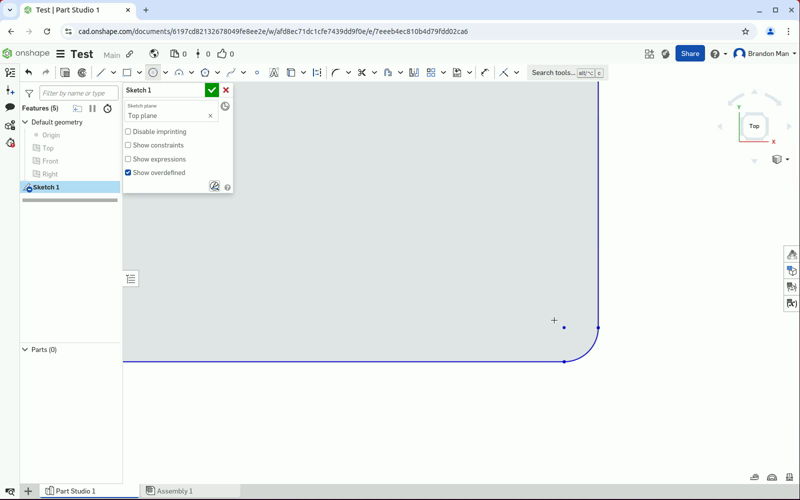
scroll(6)
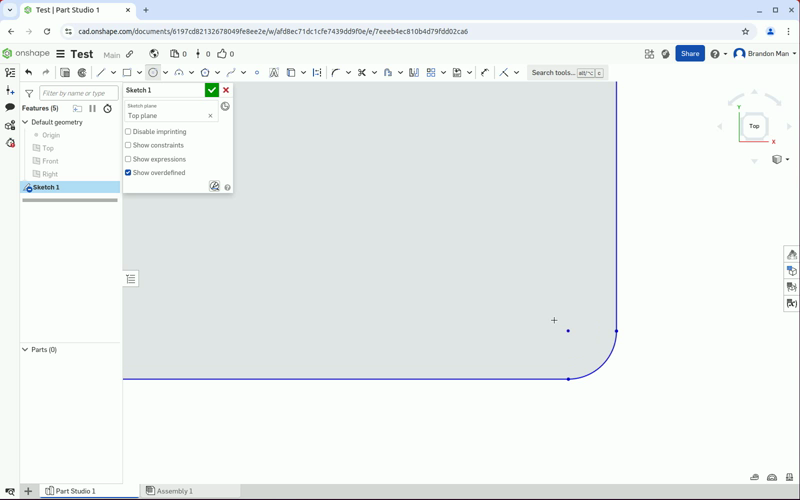
scroll(6)
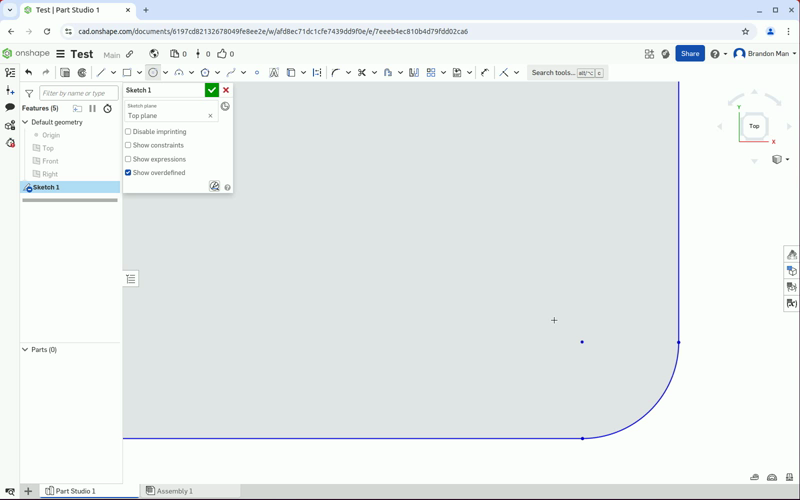
click(554, 319)
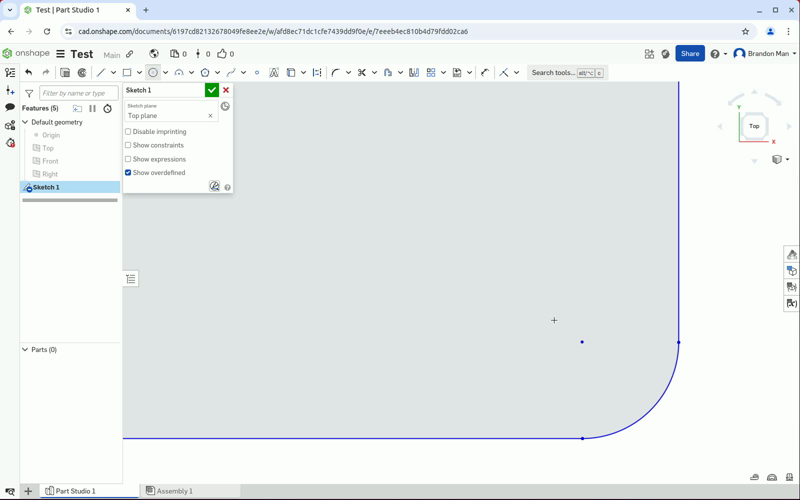
scroll(-6)
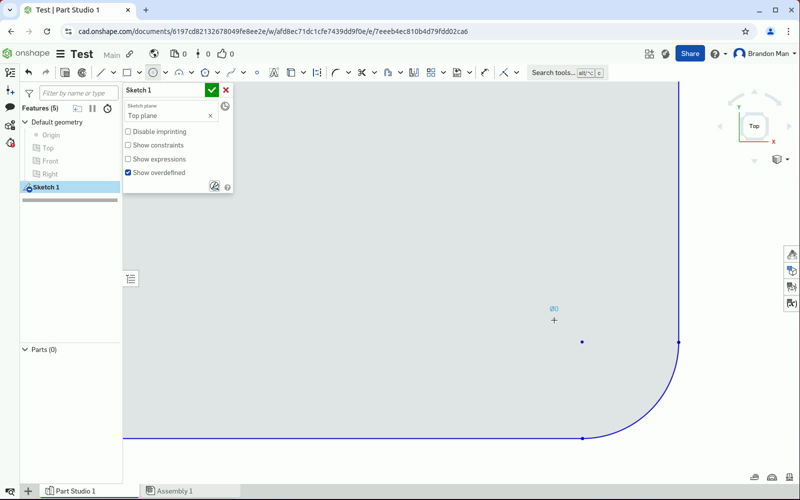
scroll(-6)
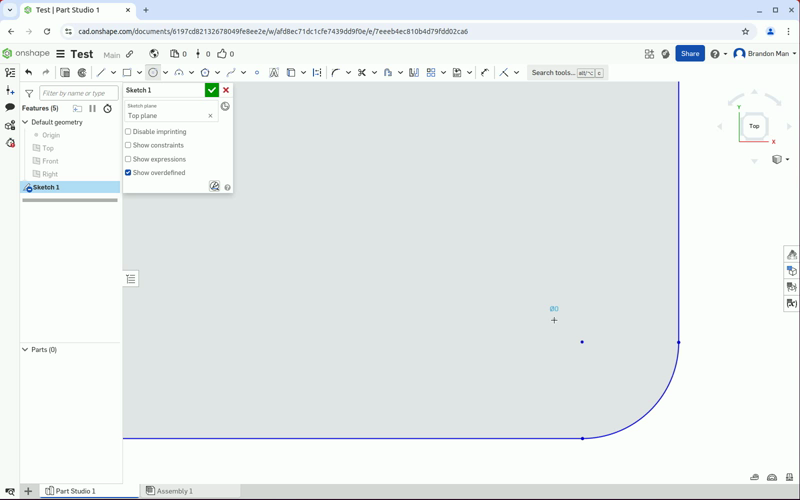
scroll(-6)
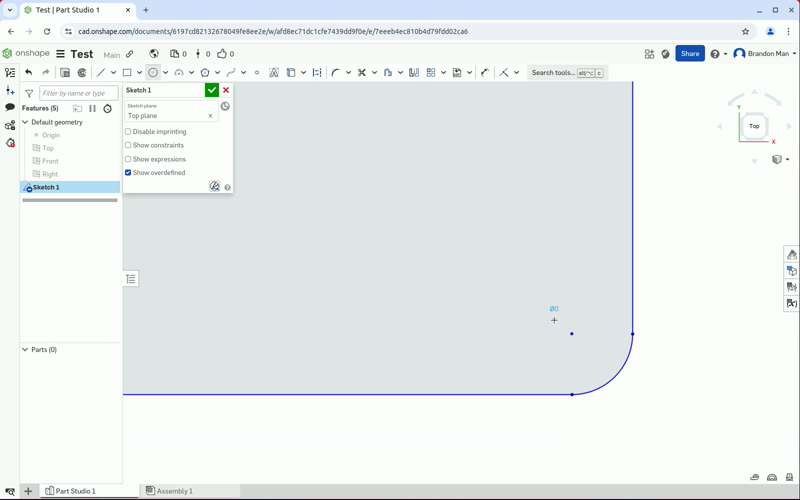
scroll(-6)
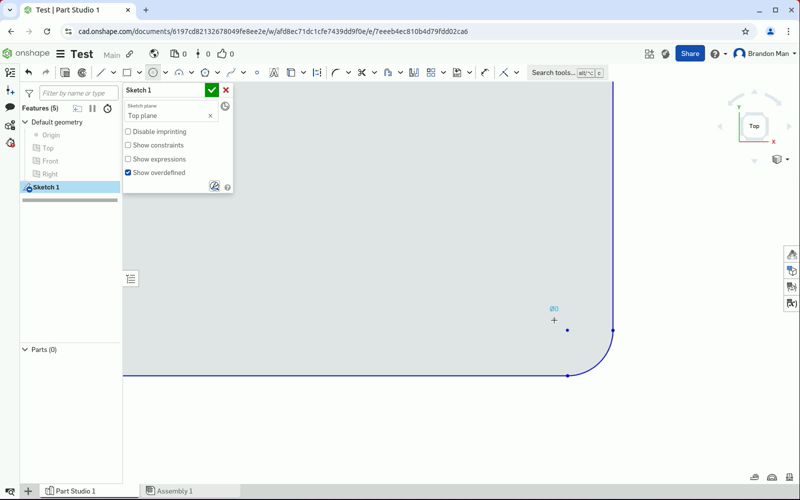
scroll(-6)
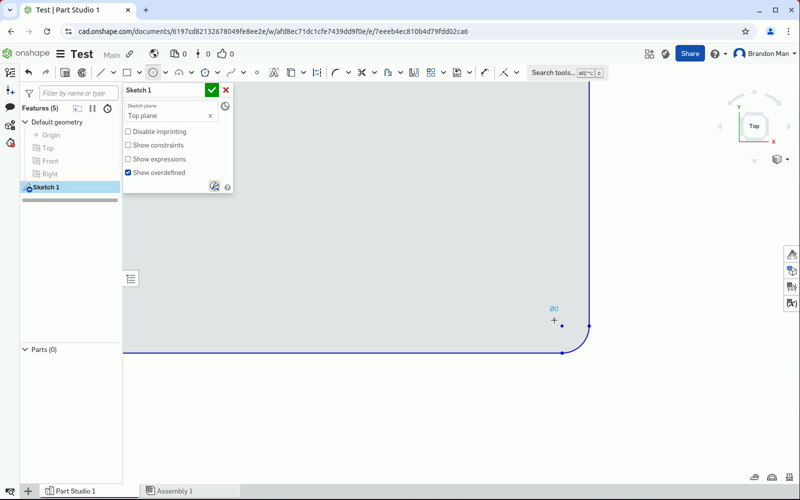
scroll(-6)
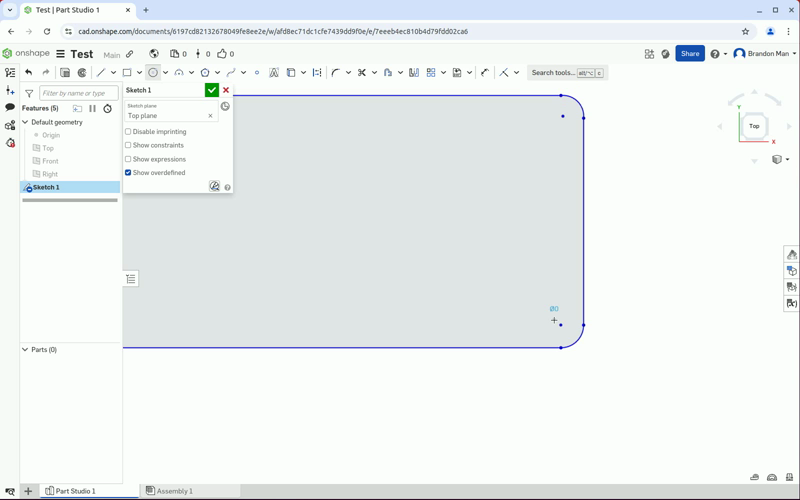
scroll(-6)
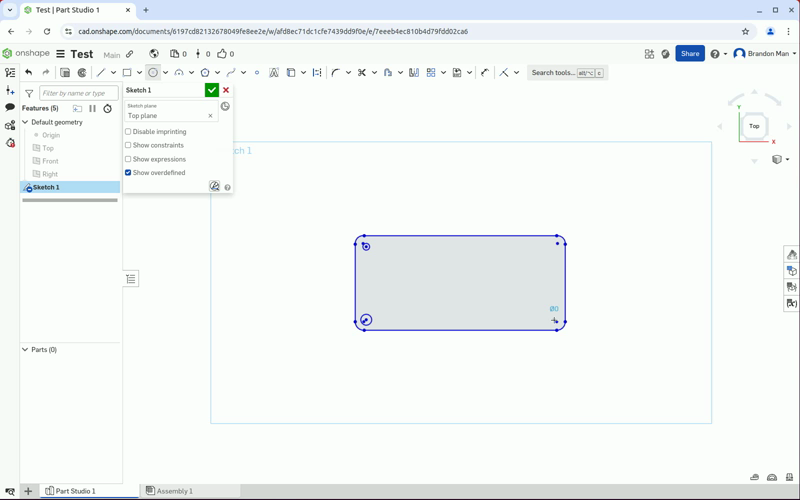
key_up(shift)
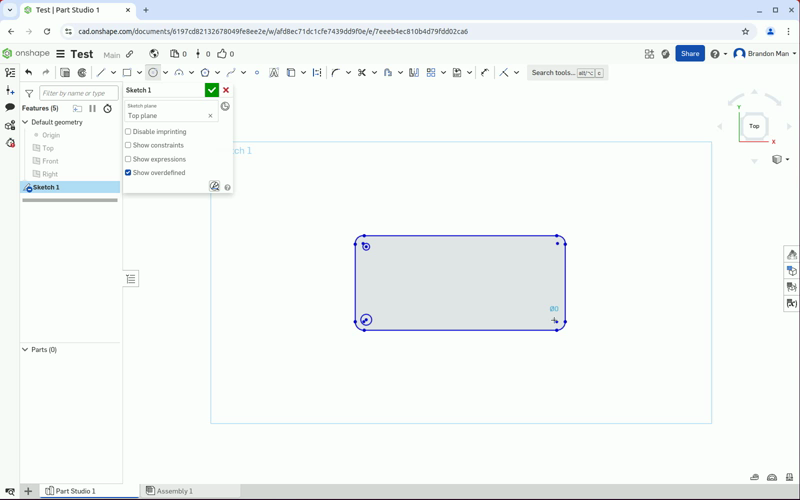
mouse_move(558, 319)
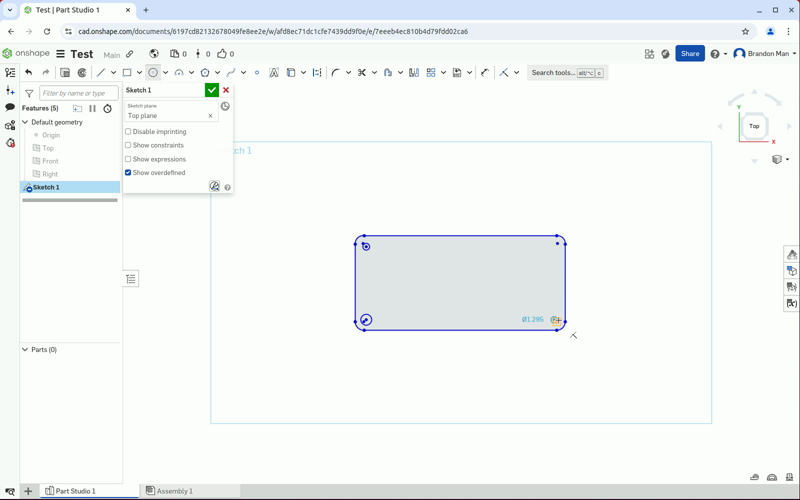
scroll(6)
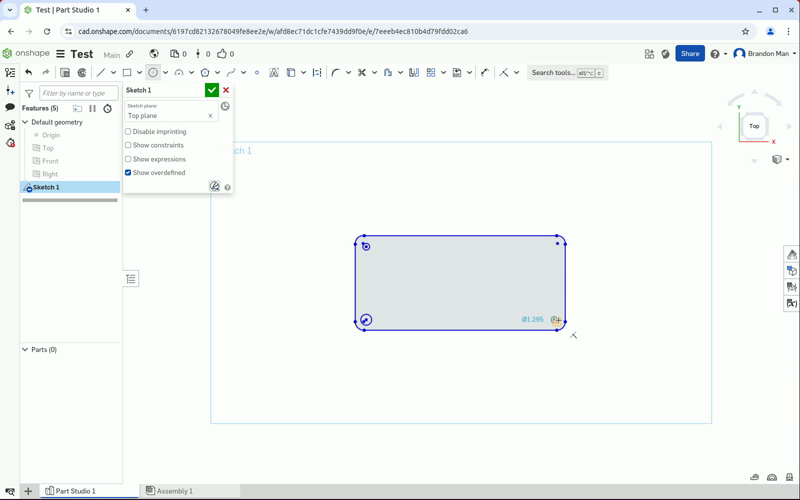
scroll(6)
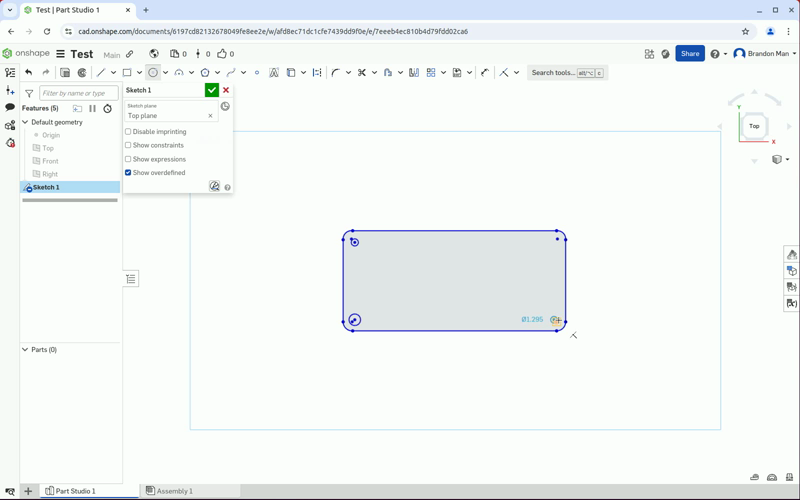
scroll(6)
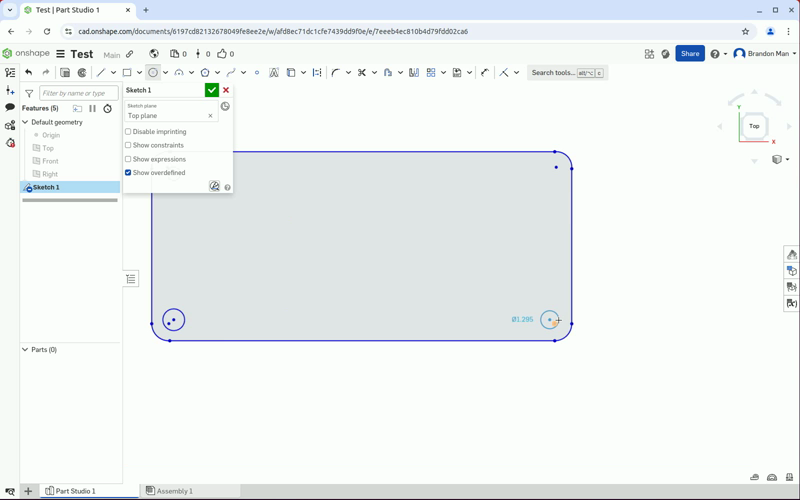
scroll(6)
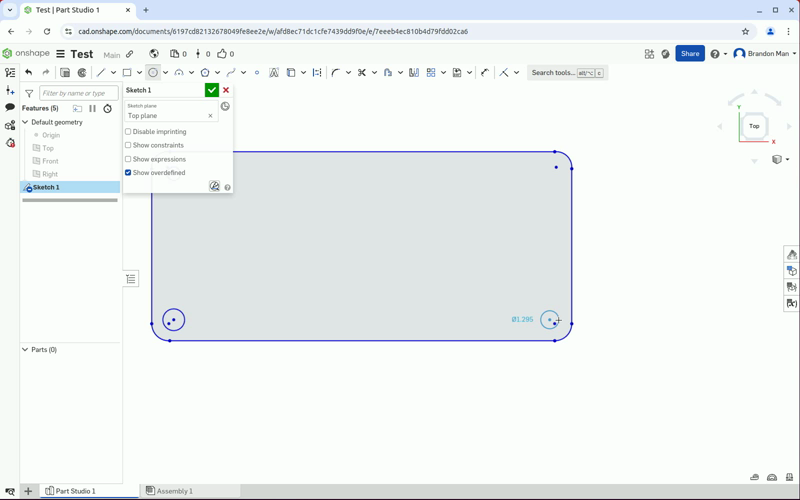
scroll(6)
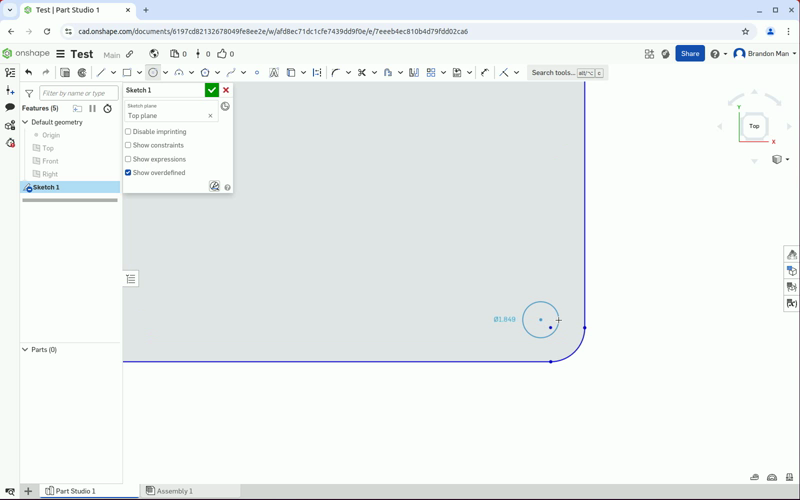
scroll(6)
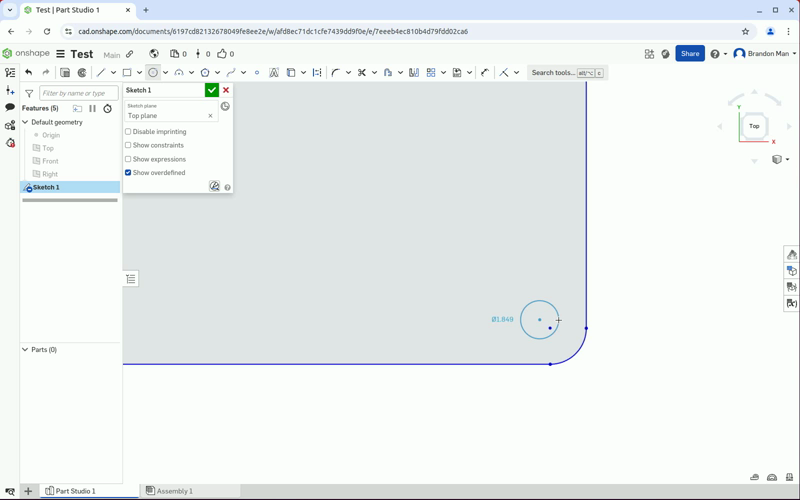
scroll(6)
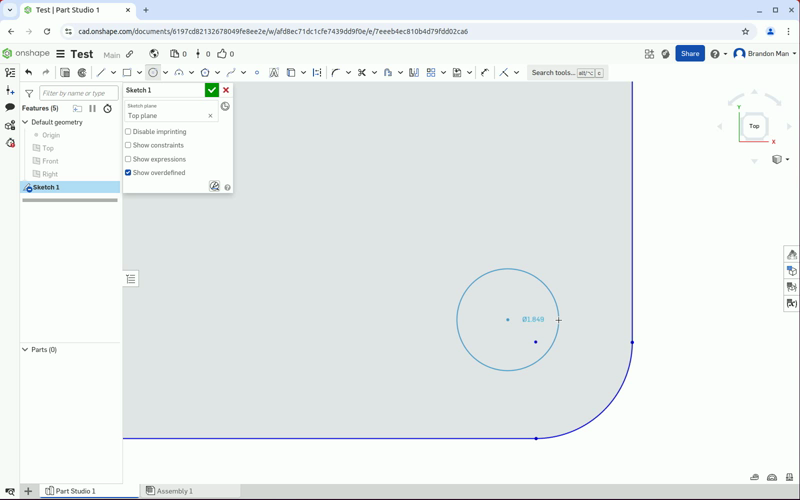
click(558, 319)
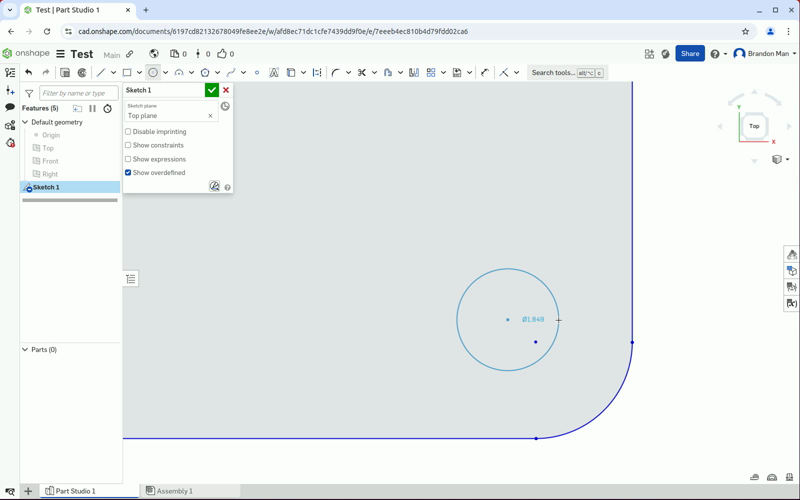
scroll(-6)
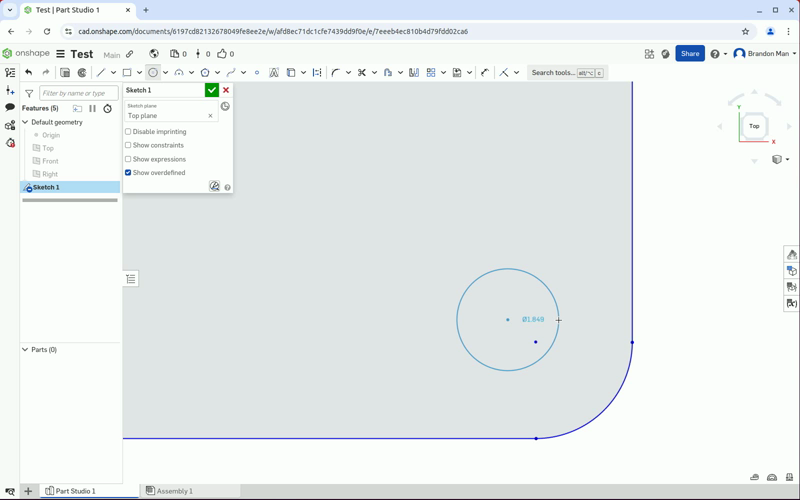
scroll(-6)
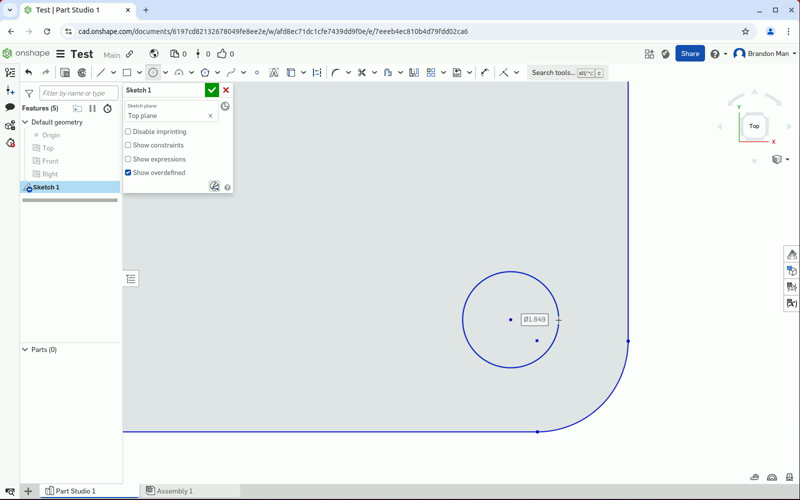
scroll(-6)
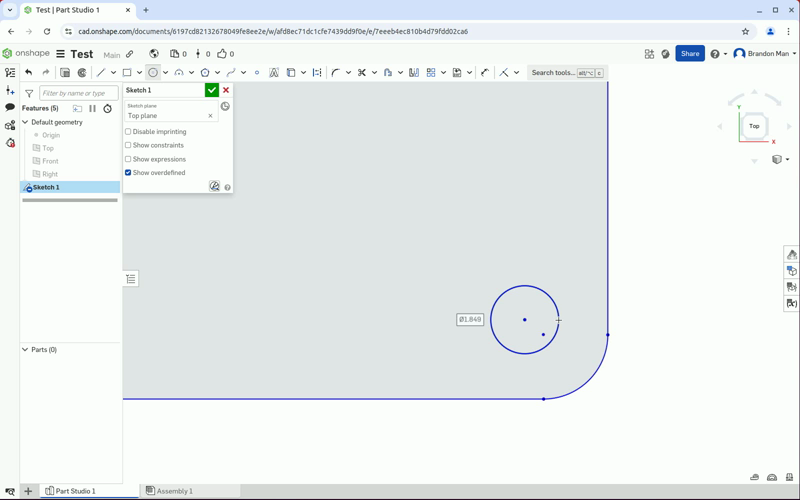
scroll(-6)
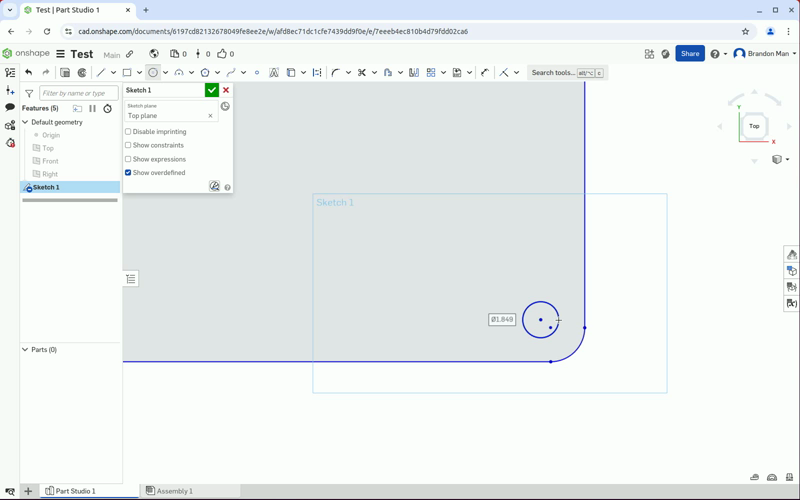
scroll(-6)
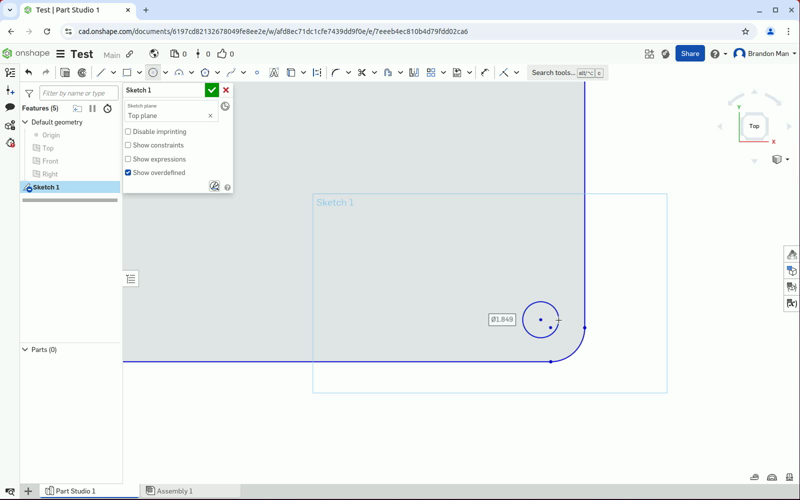
scroll(-6)
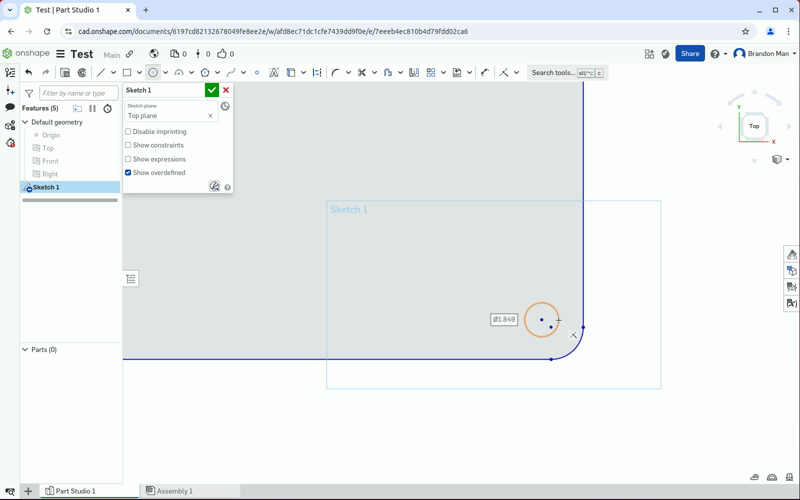
scroll(-6)
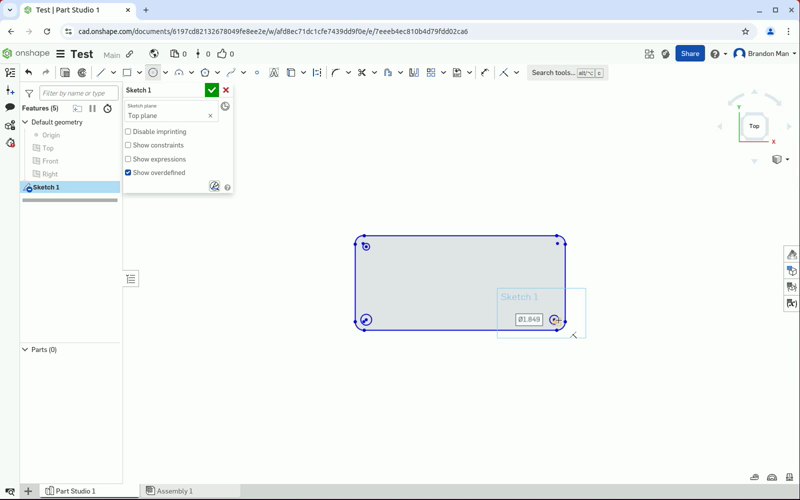
key(esc)
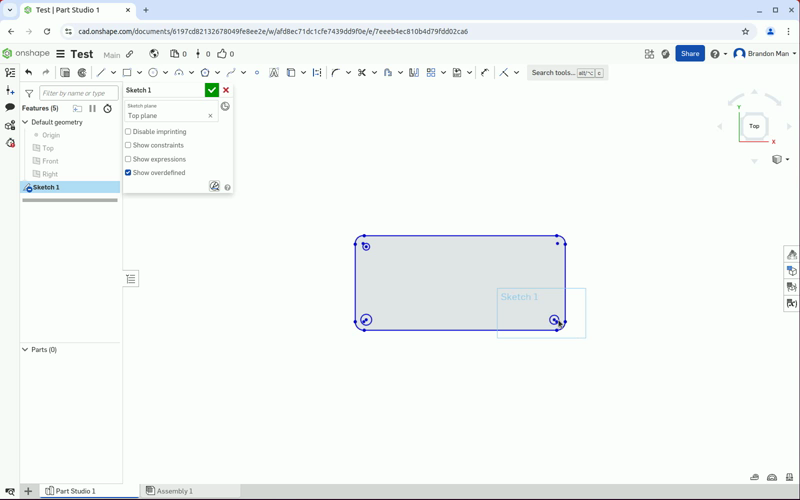
key(c)
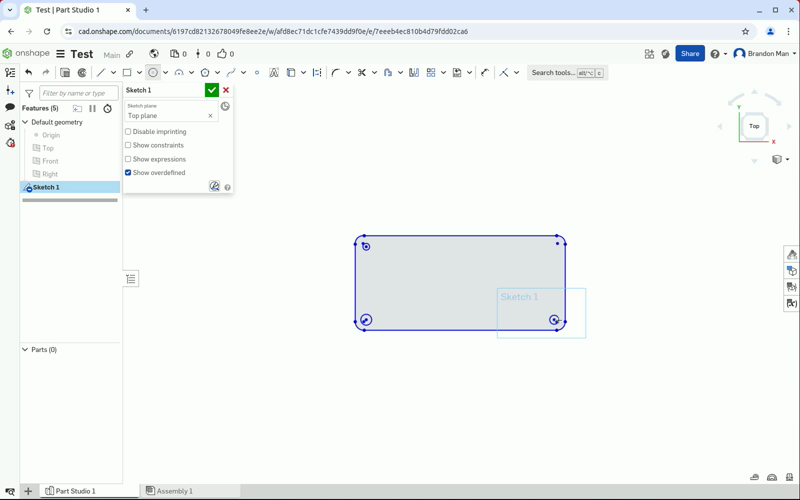
key_down(shift)
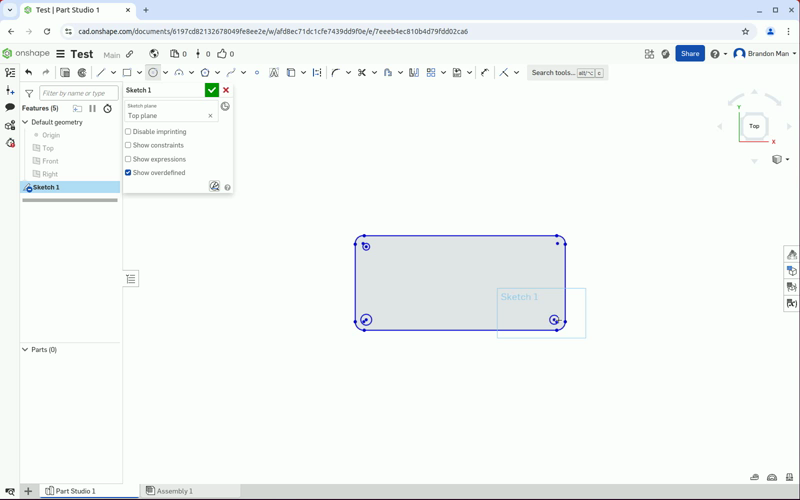
mouse_move(554, 246)
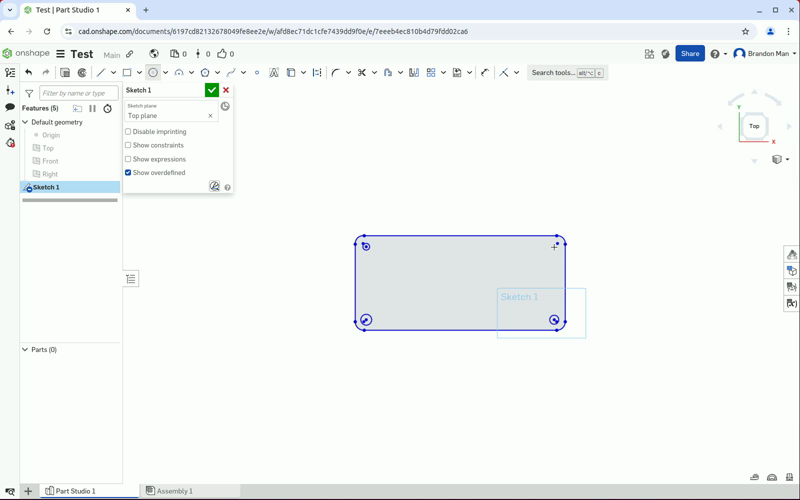
scroll(6)
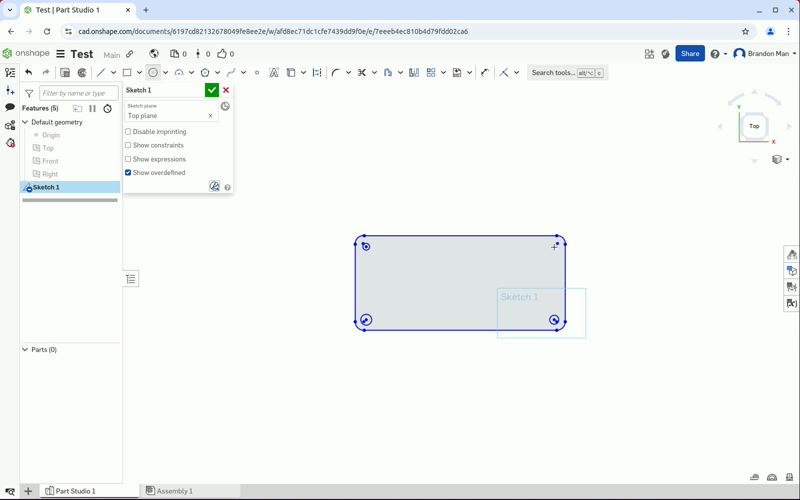
scroll(6)
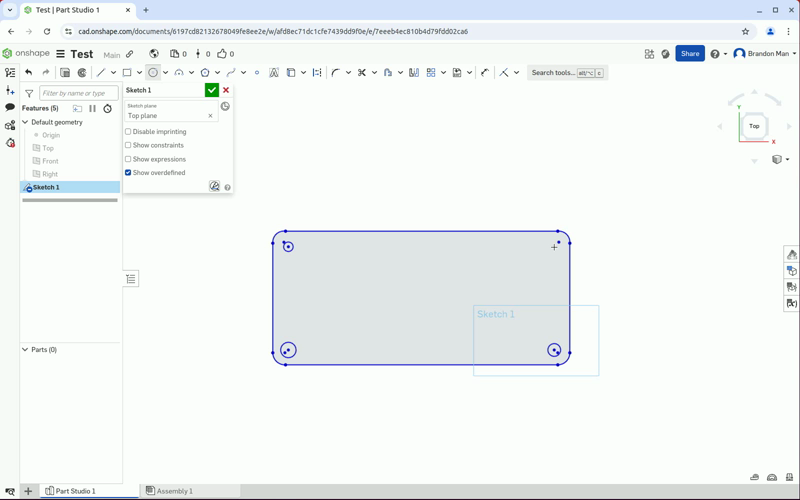
scroll(6)
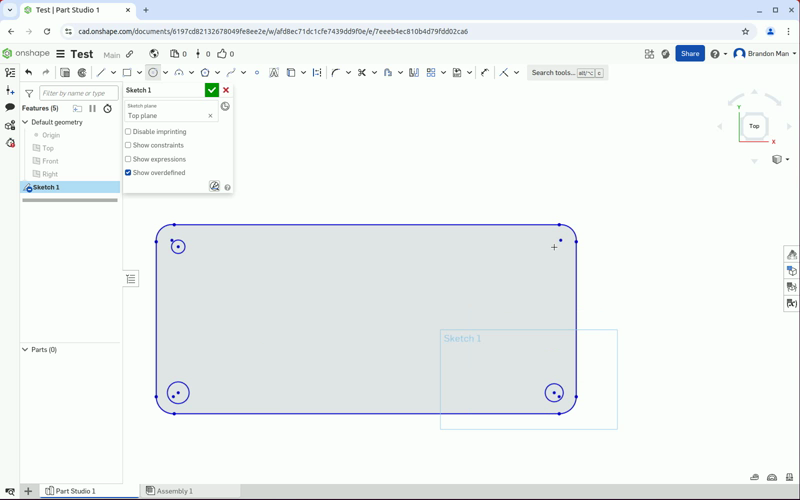
scroll(6)
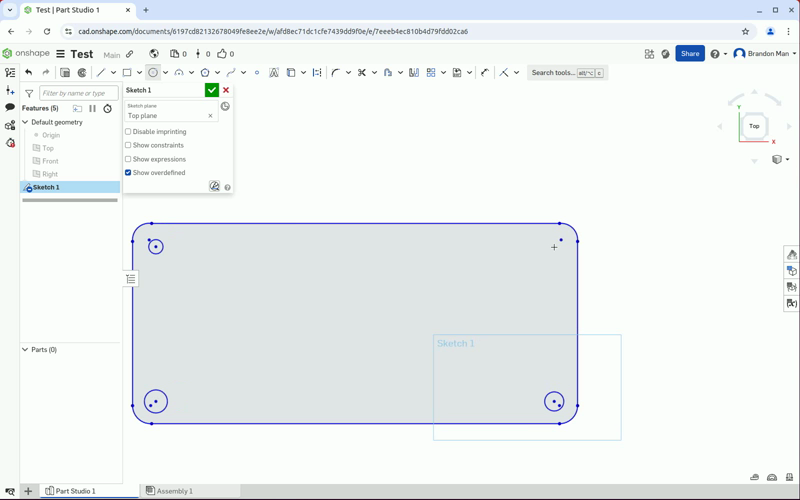
scroll(6)
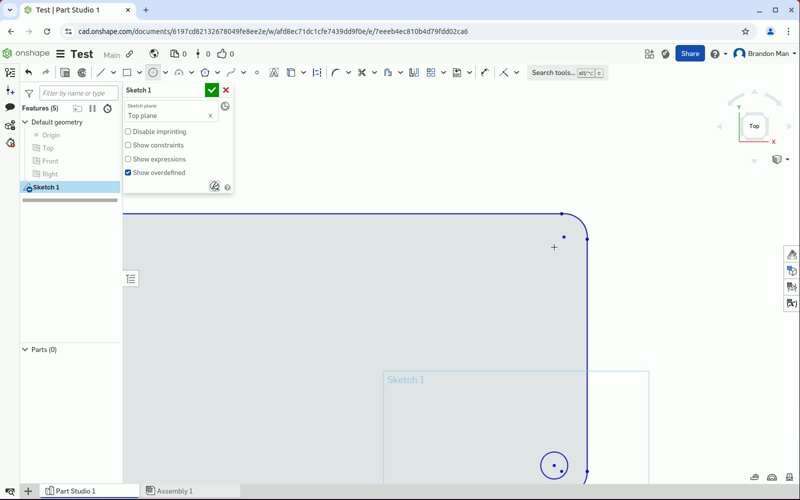
scroll(6)
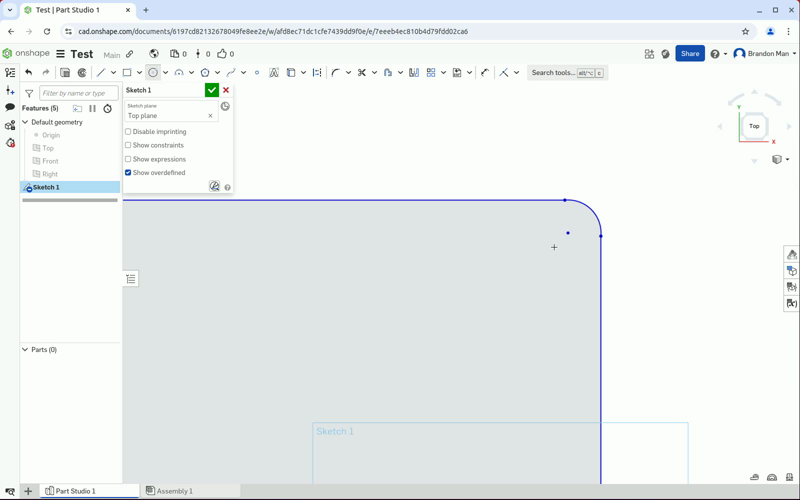
scroll(6)
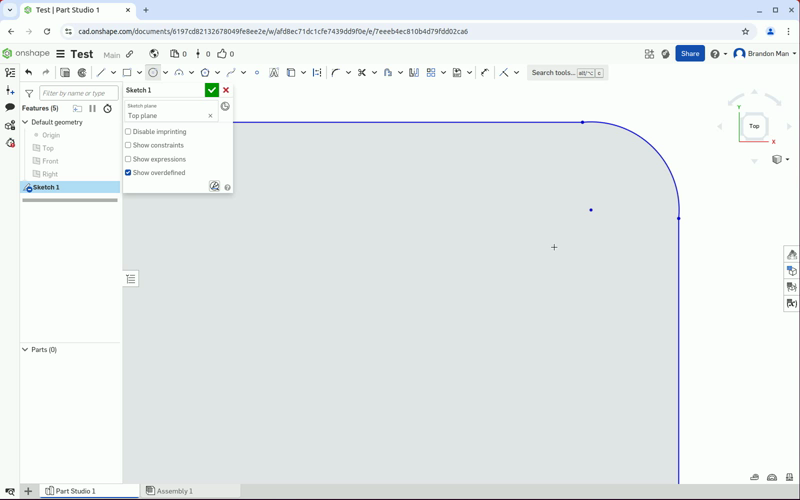
click(554, 246)
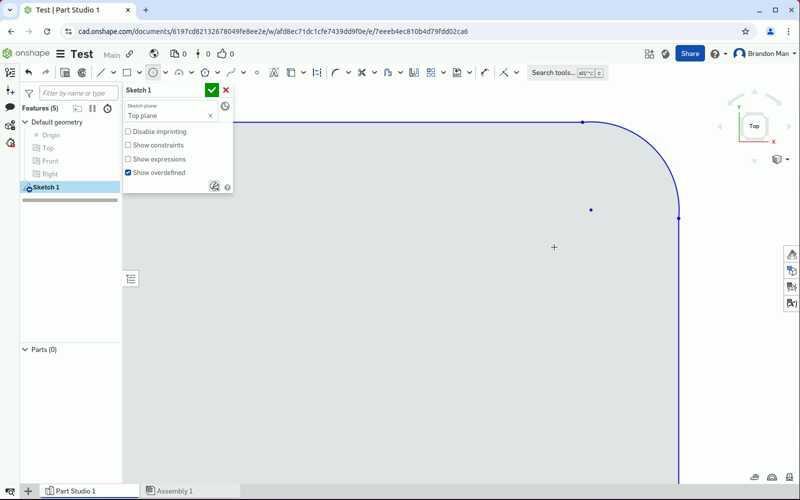
scroll(-6)
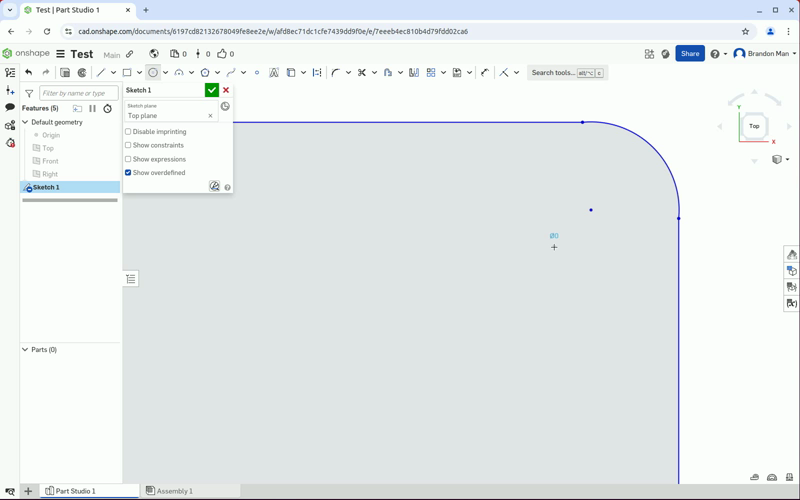
scroll(-6)
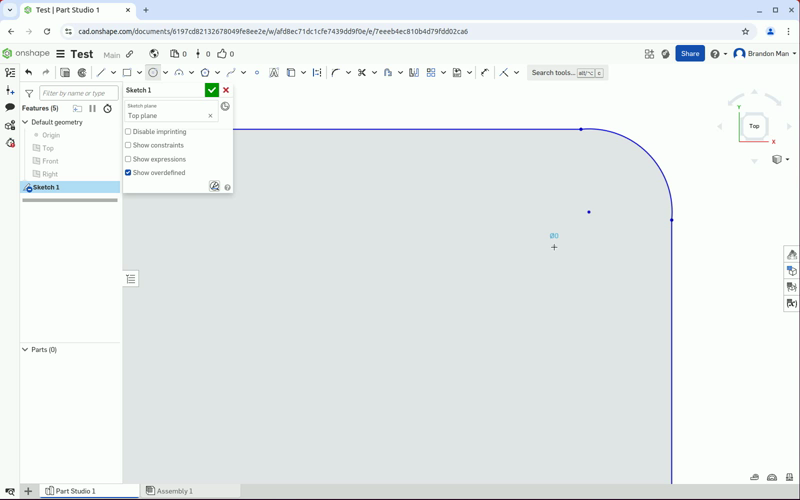
scroll(-6)
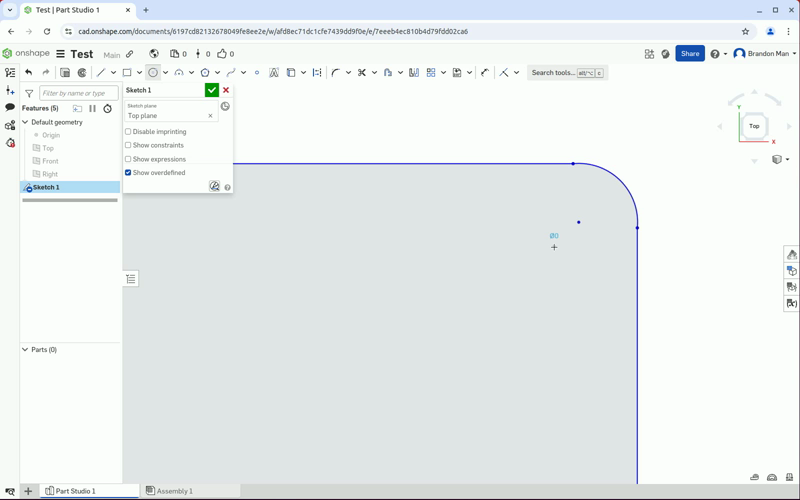
scroll(-6)
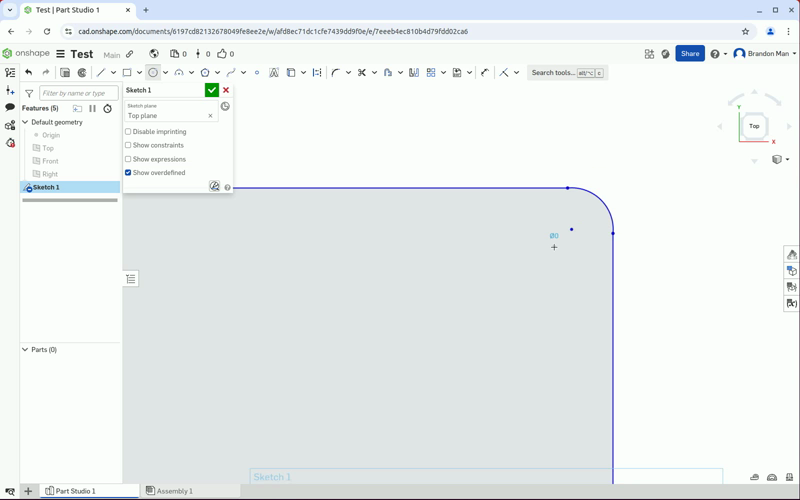
scroll(-6)
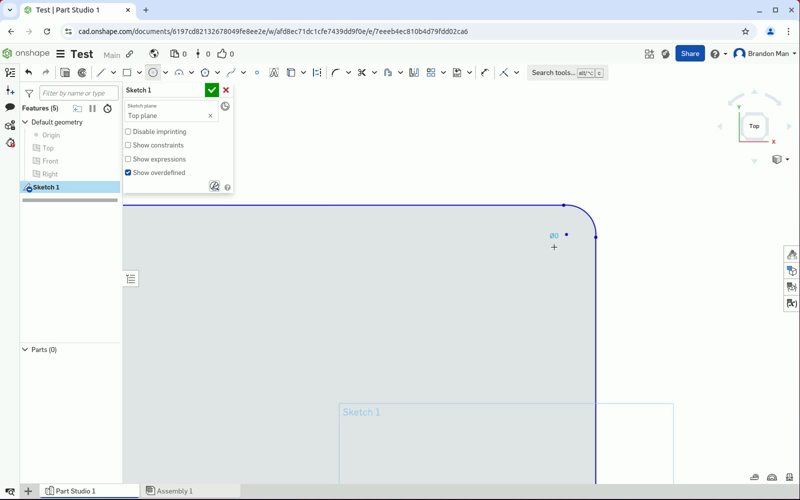
scroll(-6)
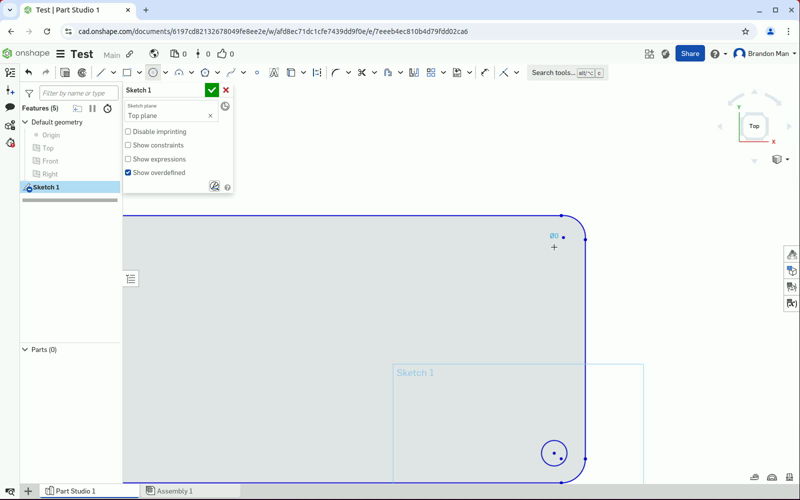
scroll(-6)
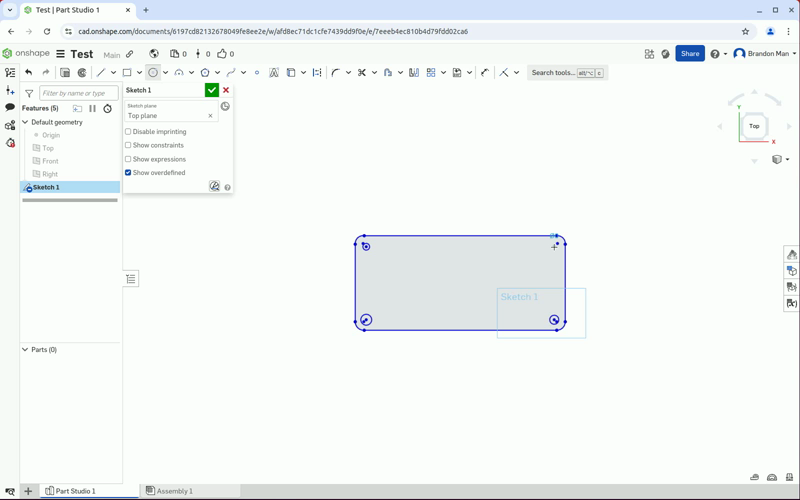
key_up(shift)
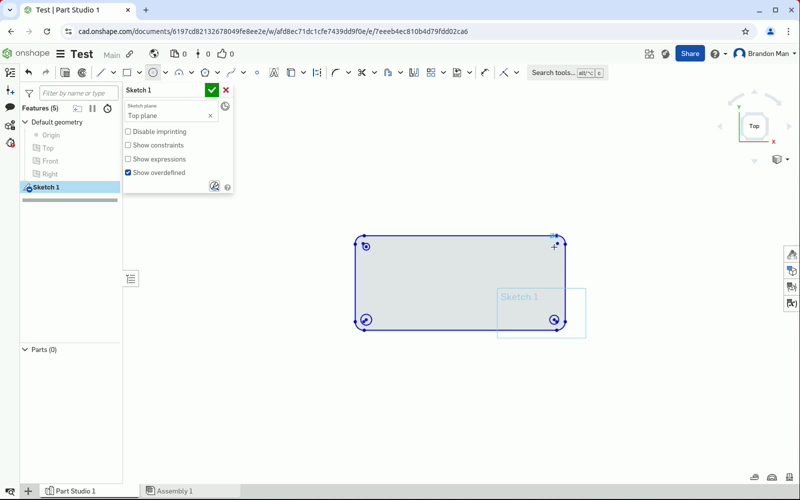
mouse_move(558, 246)
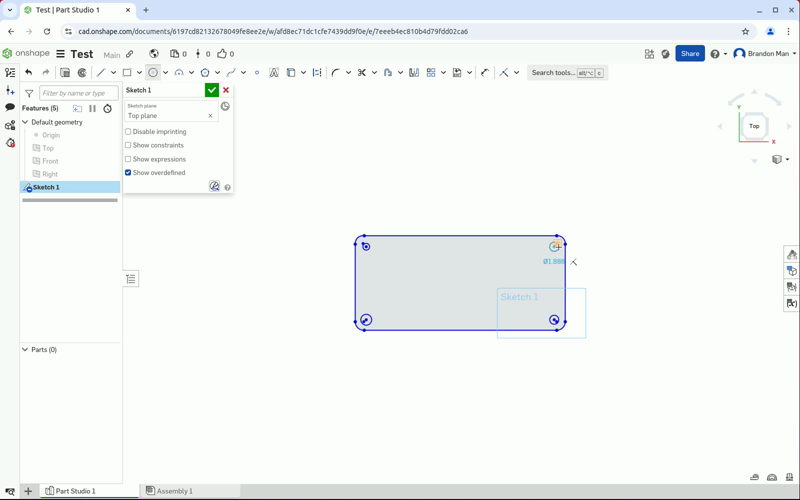
scroll(6)
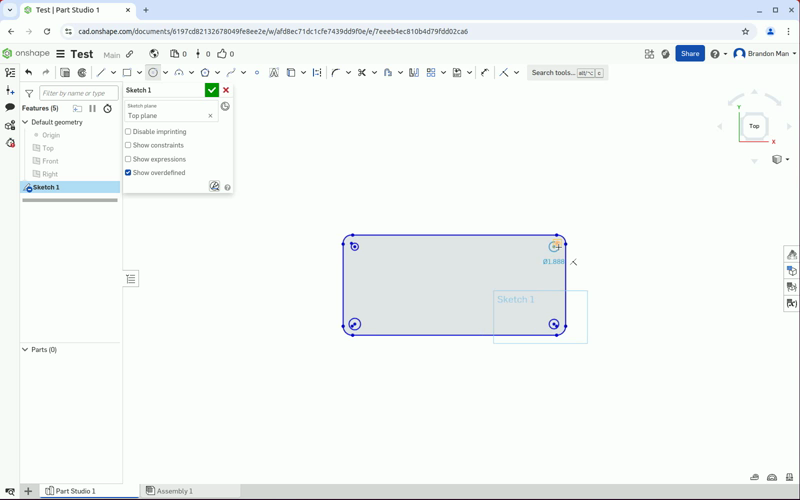
scroll(6)
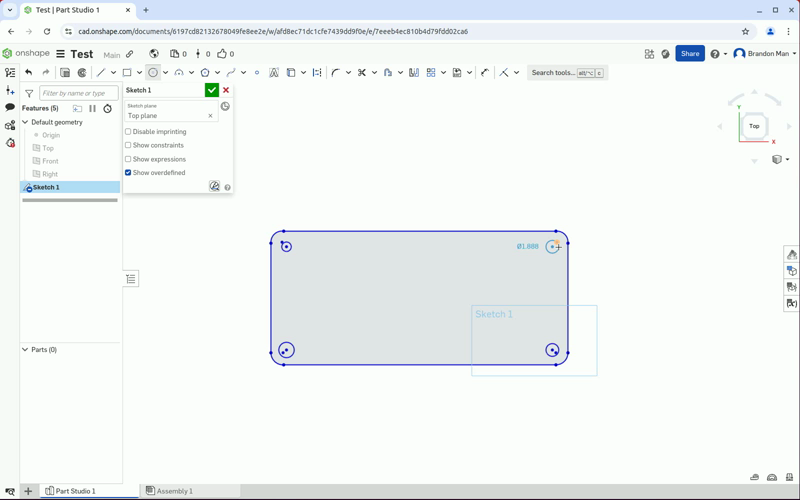
scroll(6)
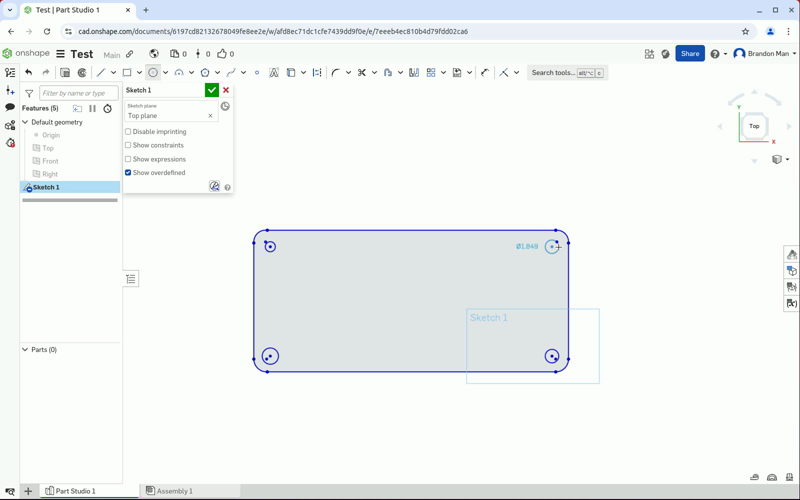
scroll(6)
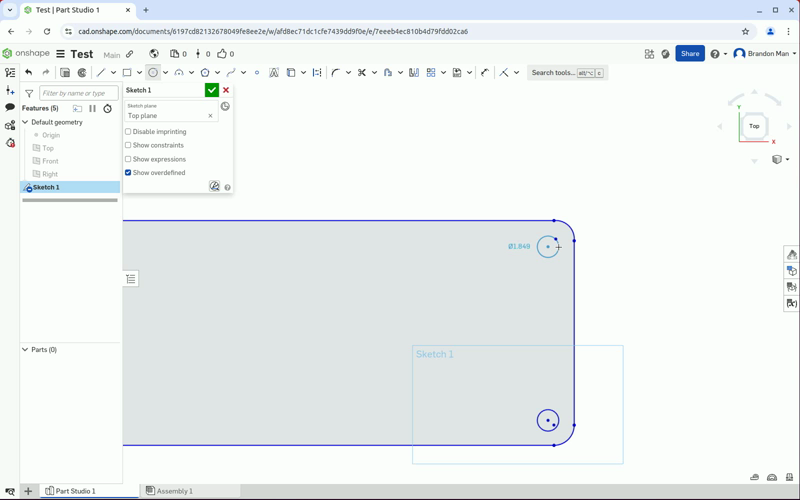
scroll(6)
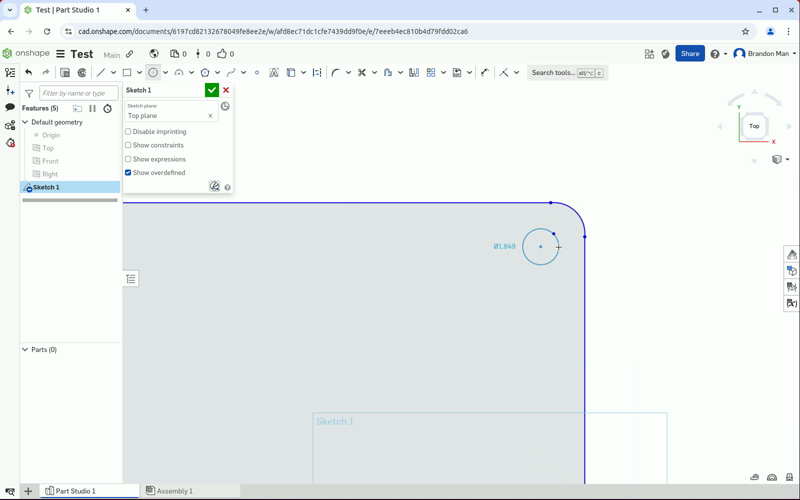
scroll(6)
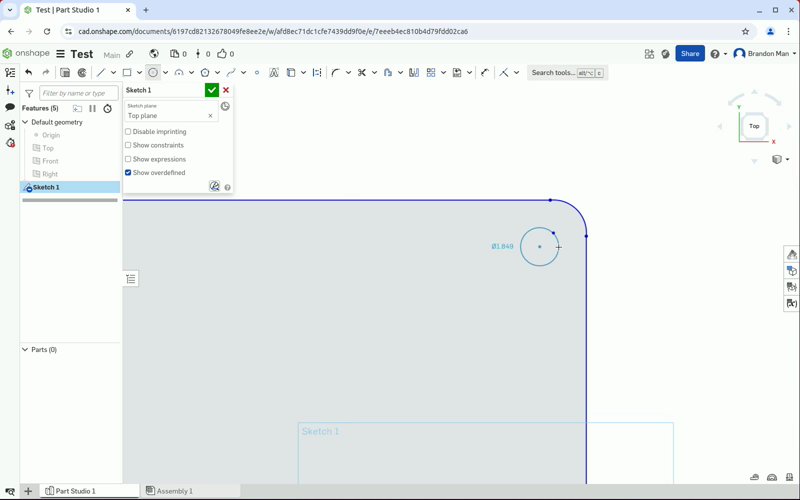
scroll(6)
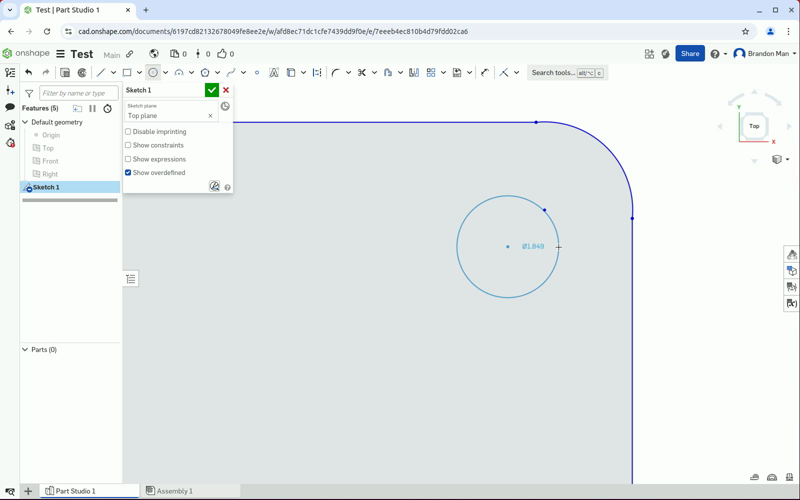
click(558, 246)
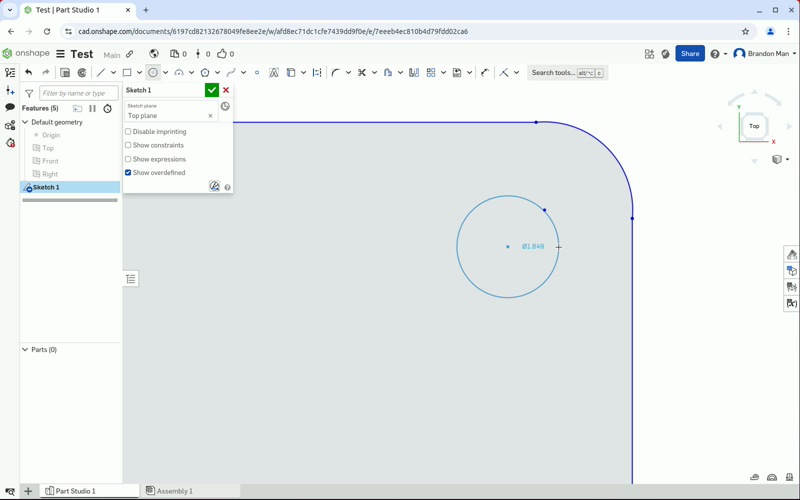
scroll(-6)
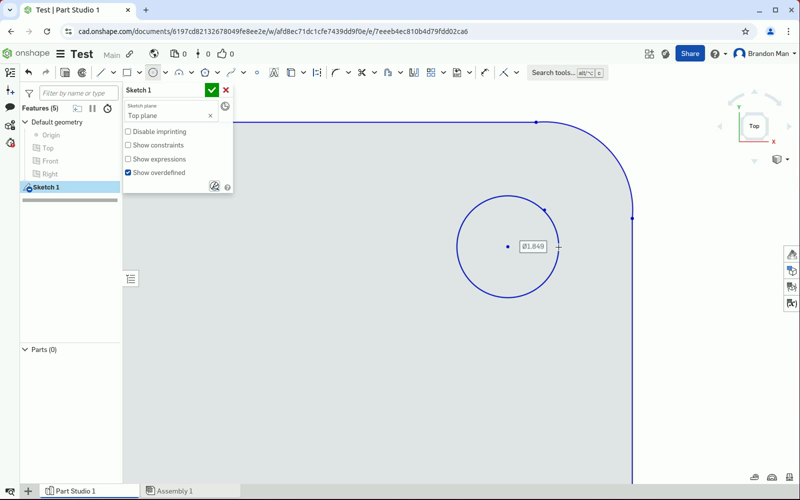
scroll(-6)
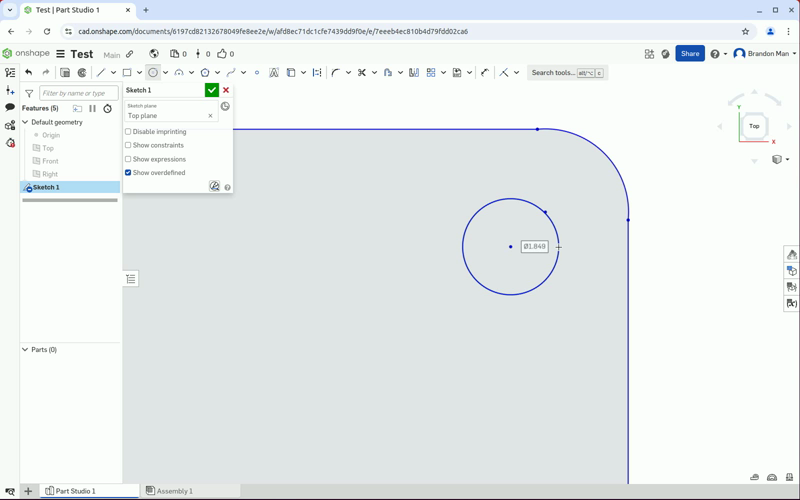
scroll(-6)
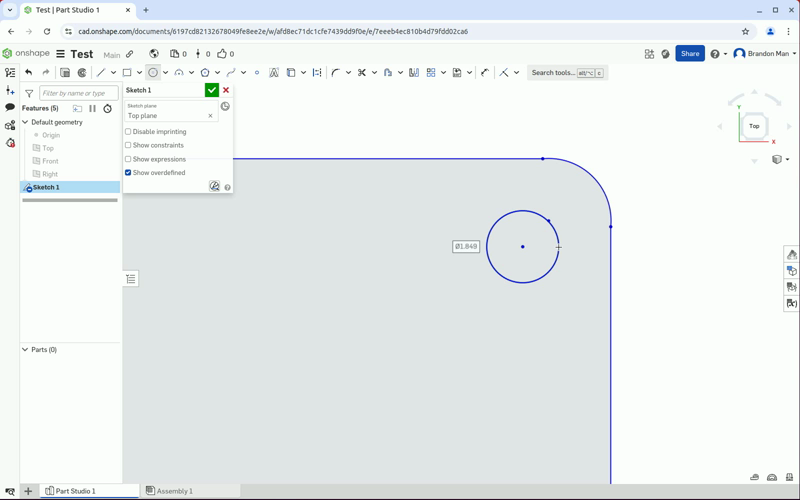
scroll(-6)
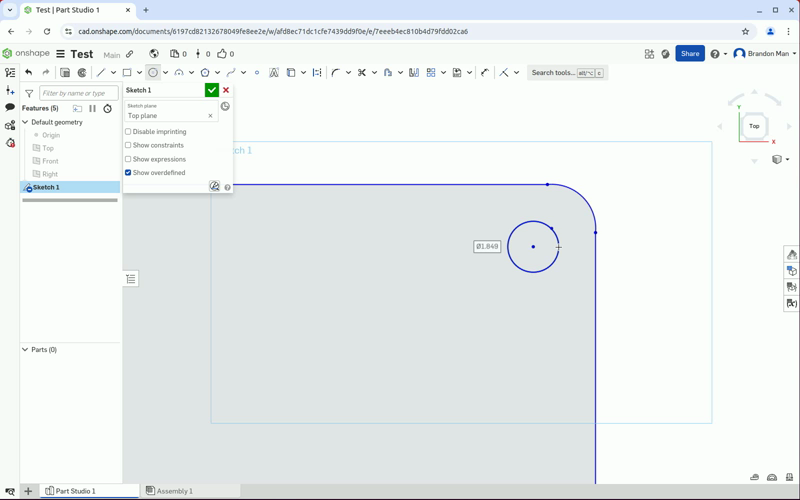
scroll(-6)
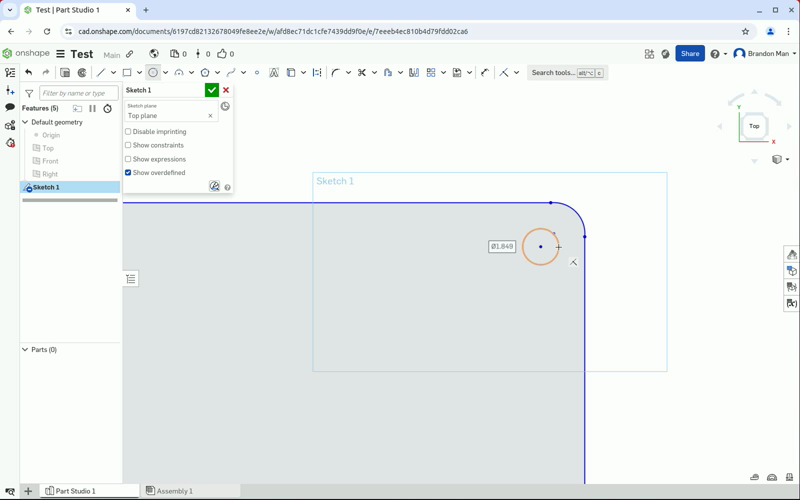
scroll(-6)
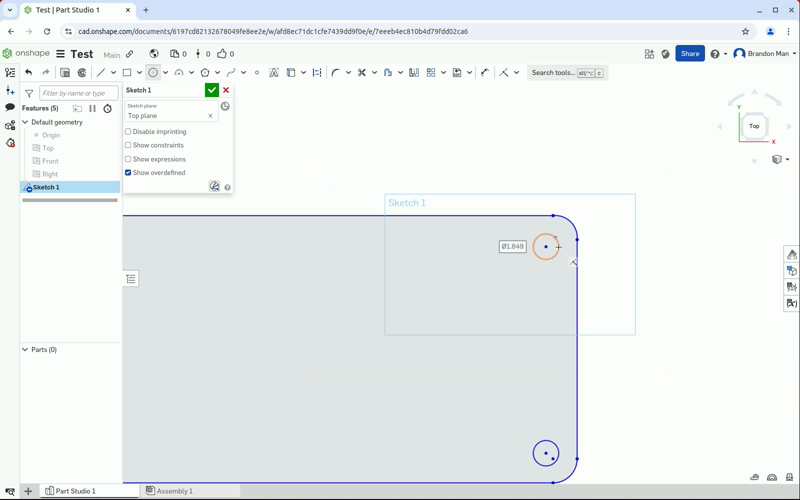
scroll(-6)
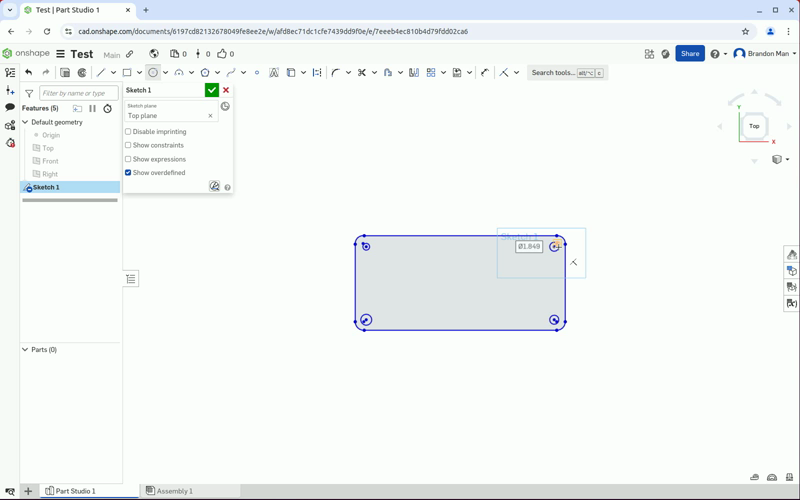
key(esc)
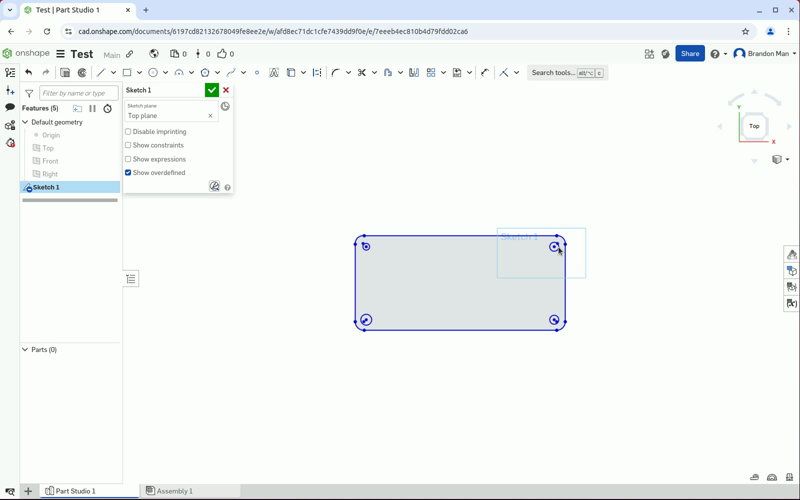
mouse_move(429, 309)
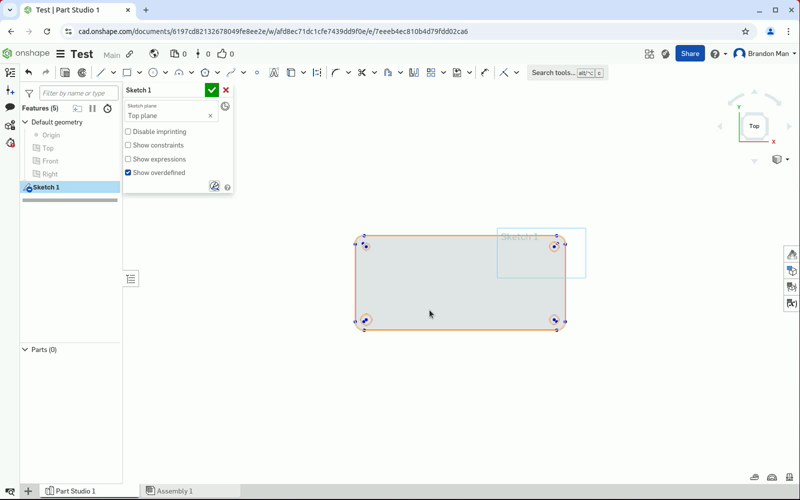
click(429, 309)
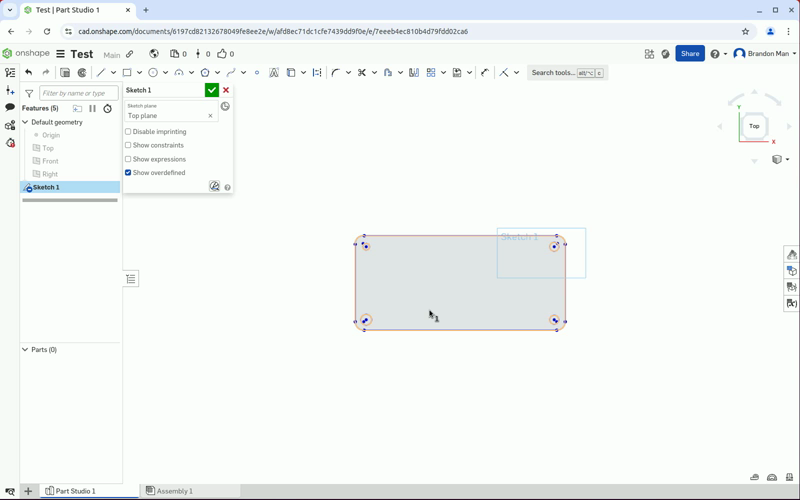
mouse_move(73, 352)
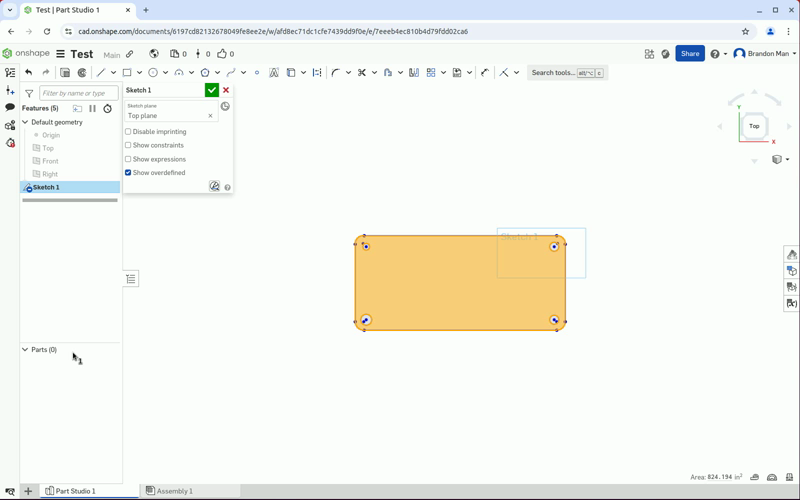
key(shift+y)
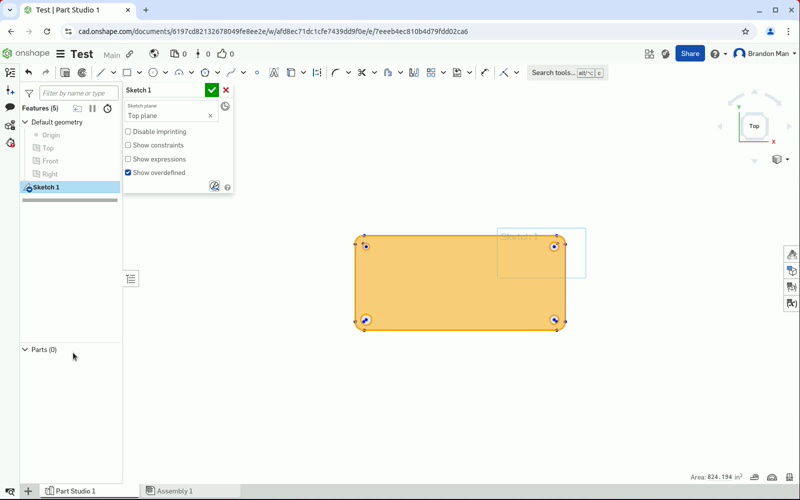
key(shift+e)
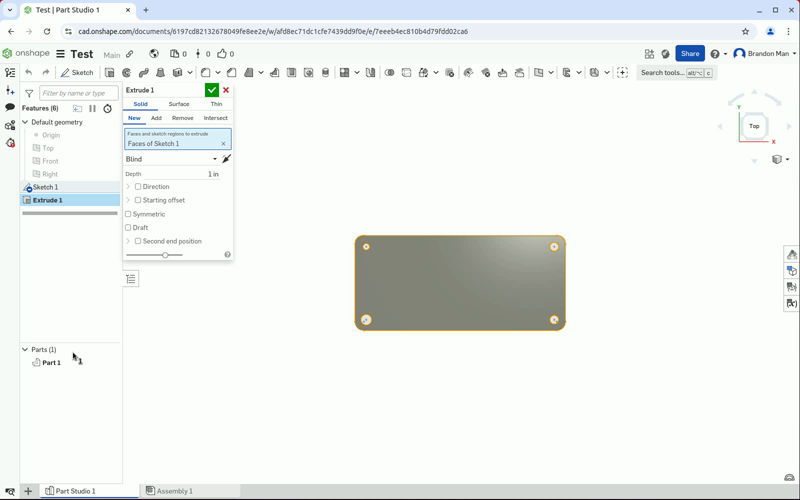
mouse_move(143, 106)
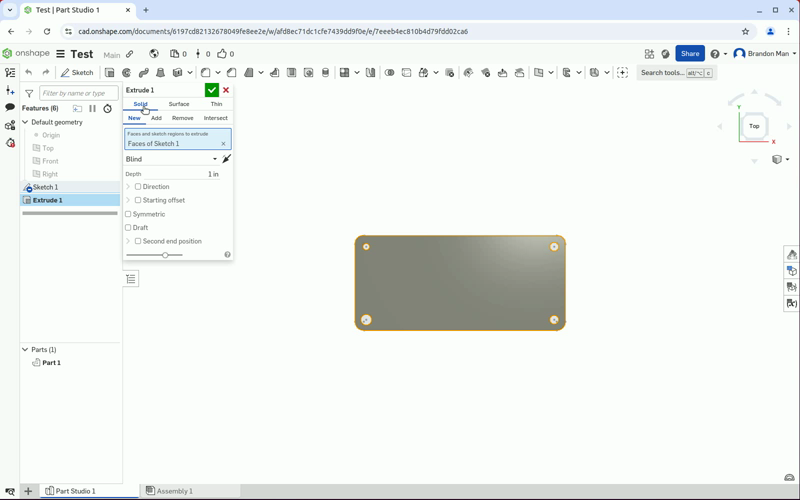
click(143, 106)
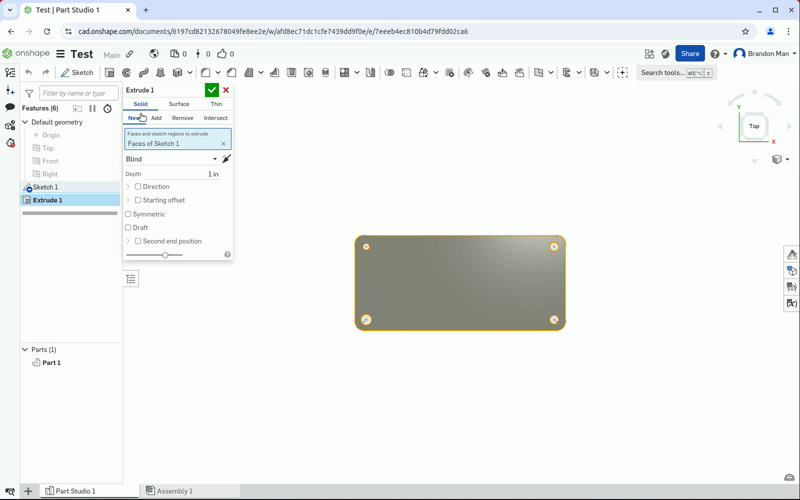
mouse_move(137, 120)
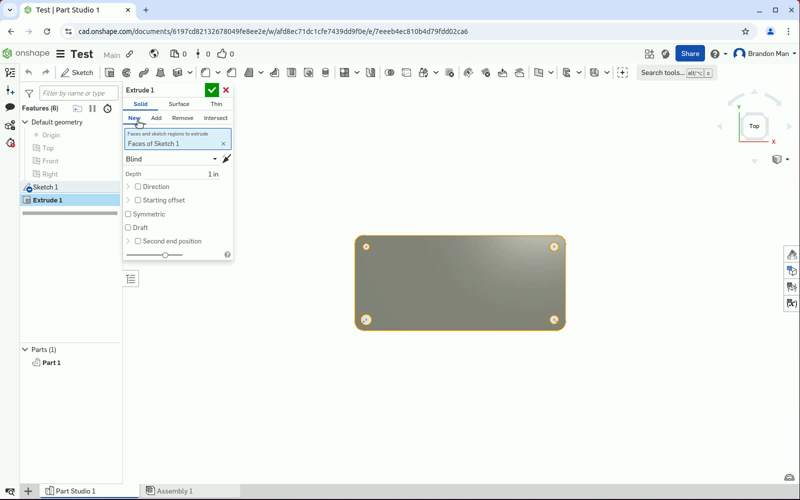
click(137, 120)
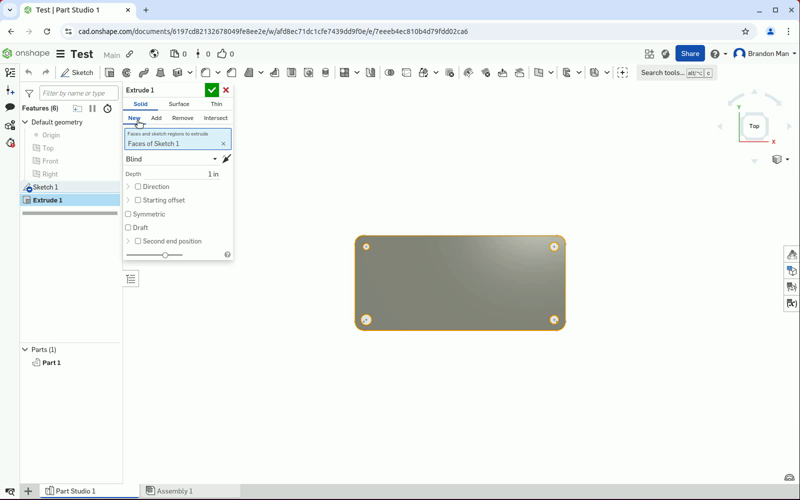
key(tab, 4)
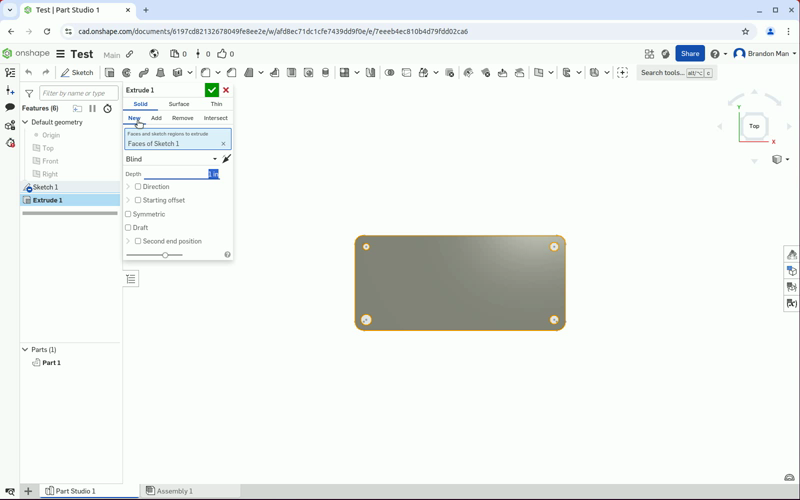
text(0.963)
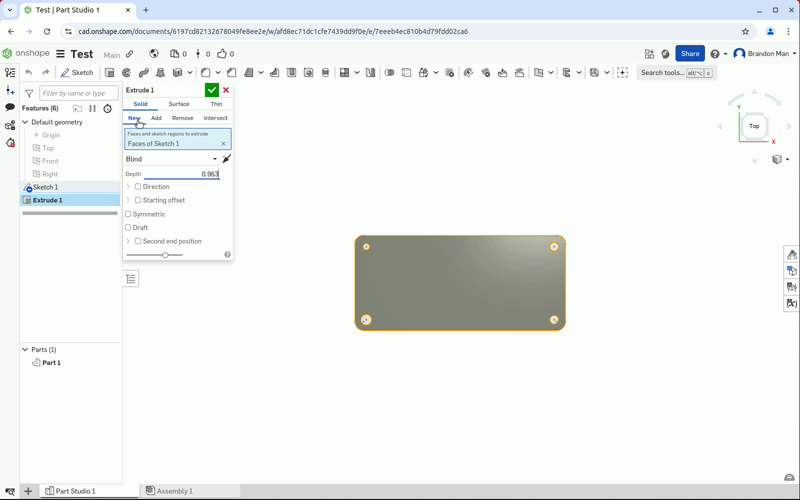
key(enter)
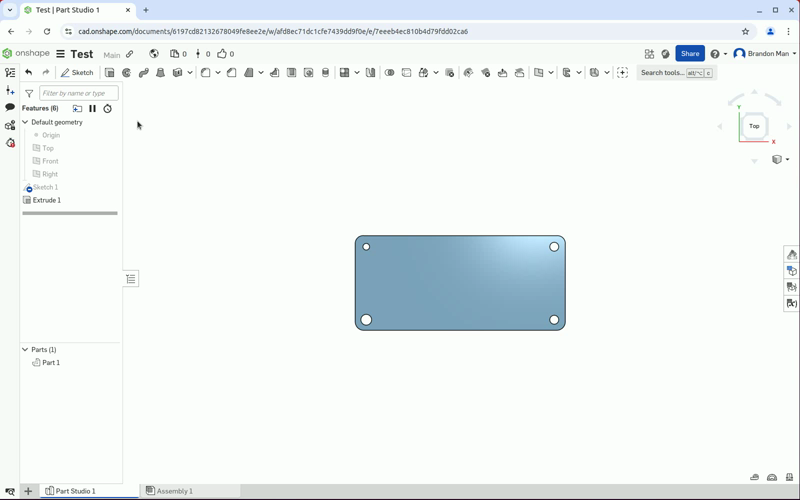
key(shift+h)
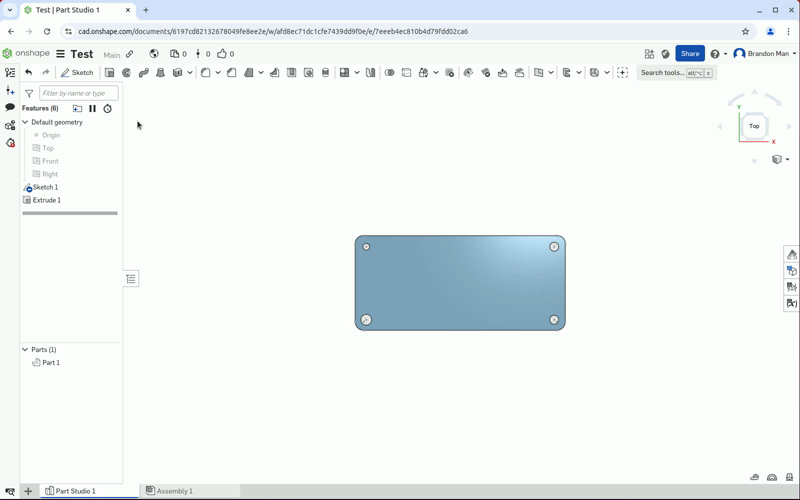
key(shift+h)
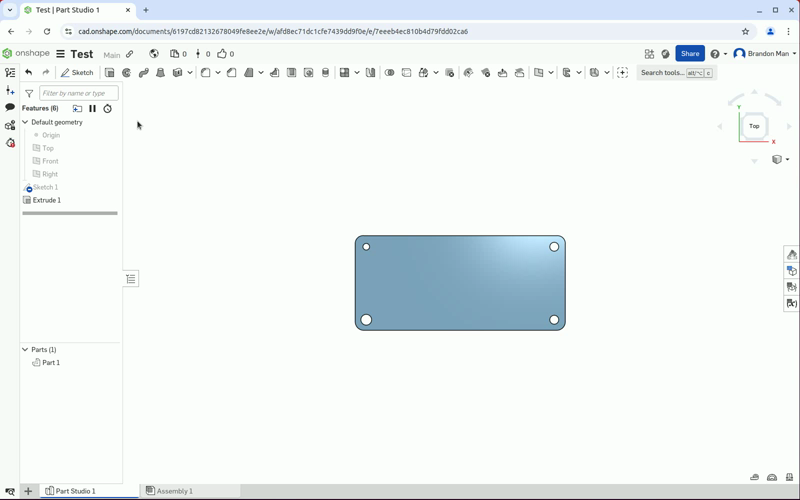
mouse_move(73, 189)
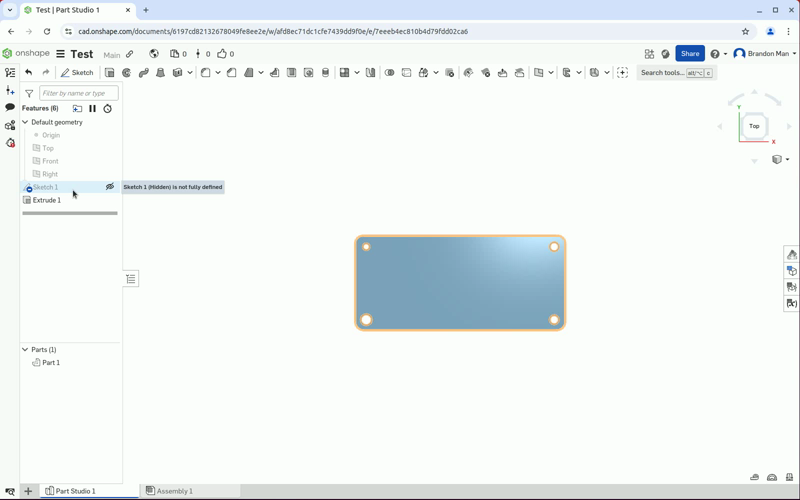
click(73, 189)
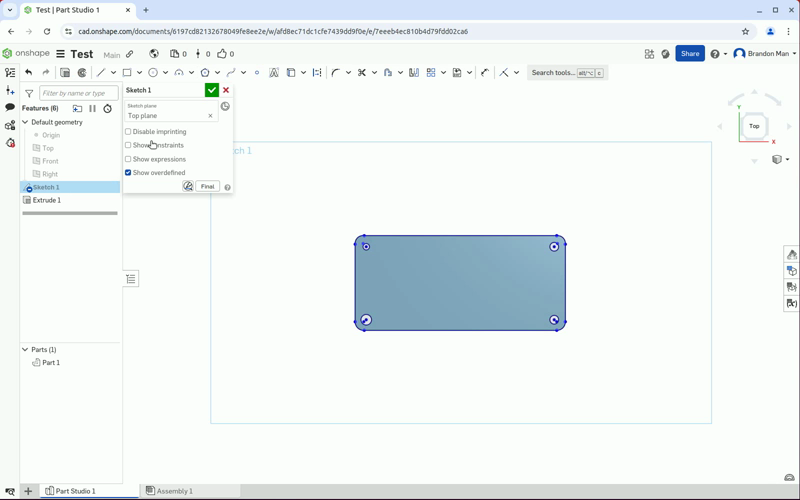
mouse_move(229, 92)
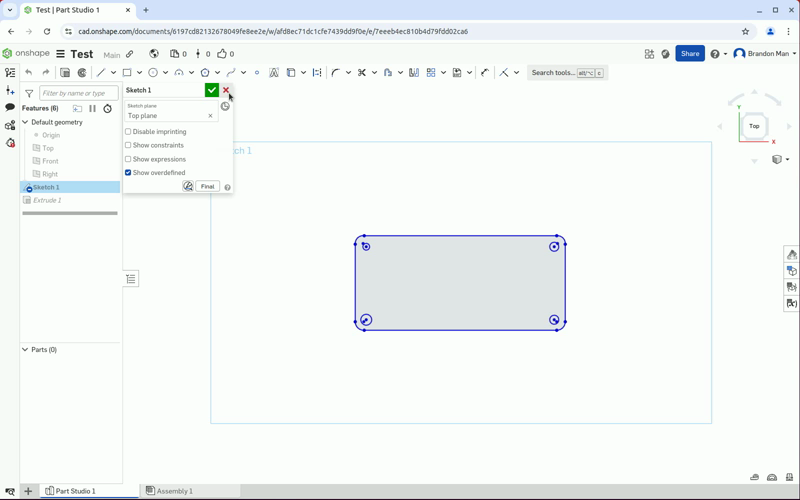
click(229, 92)
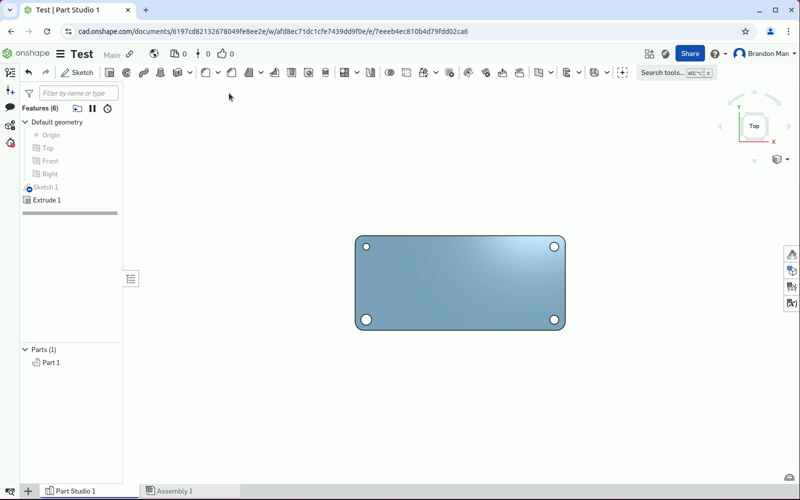
mouse_move(541, 75)
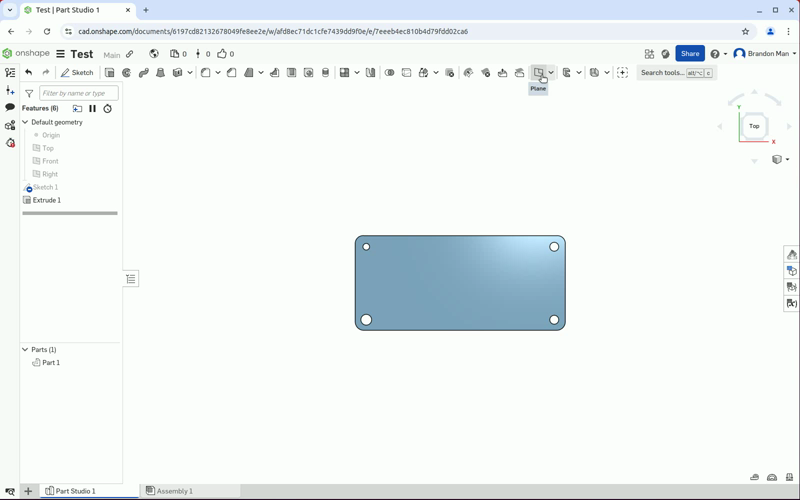
click(541, 75)
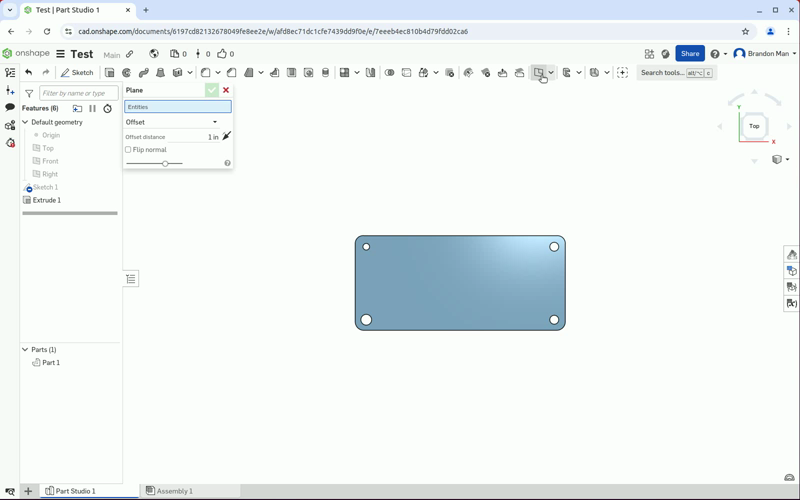
mouse_move(73, 150)
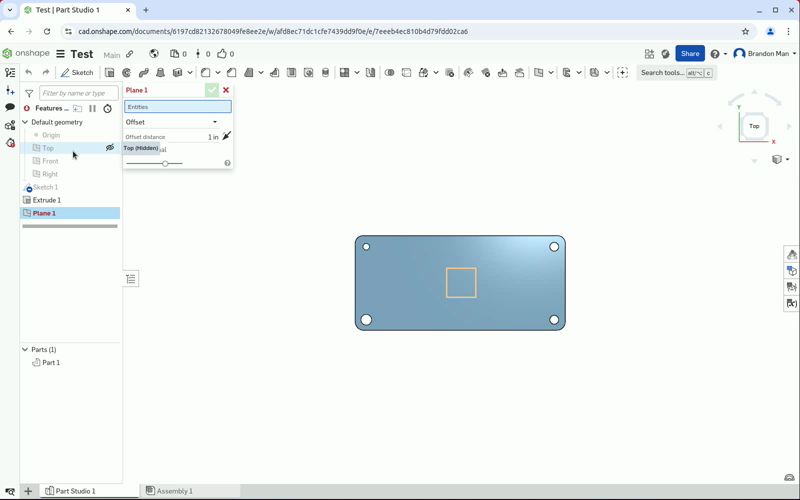
click(73, 150)
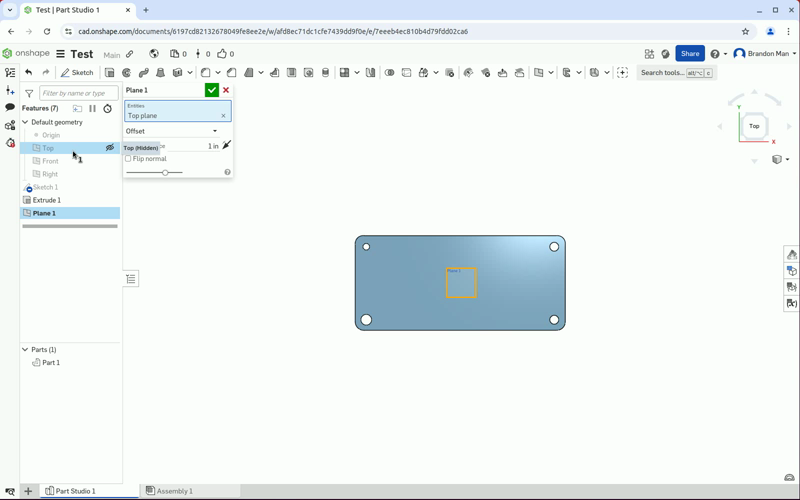
key(tab, 2)
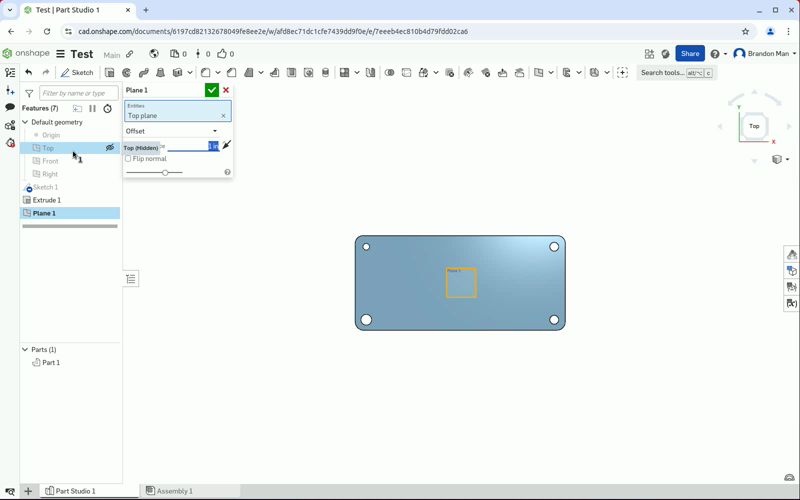
text(0.955)
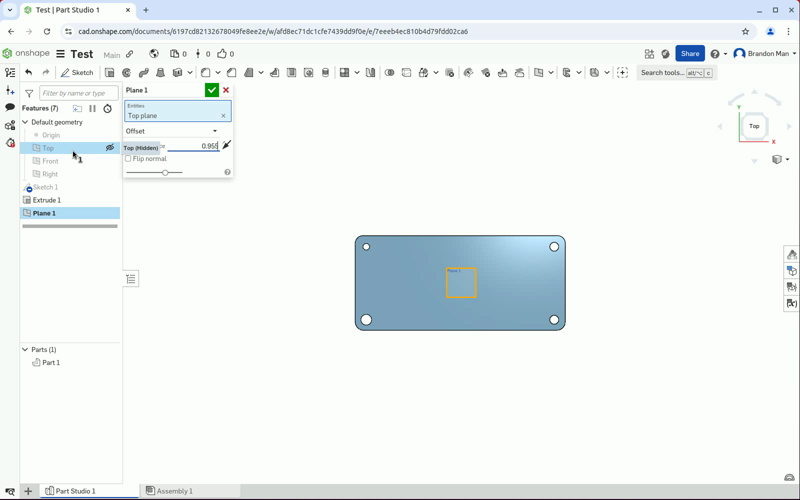
key(enter, 2)
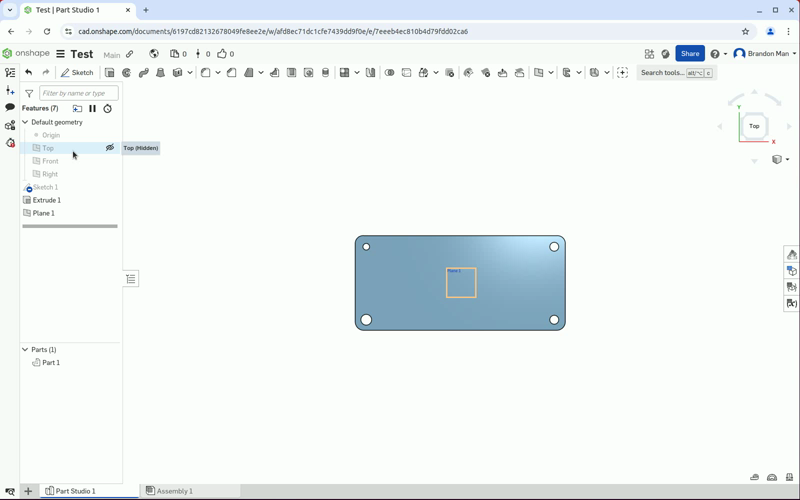
key(shift+s)
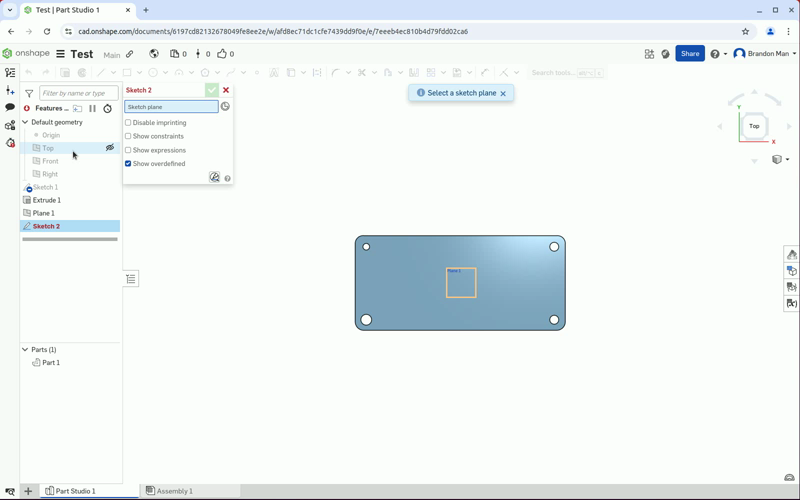
mouse_move(73, 215)
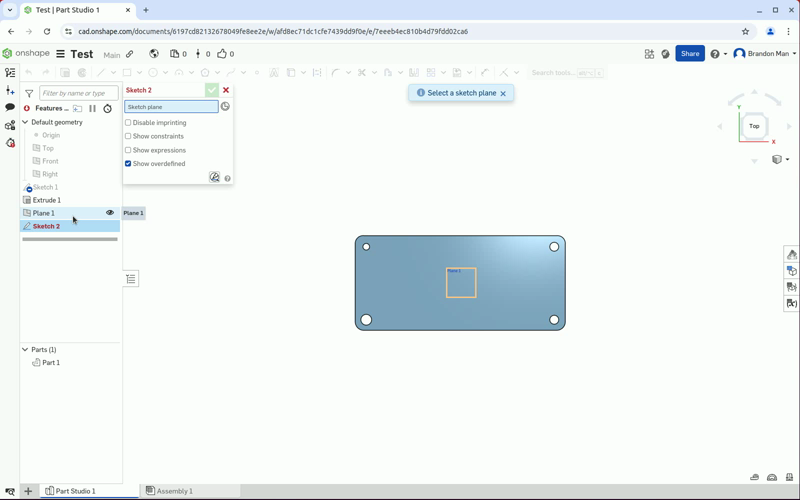
click(73, 215)
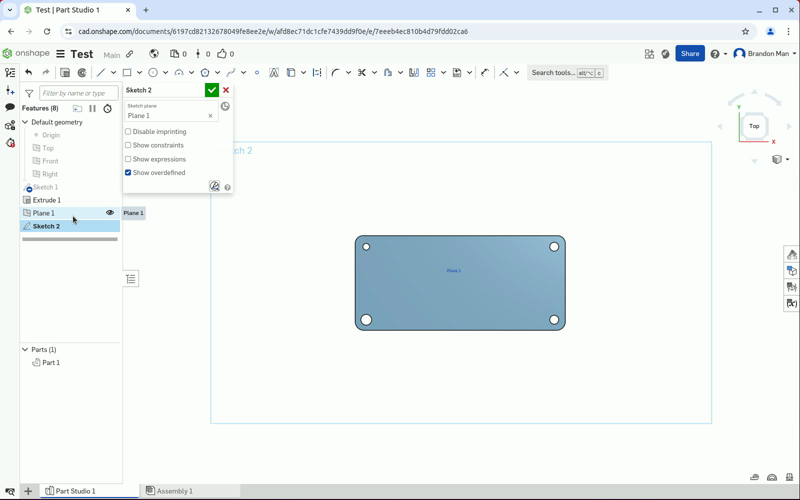
mouse_move(73, 352)
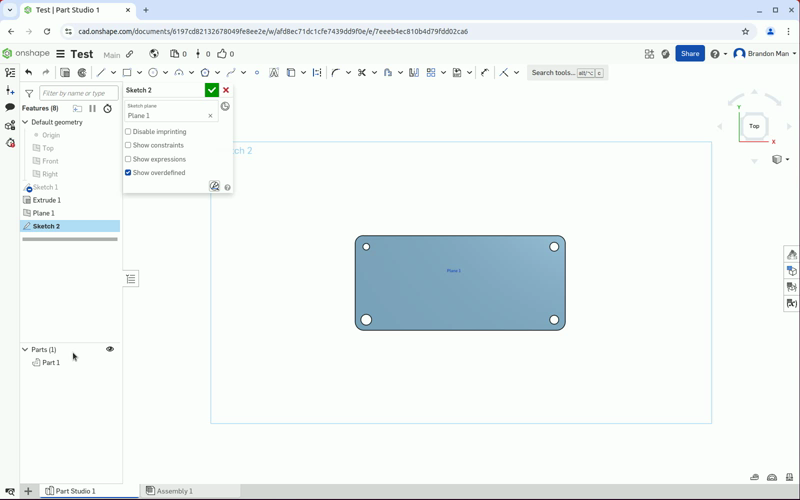
key(y)
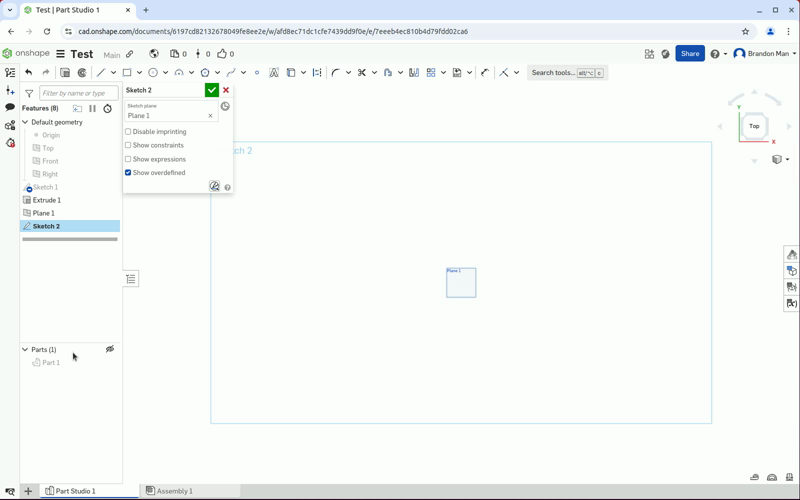
key(l)
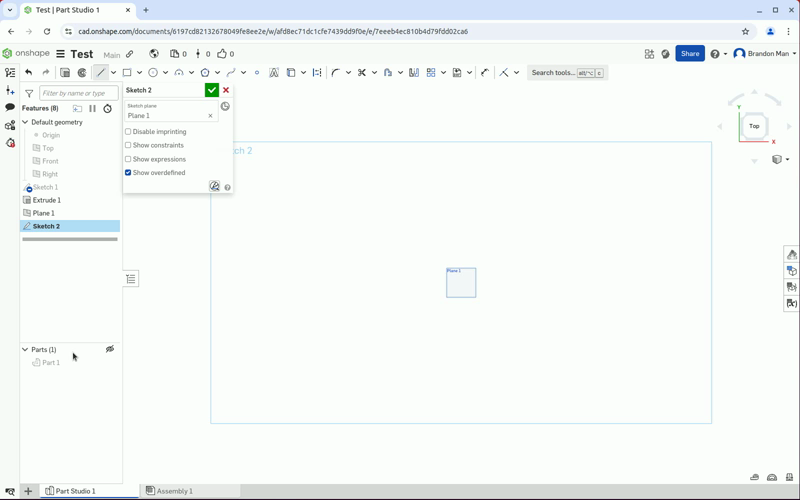
key_down(shift)
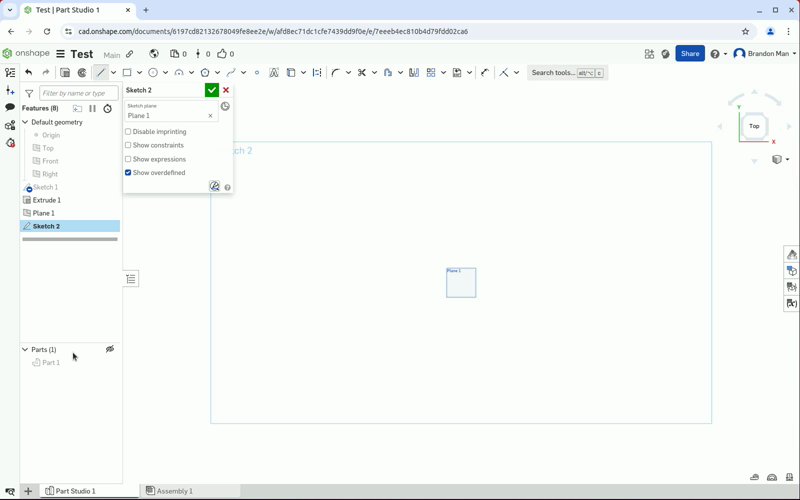
mouse_move(430, 308)
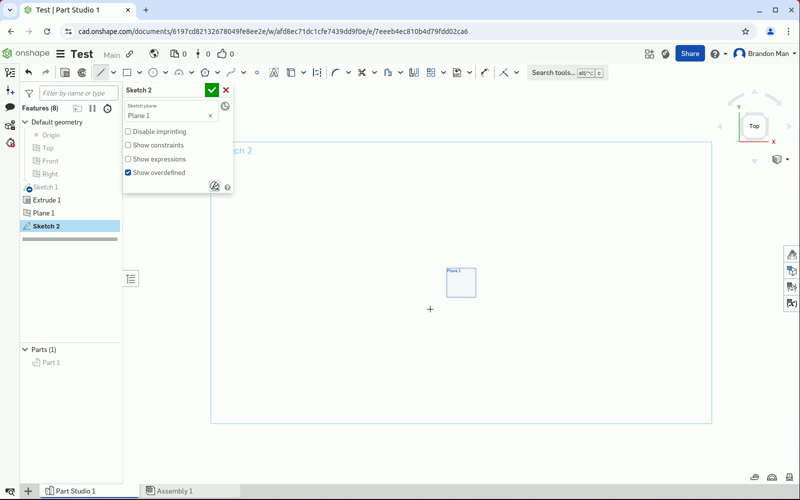
click(430, 308)
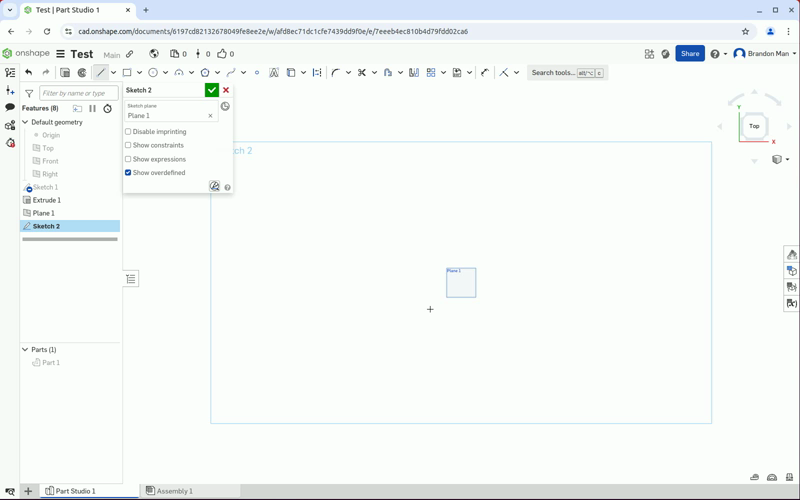
key_up(shift)
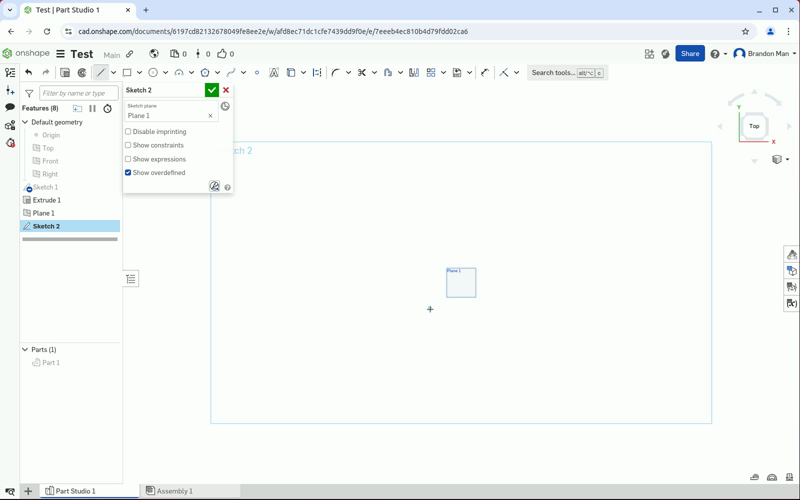
key_down(shift)
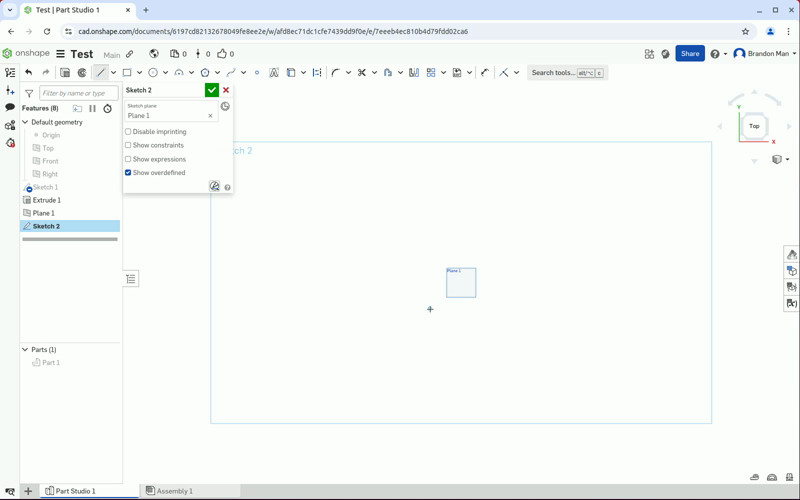
mouse_move(460, 308)
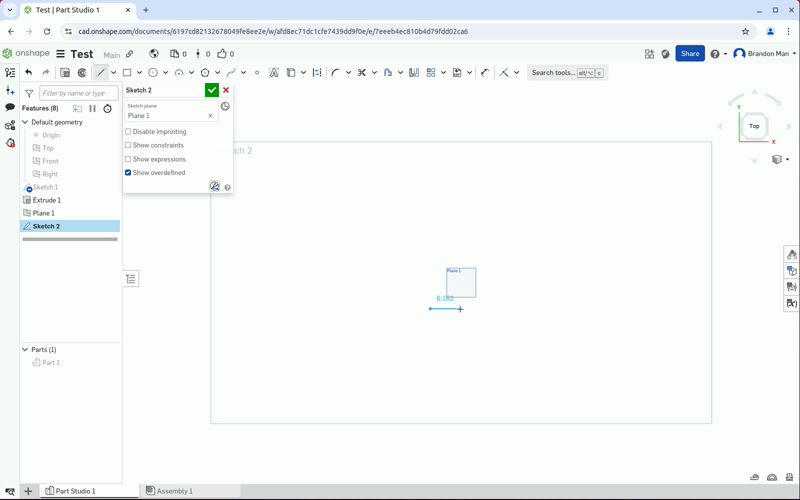
mouse_move(469, 308)
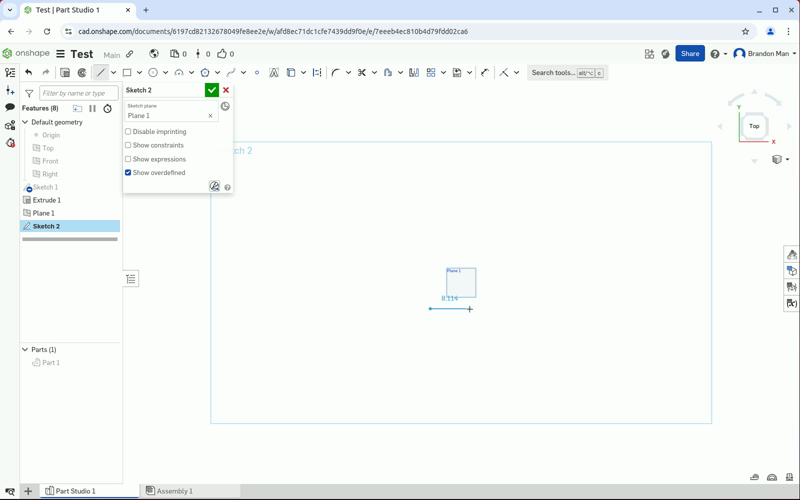
click(469, 308)
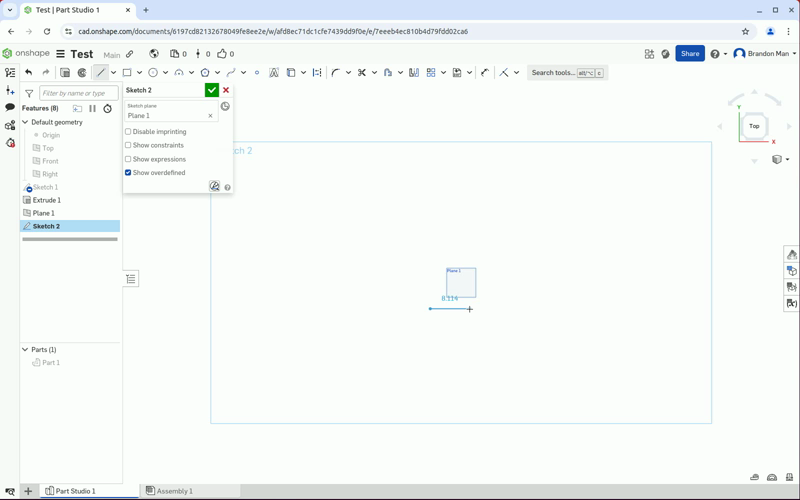
key_up(shift)
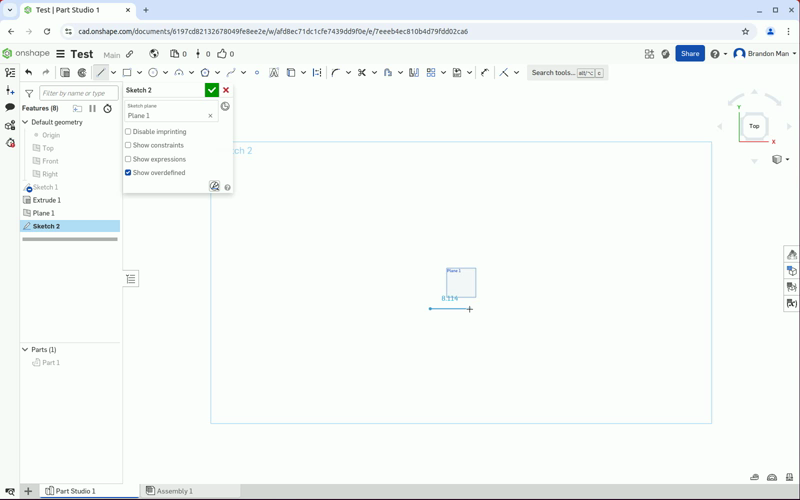
key_down(shift)
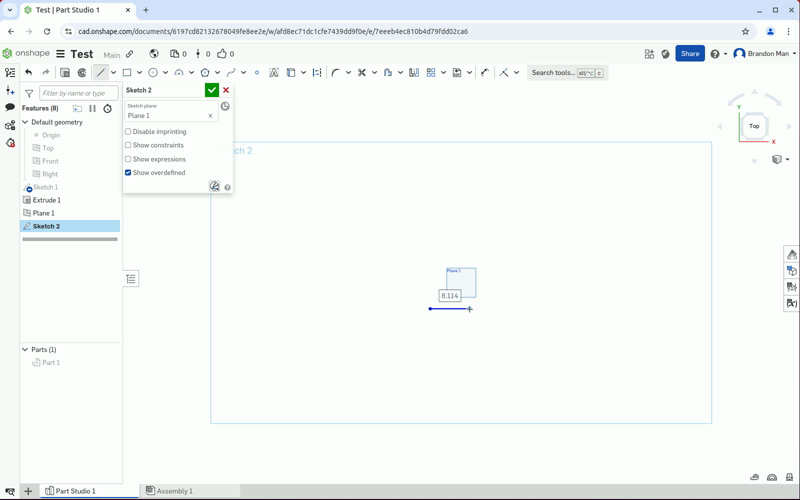
mouse_move(499, 308)
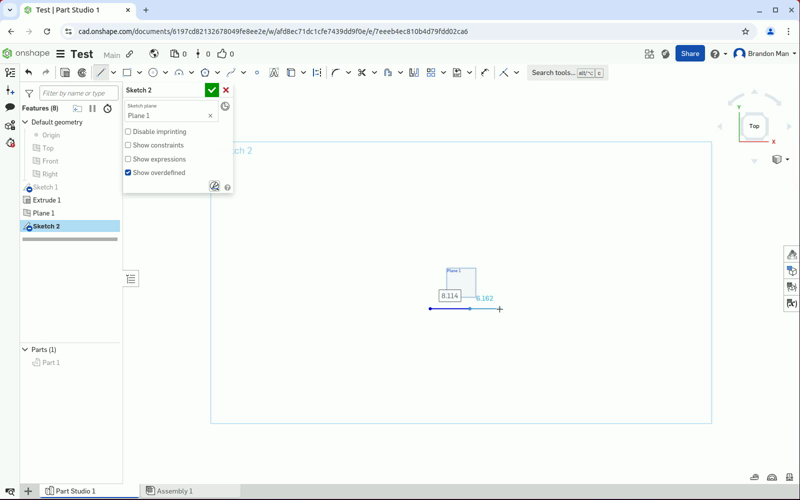
mouse_move(469, 269)
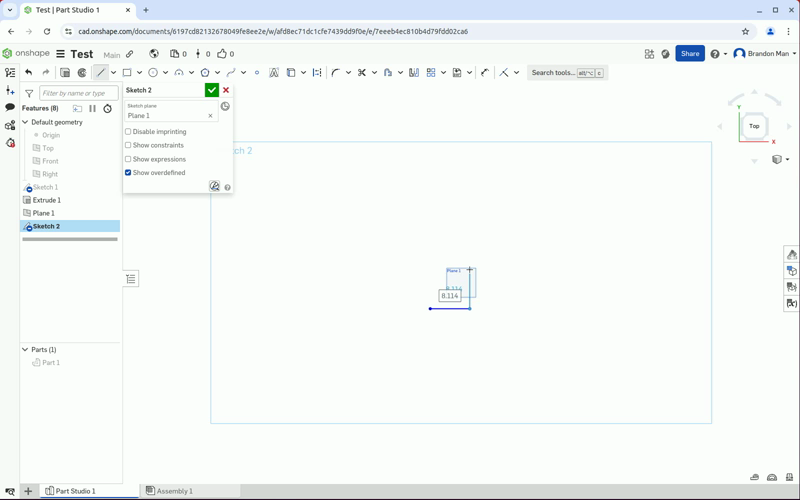
click(469, 269)
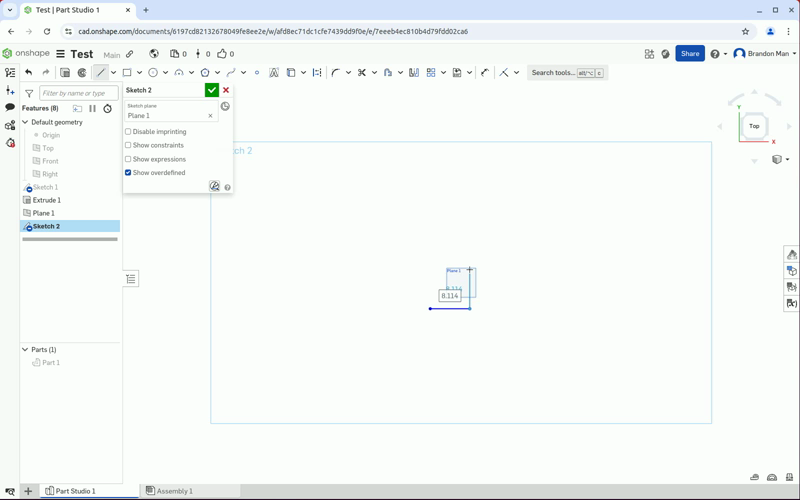
key_up(shift)
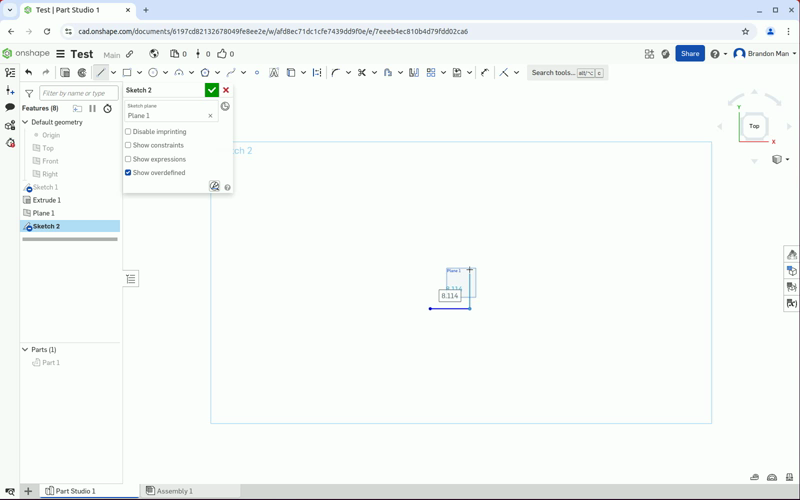
key_down(shift)
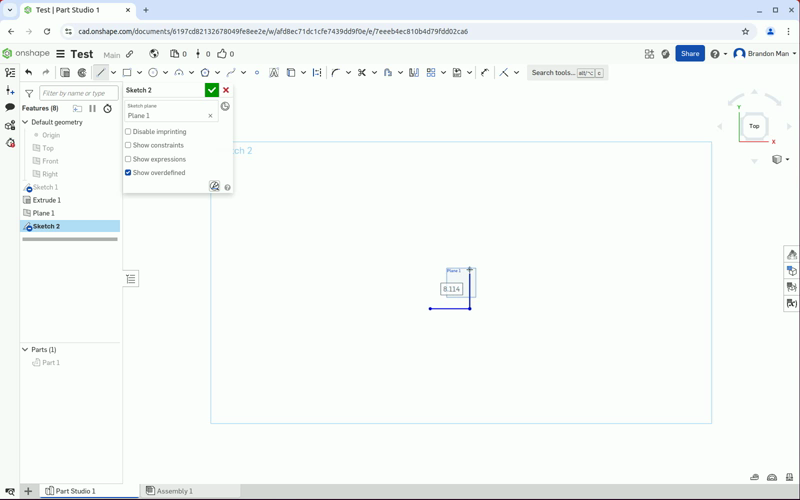
mouse_move(499, 269)
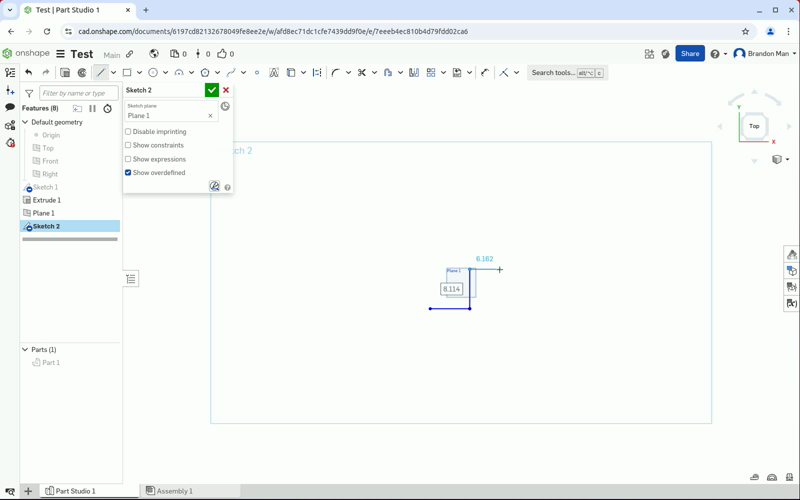
mouse_move(430, 269)
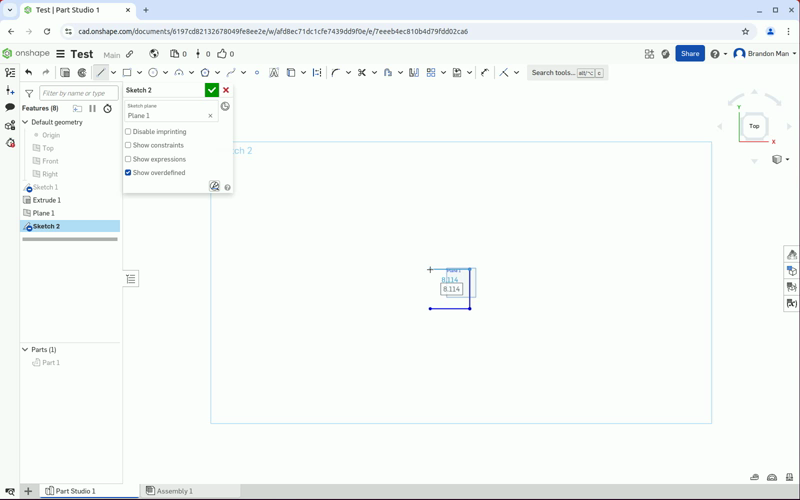
click(430, 269)
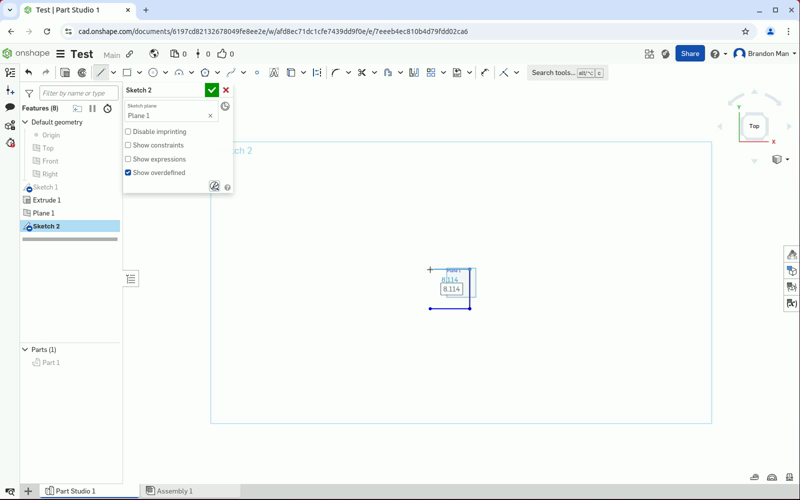
key_up(shift)
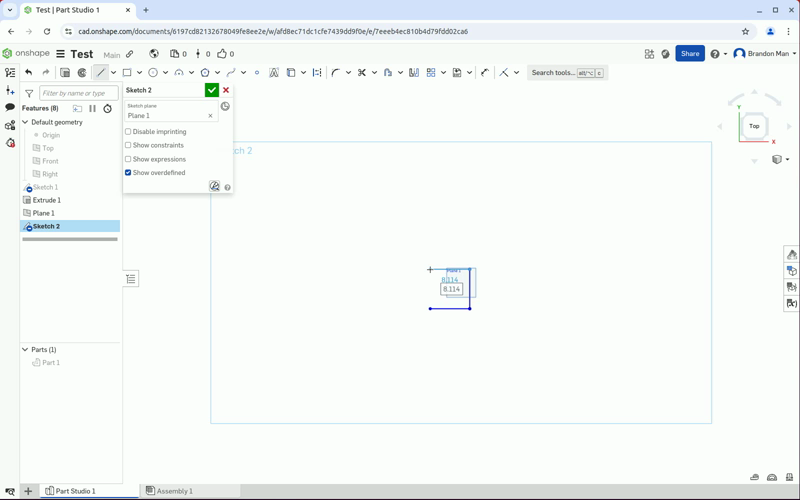
mouse_move(460, 269)
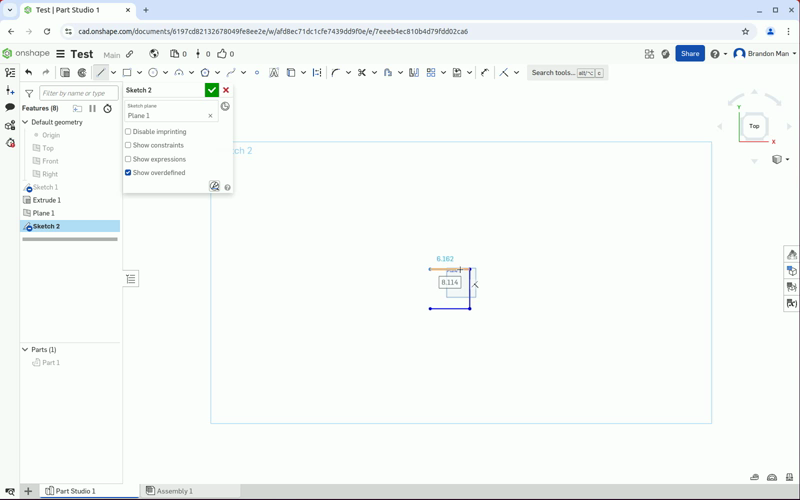
key_down(shift)
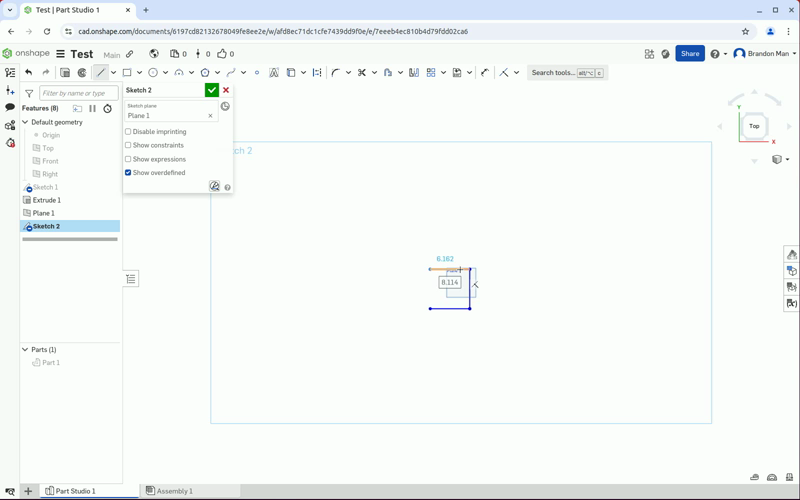
mouse_move(430, 308)
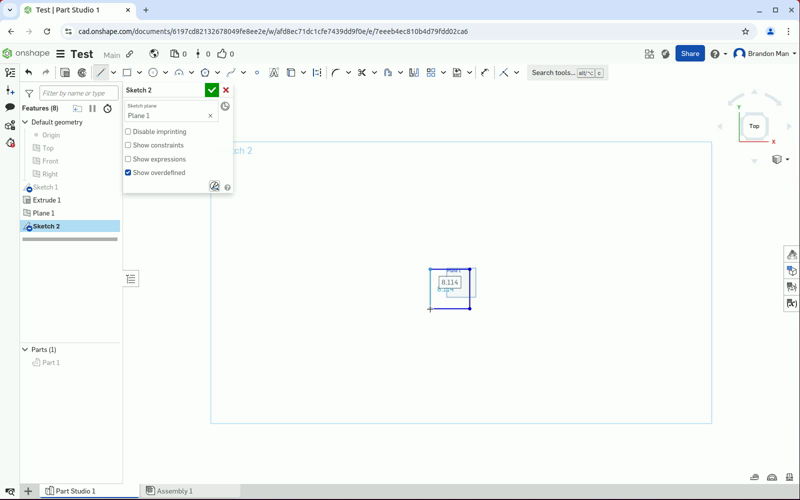
key_up(shift)
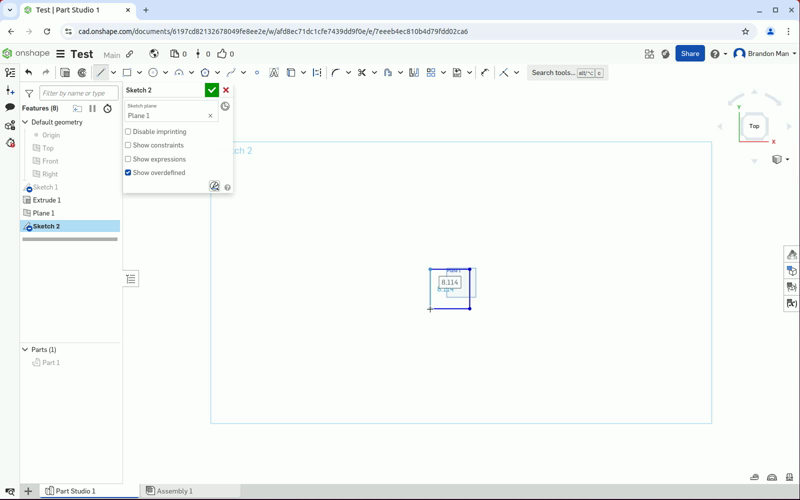
click(430, 308)
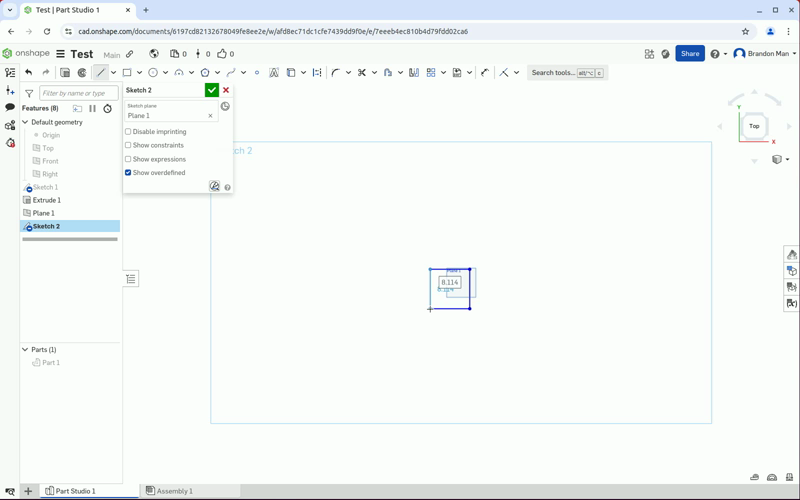
key(esc)
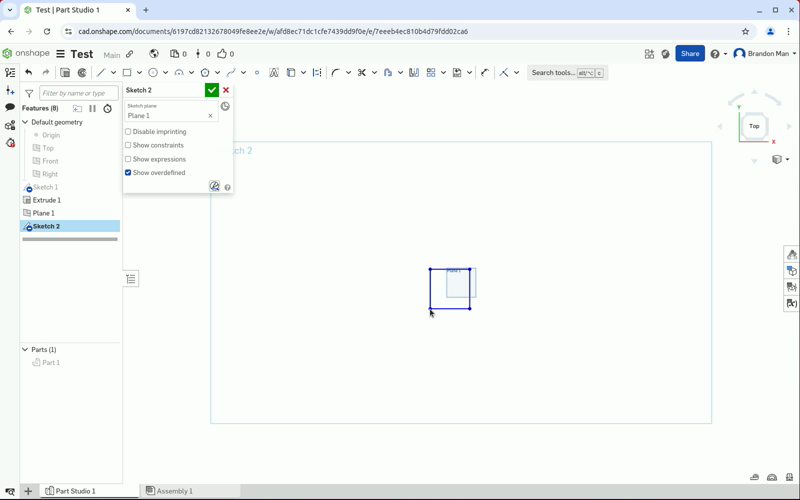
mouse_move(467, 290)
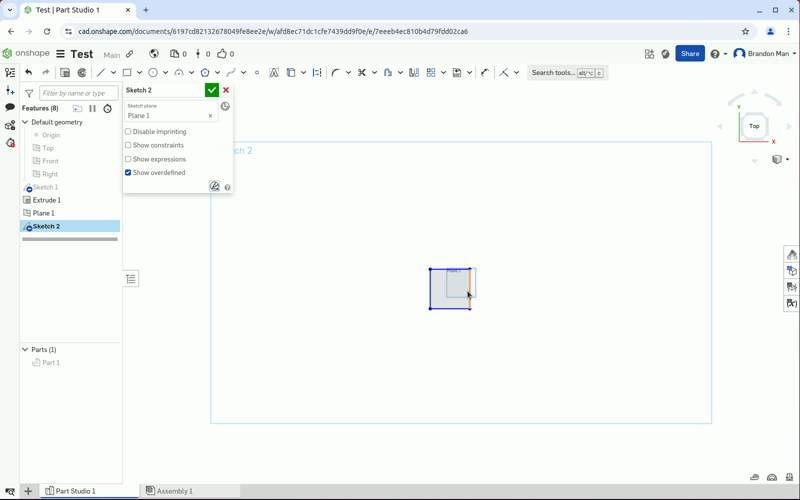
scroll(6)
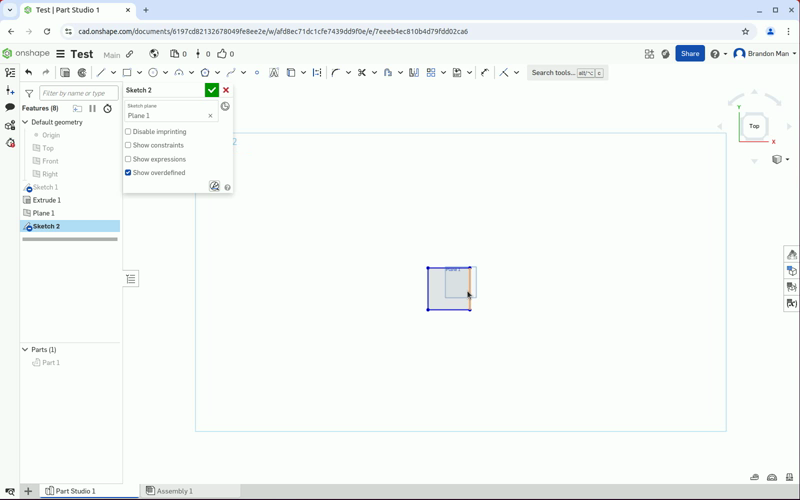
scroll(6)
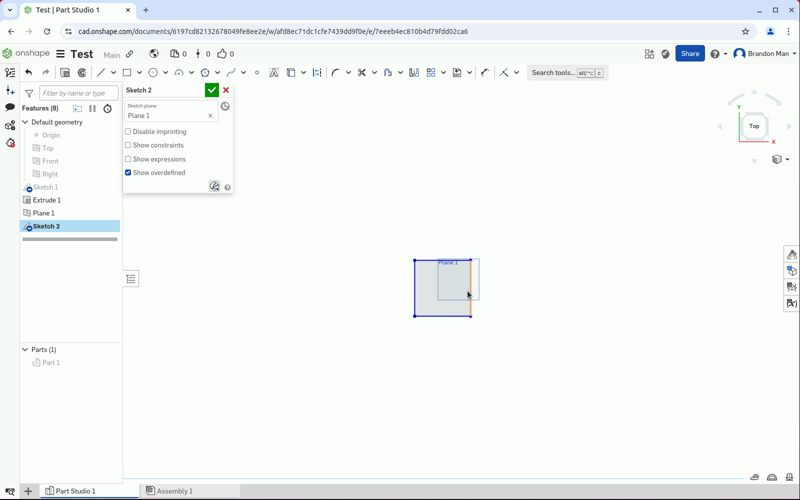
scroll(6)
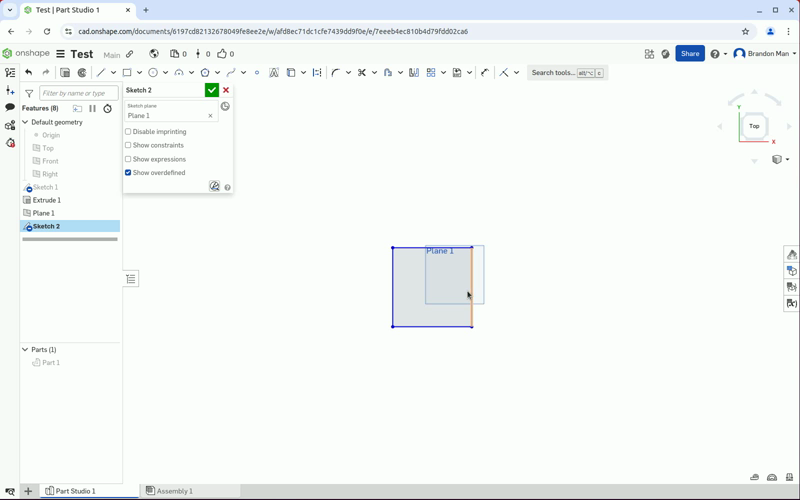
scroll(6)
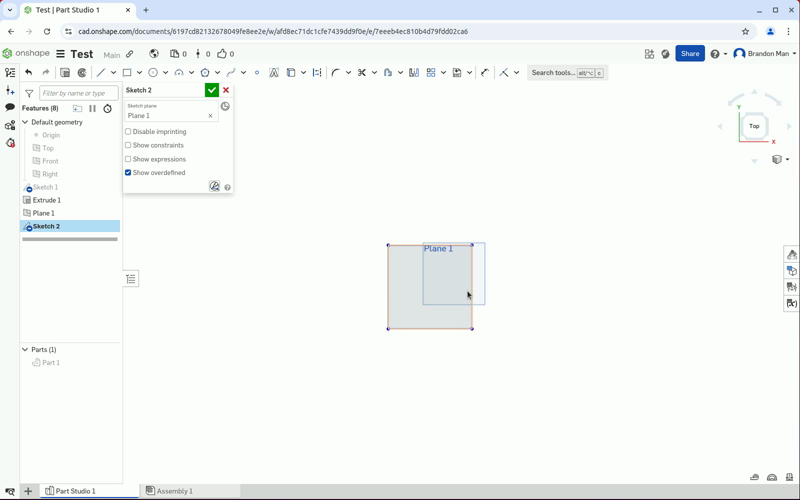
scroll(6)
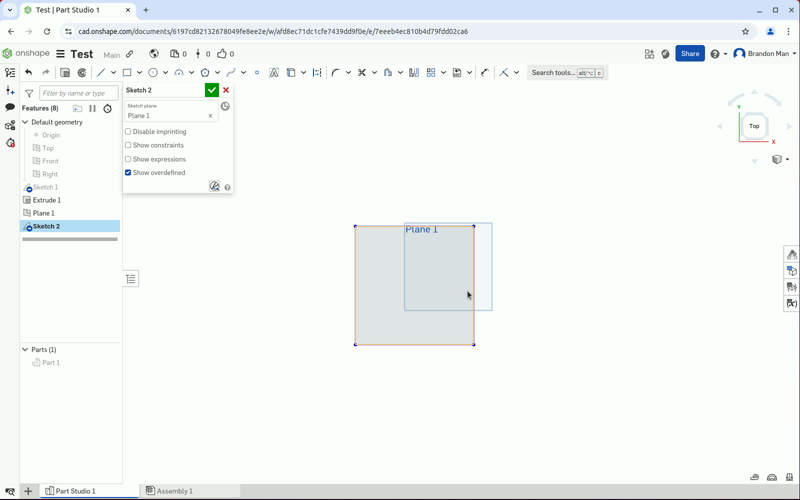
scroll(6)
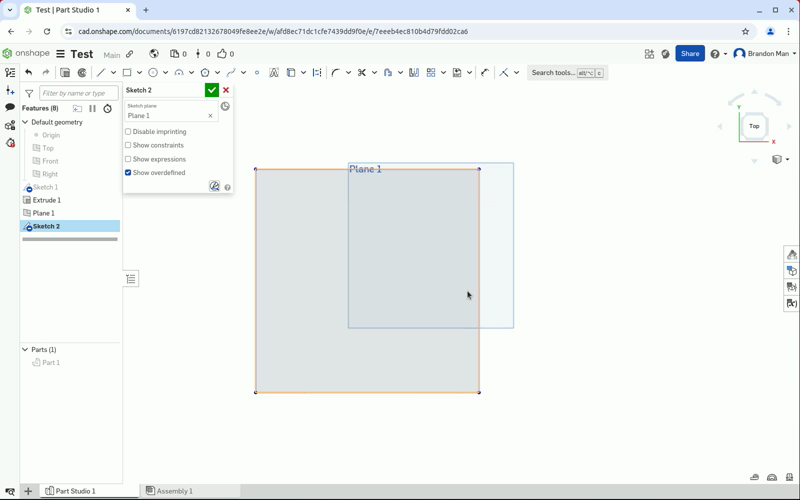
scroll(6)
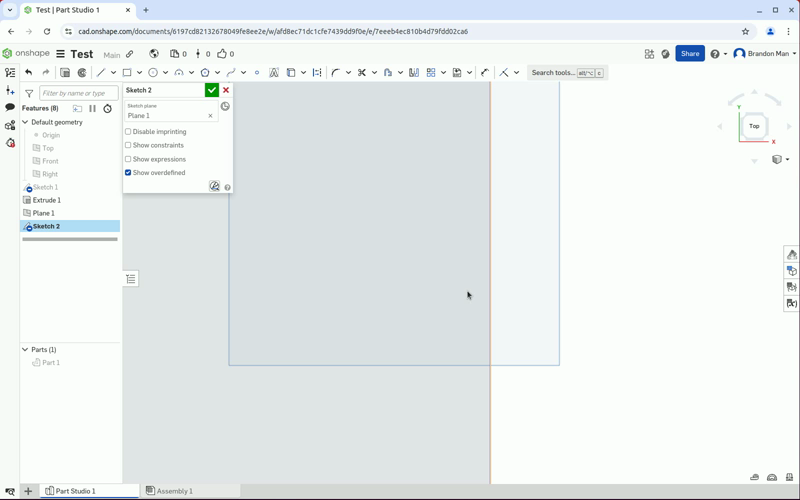
click(467, 290)
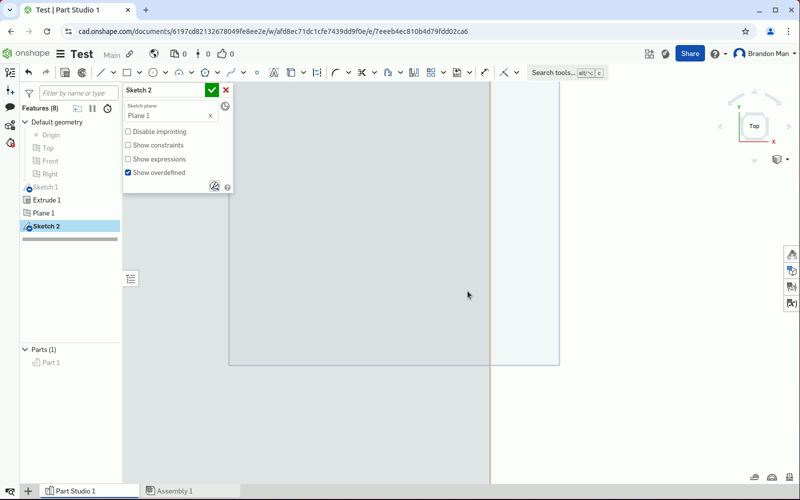
scroll(-6)
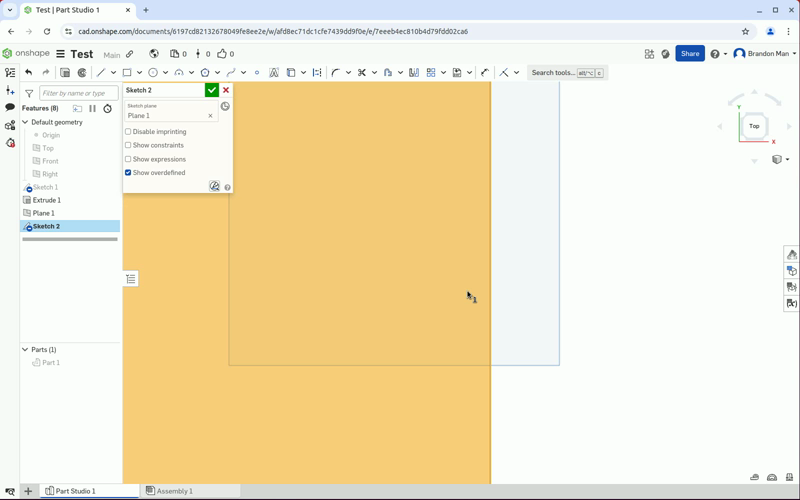
scroll(-6)
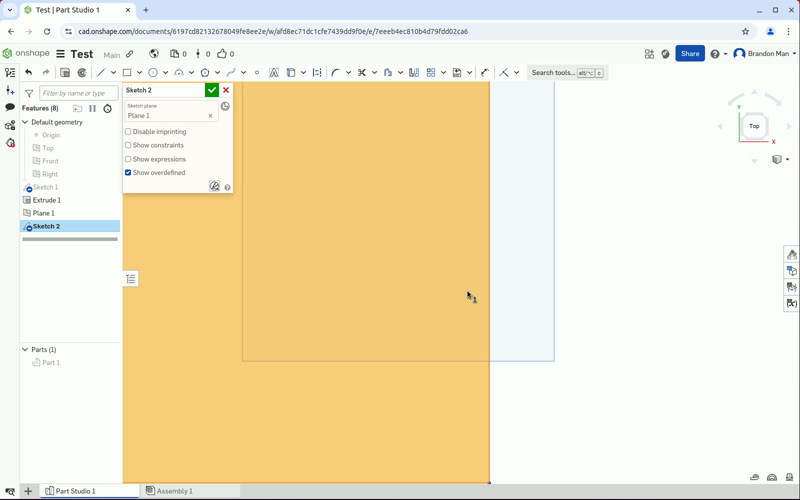
scroll(-6)
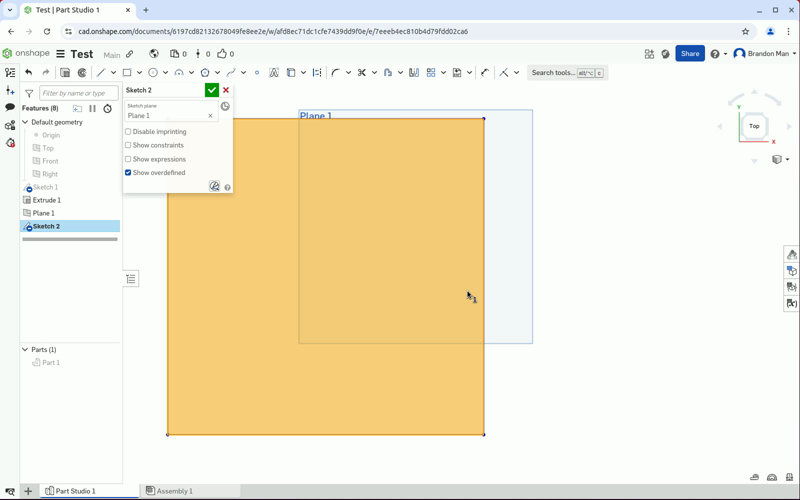
scroll(-6)
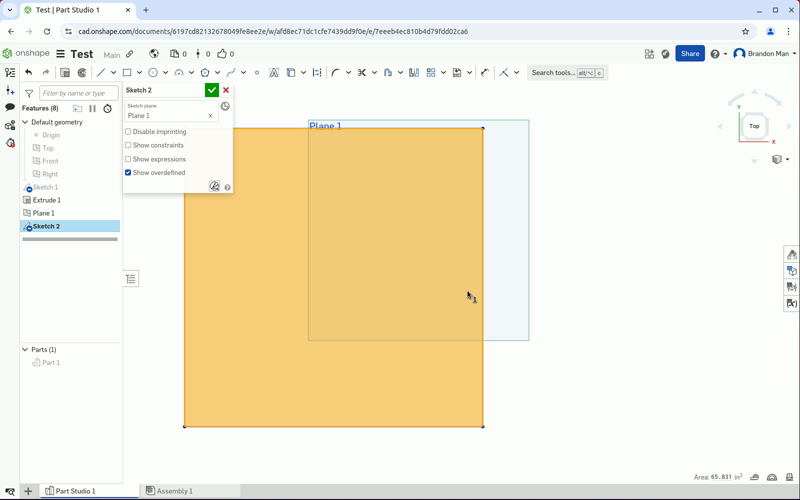
scroll(-6)
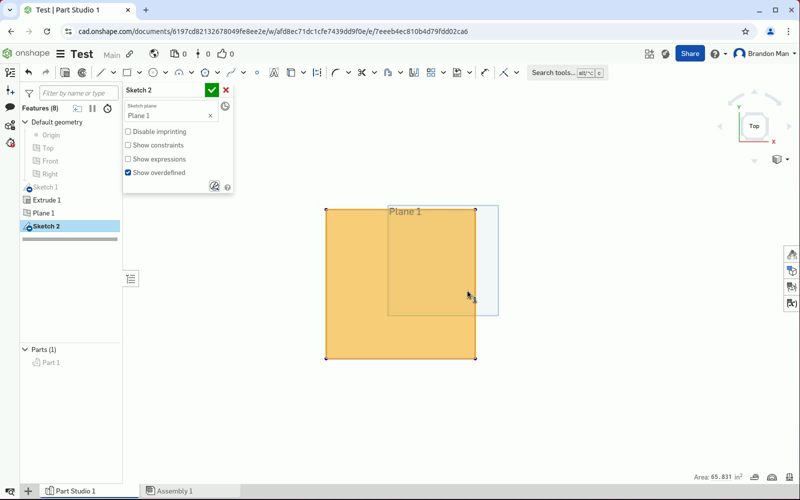
scroll(-6)
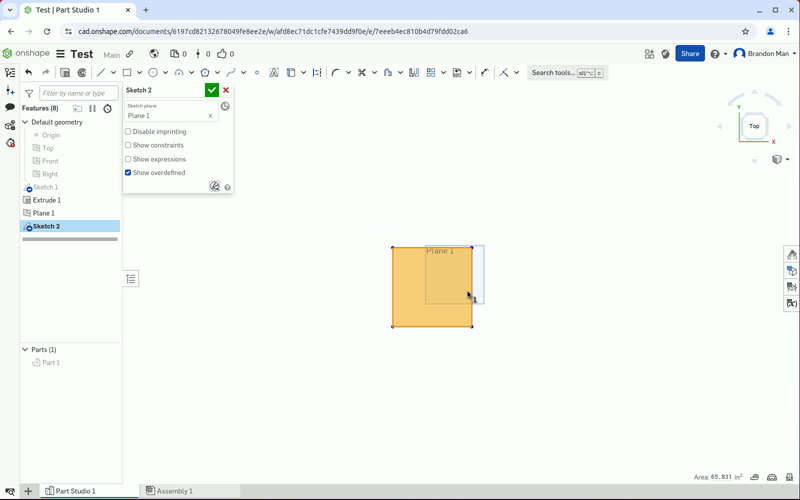
scroll(-6)
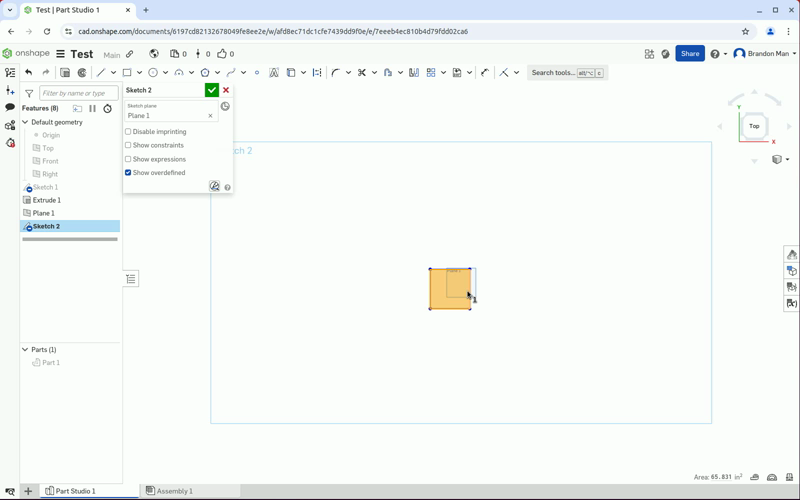
mouse_move(73, 352)
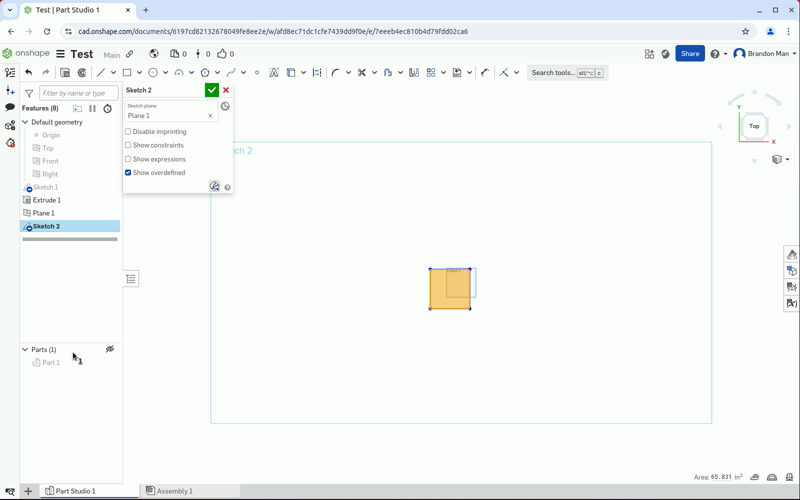
key(shift+y)
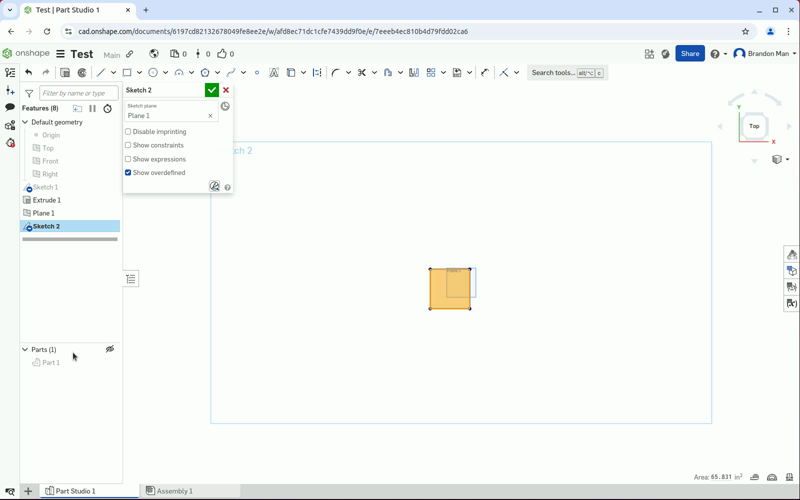
key(shift+e)
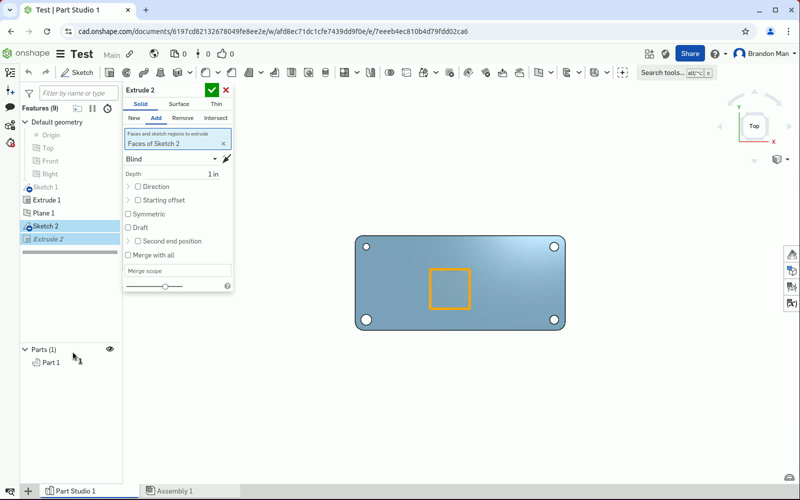
mouse_move(143, 106)
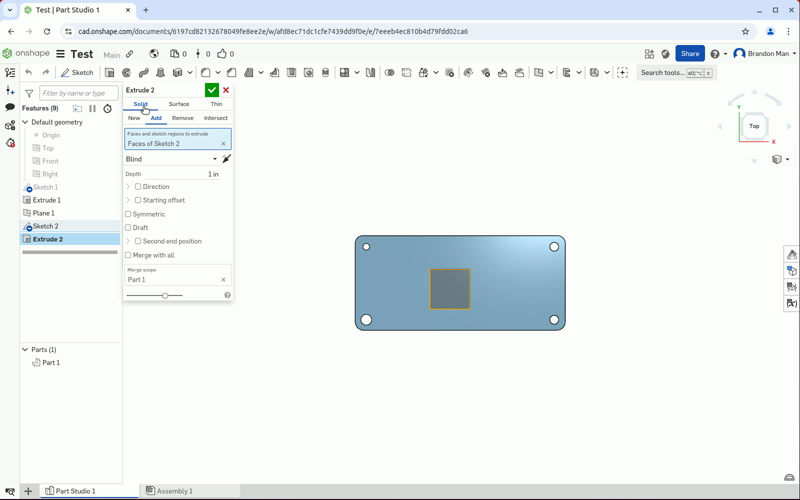
click(143, 106)
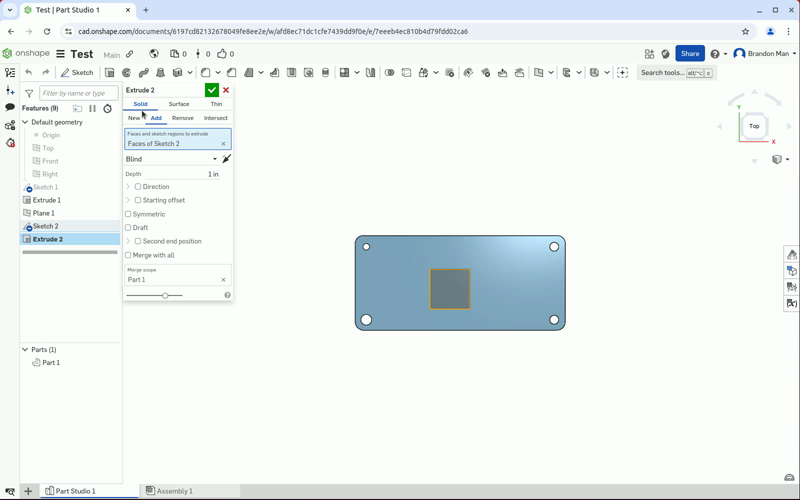
mouse_move(137, 120)
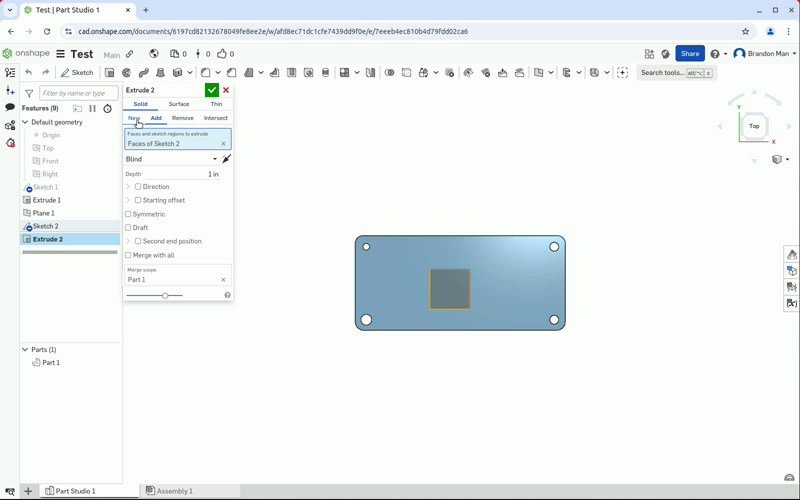
click(137, 120)
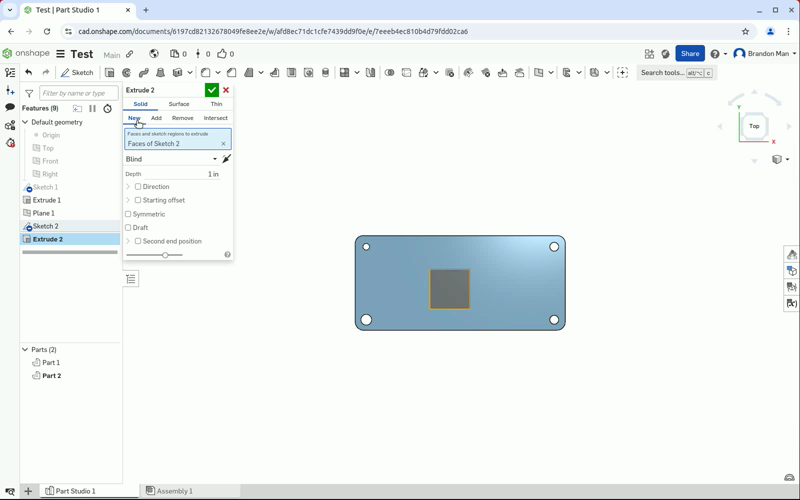
key(tab, 4)
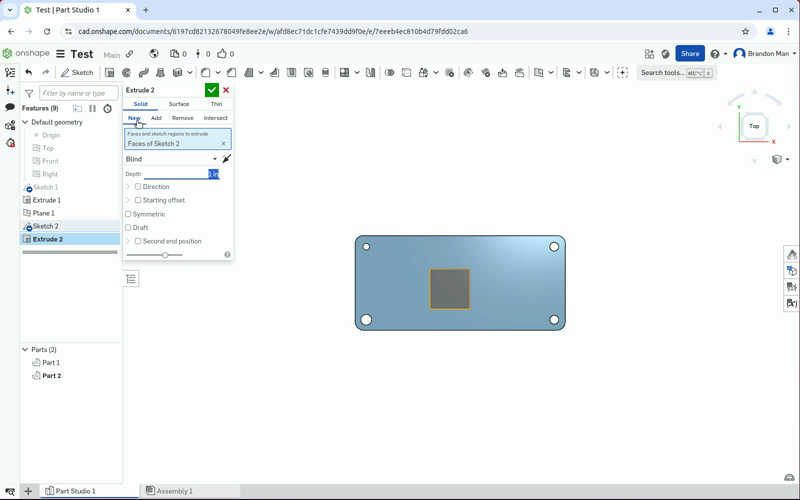
text(0.963)
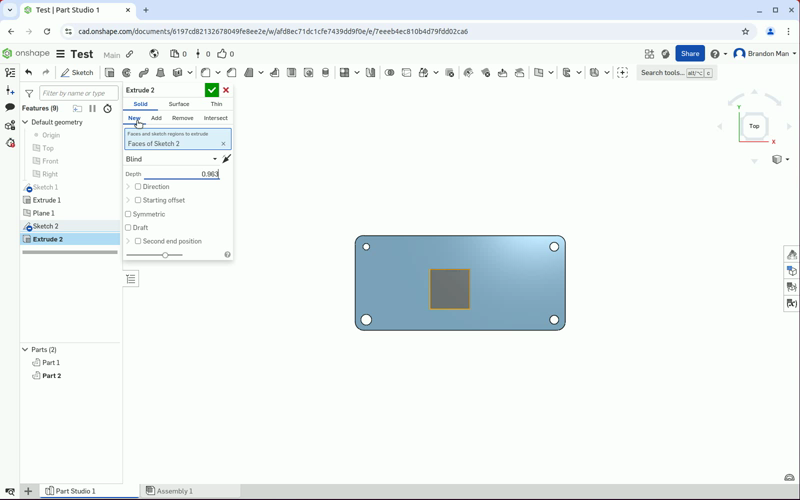
key(enter)
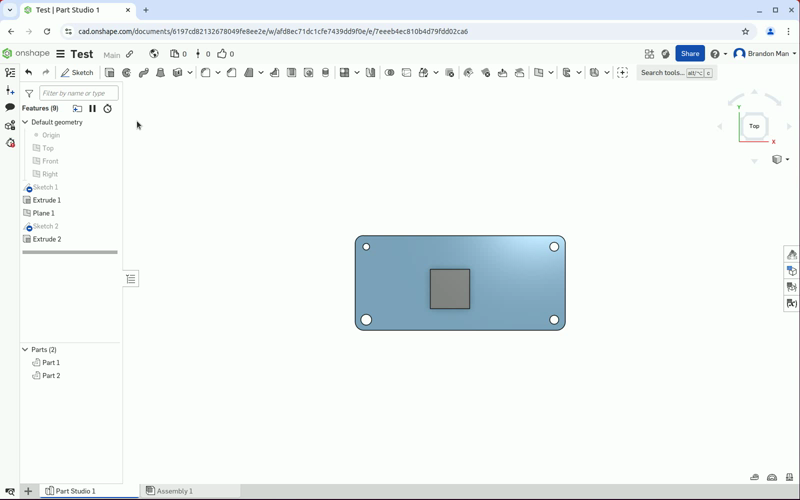
key(shift+h)
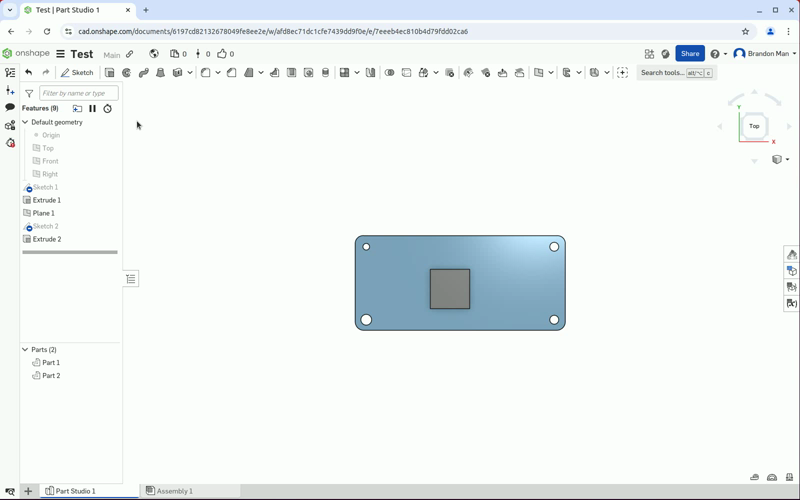
key(shift+h)
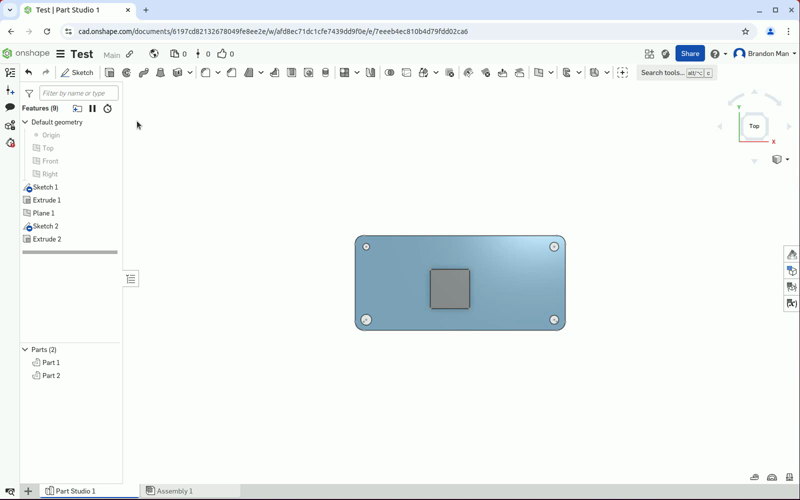
key(shift+7)
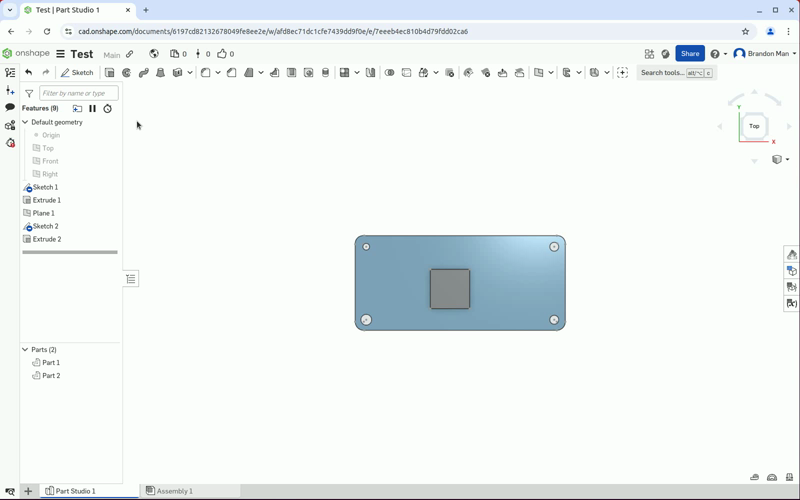
key(up, 3)
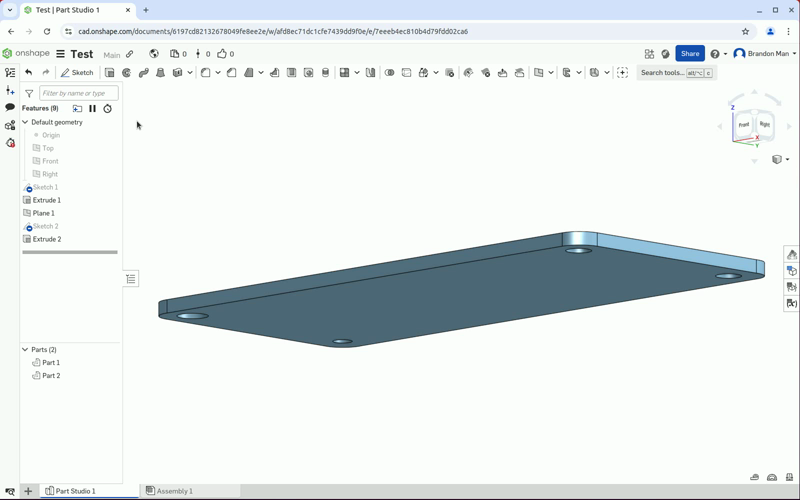
key(left, 3)
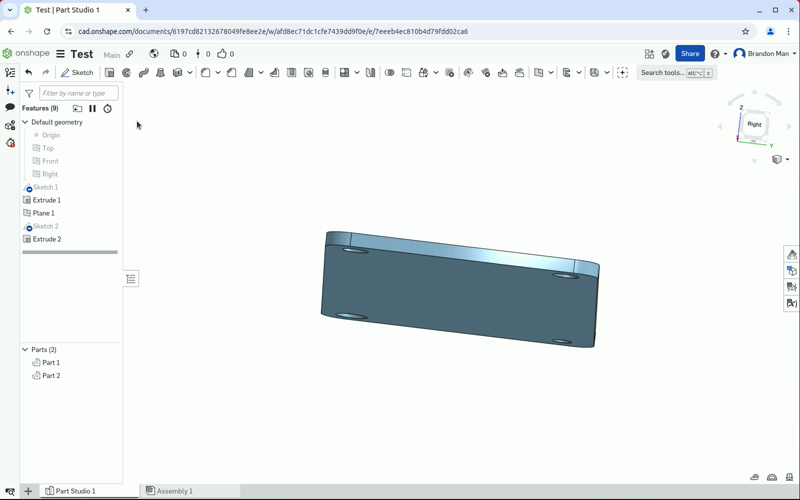
key(right, 3)
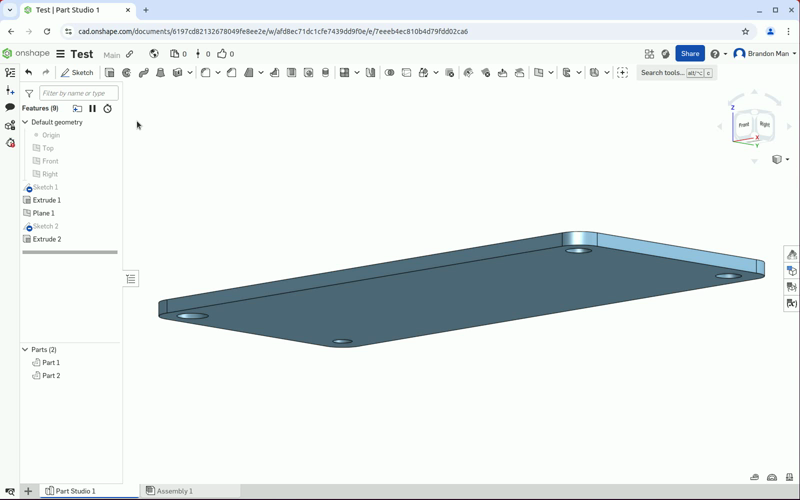
key(down, 3)
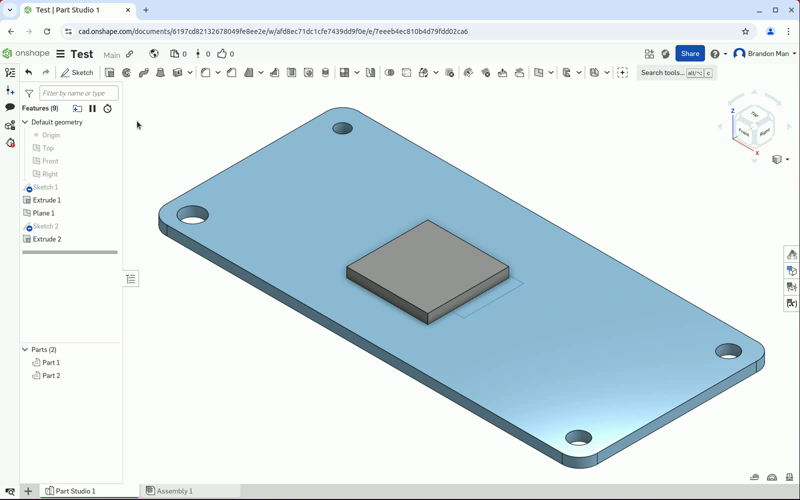
mouse_move(73, 189)
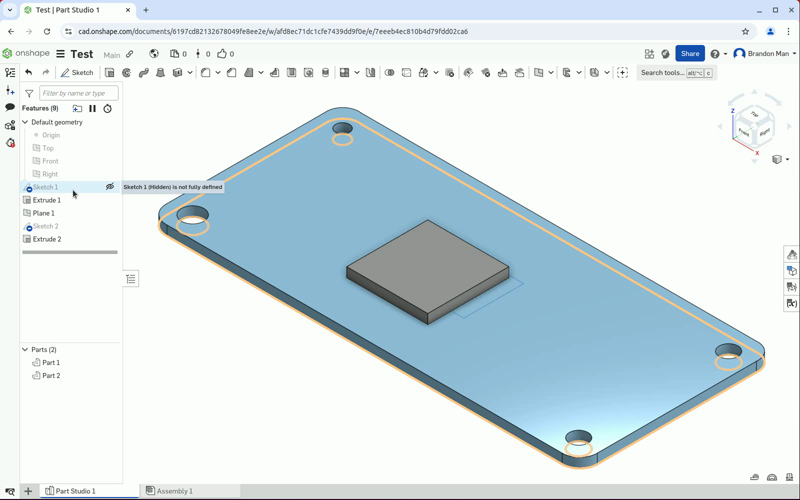
click(73, 189)